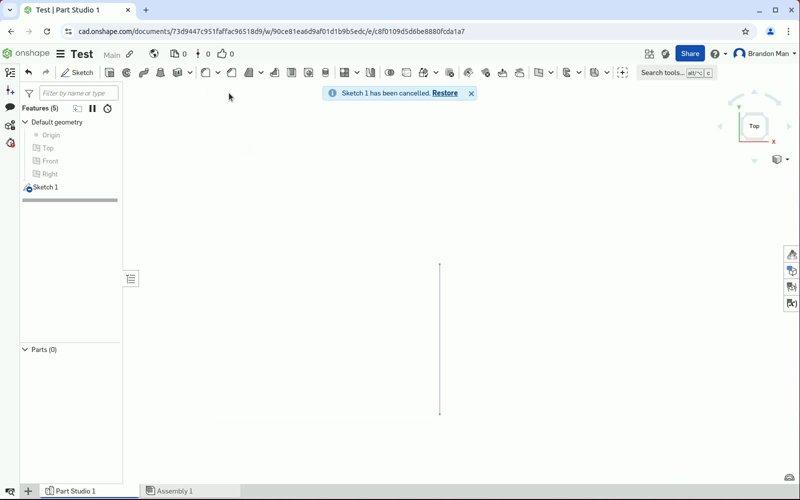
key(shift+h)
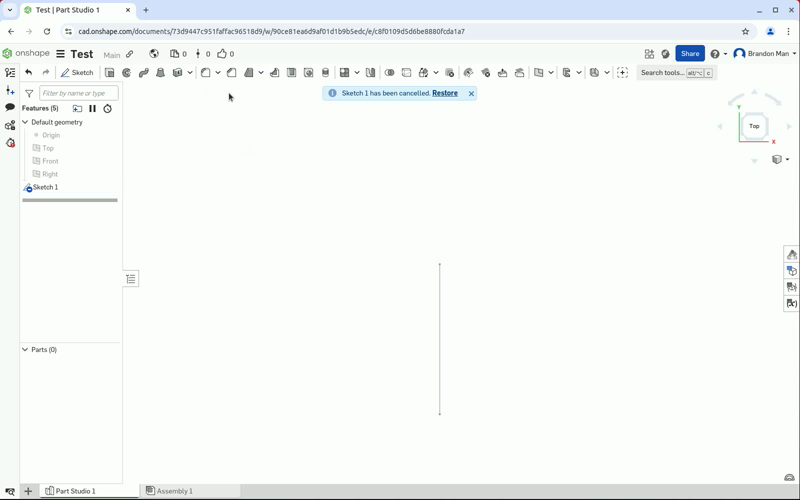
key(shift+s)
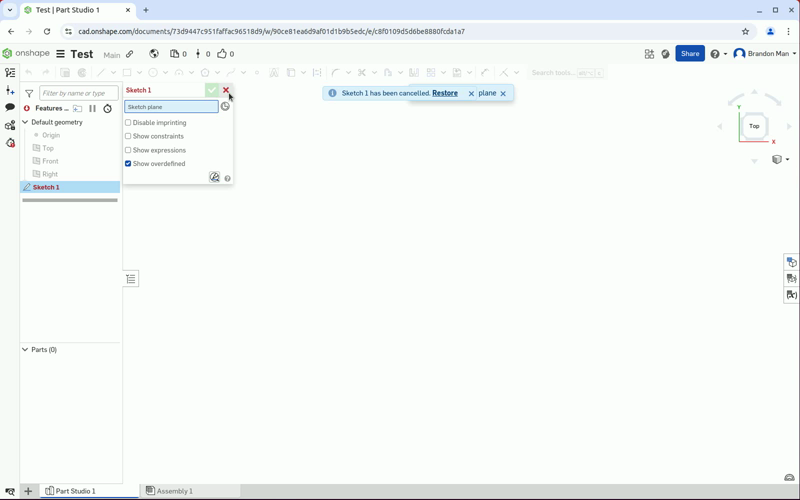
mouse_move(73, 150)
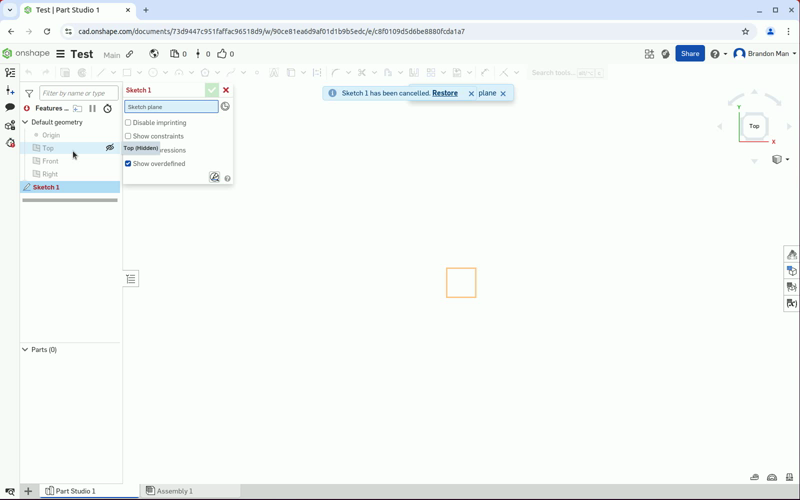
click(73, 150)
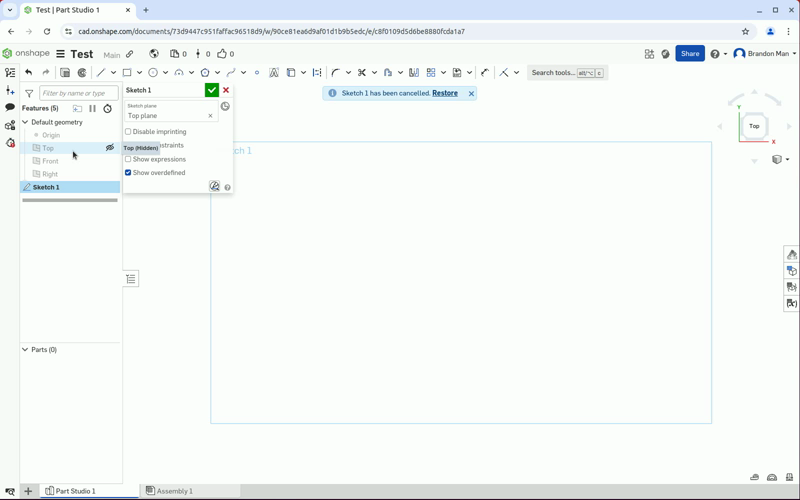
mouse_move(73, 352)
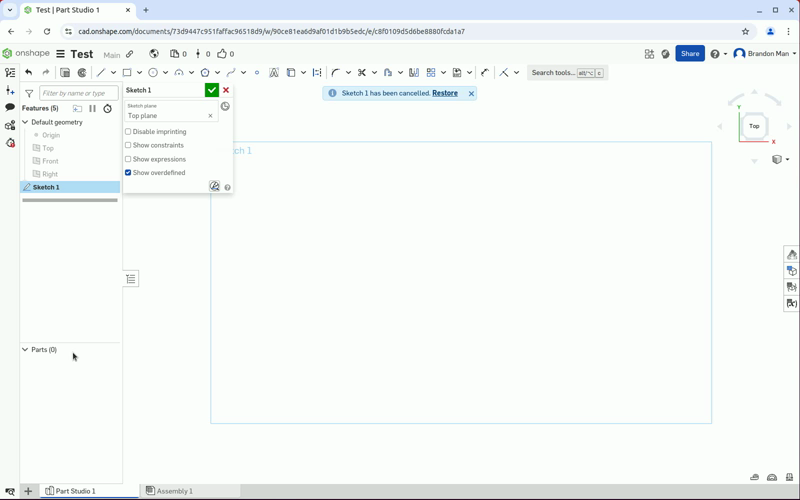
key(y)
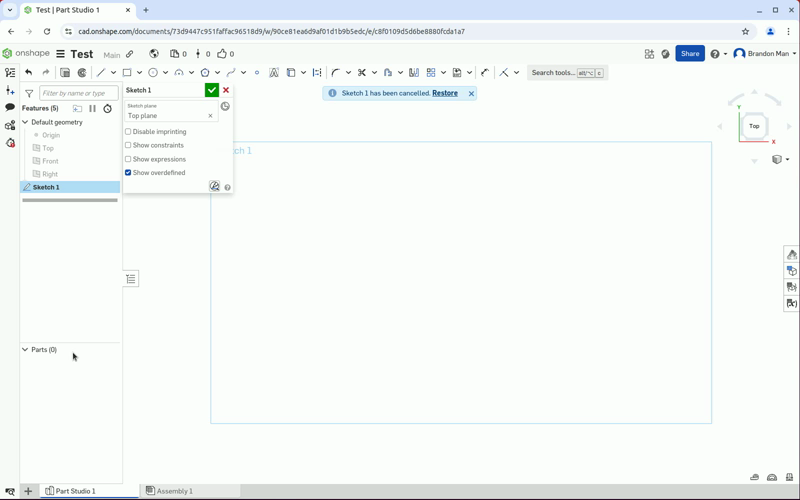
key(l)
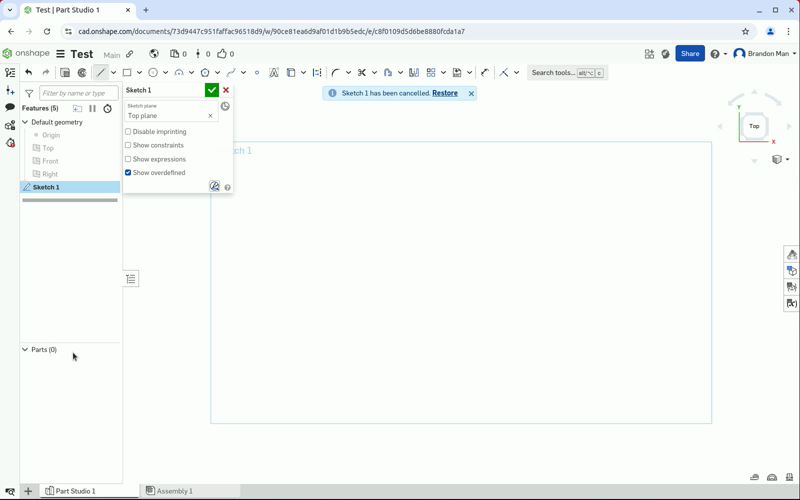
key_down(shift)
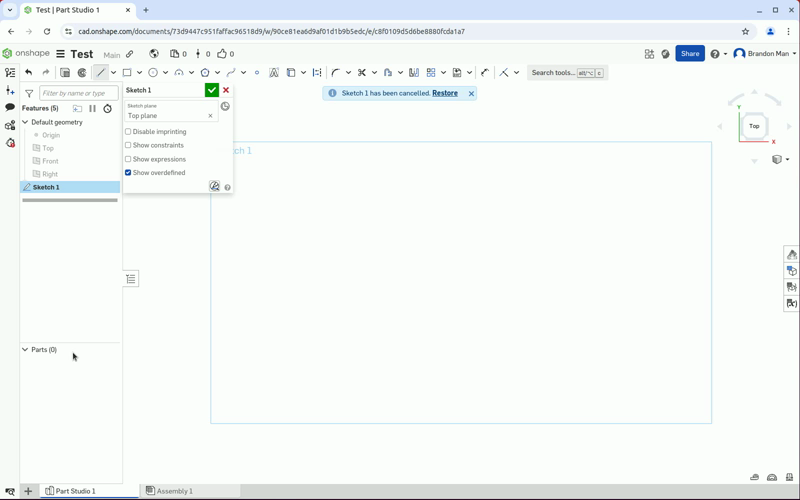
mouse_move(348, 339)
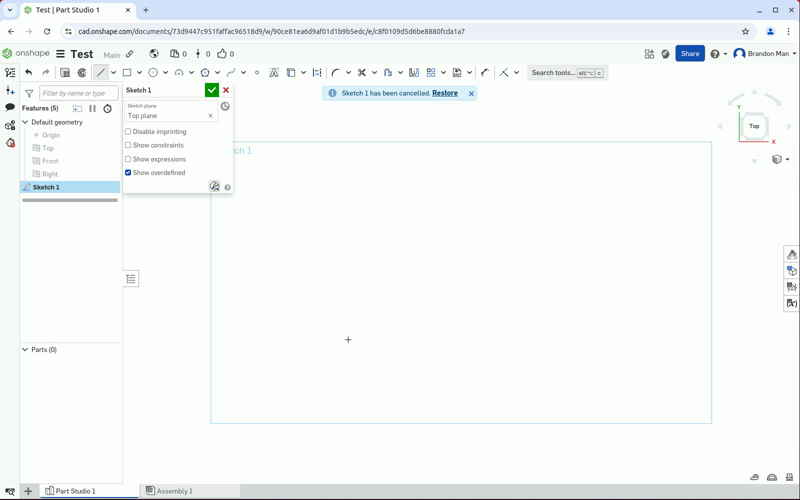
click(348, 339)
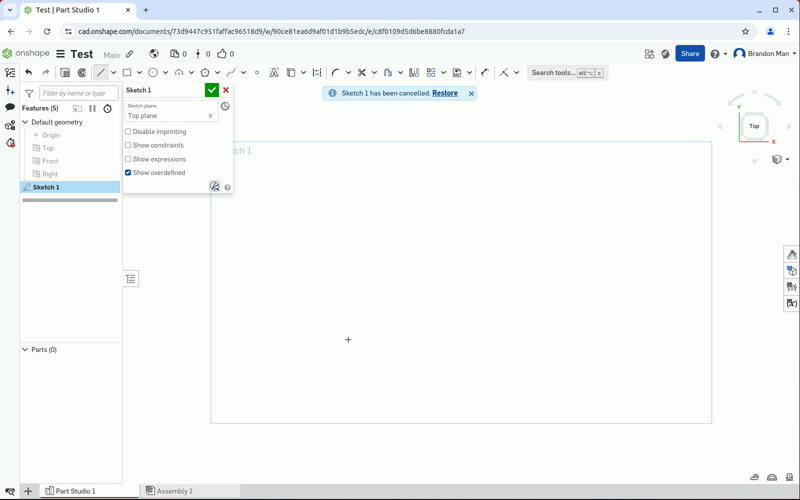
key_up(shift)
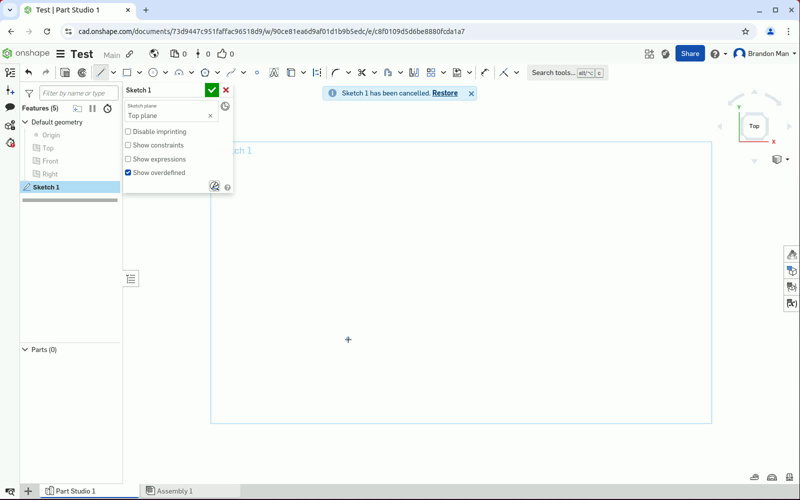
key_down(shift)
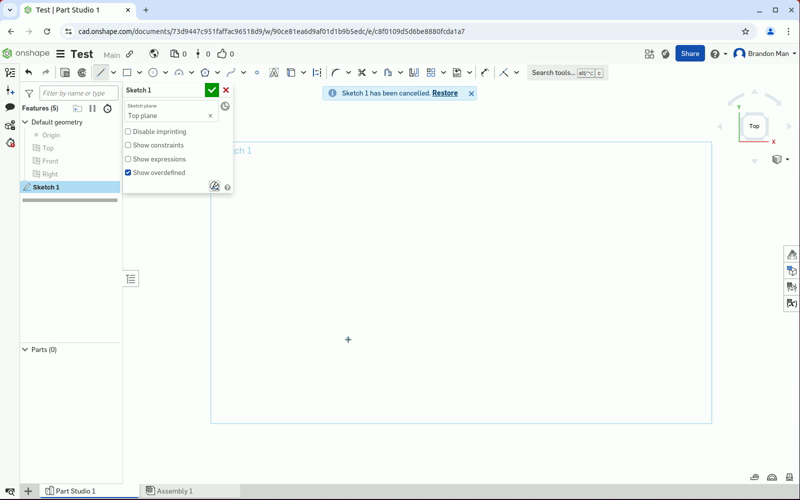
mouse_move(378, 339)
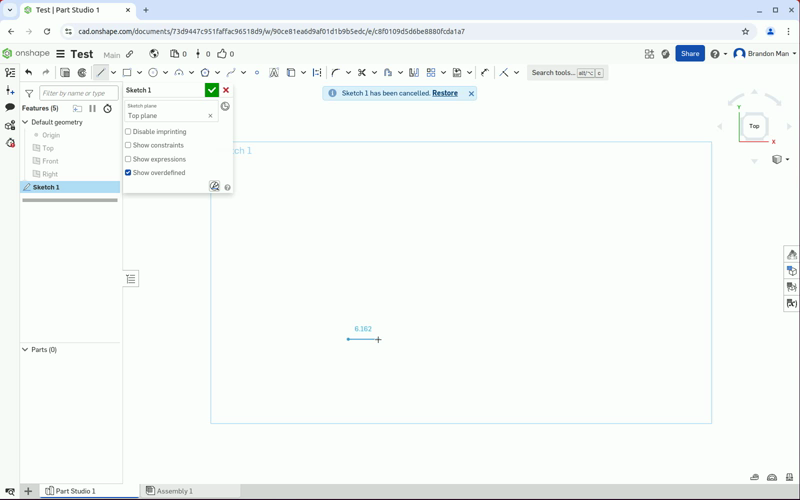
mouse_move(404, 339)
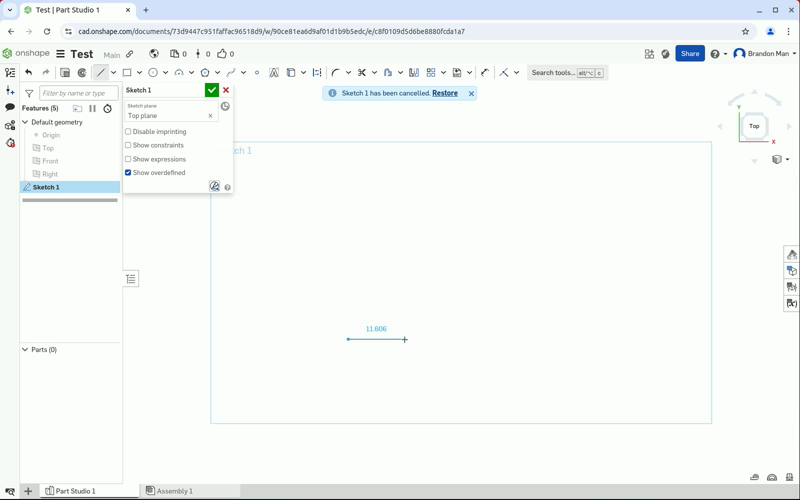
click(404, 339)
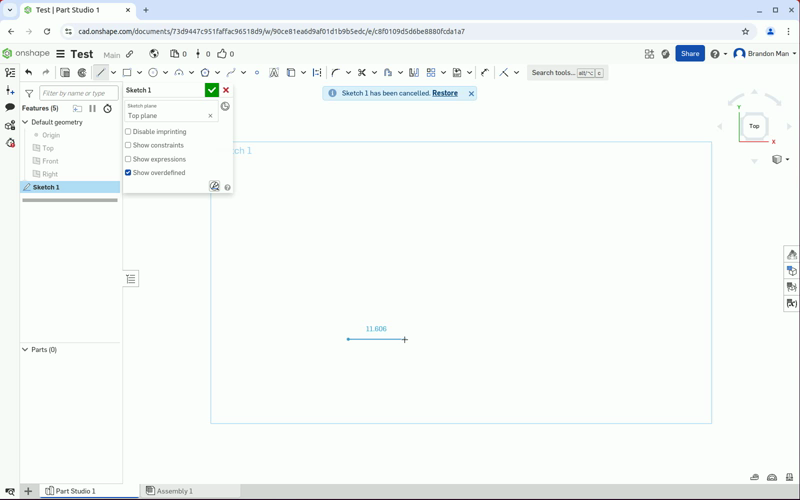
key_up(shift)
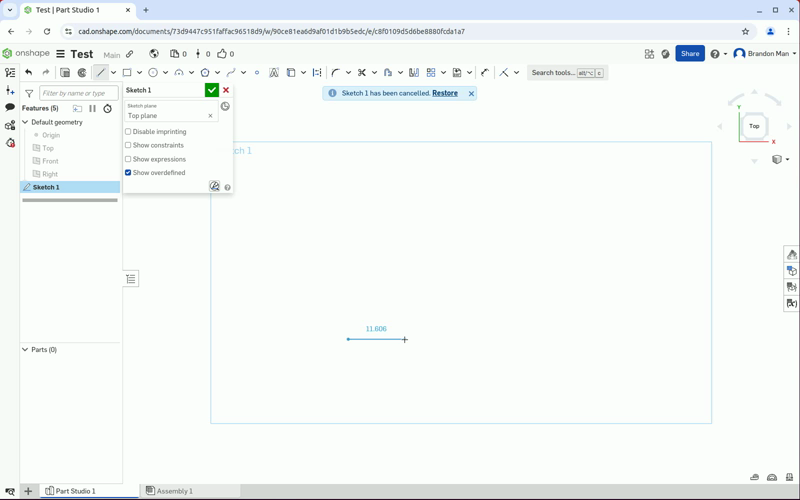
key_down(shift)
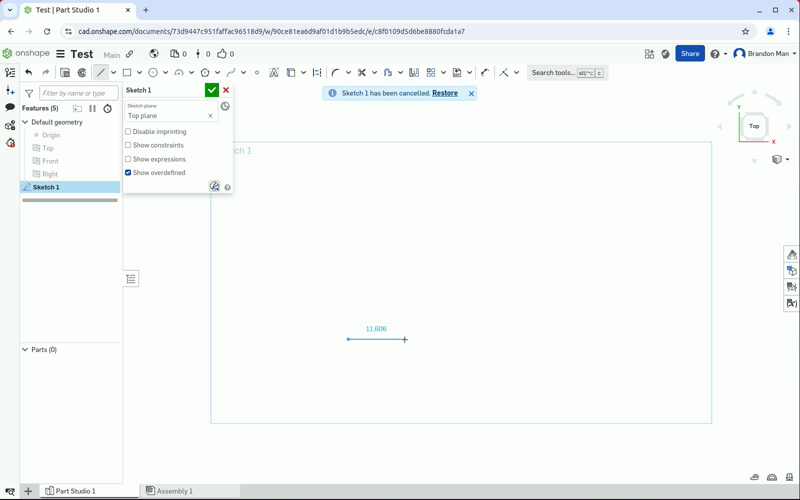
mouse_move(404, 226)
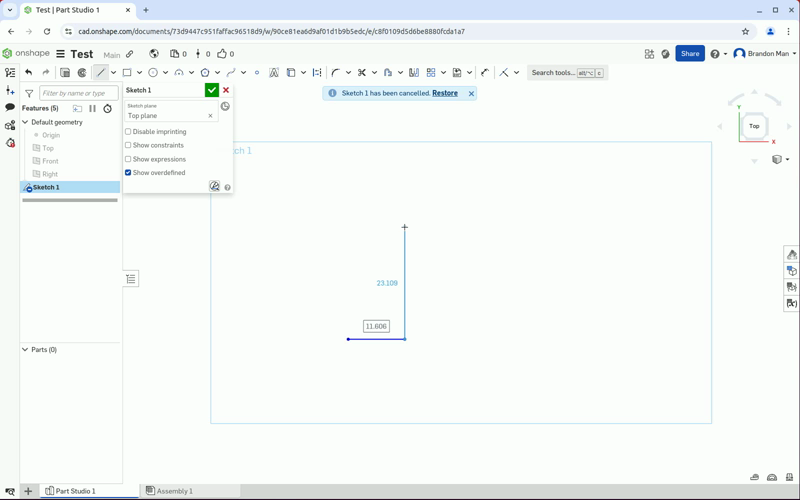
click(404, 226)
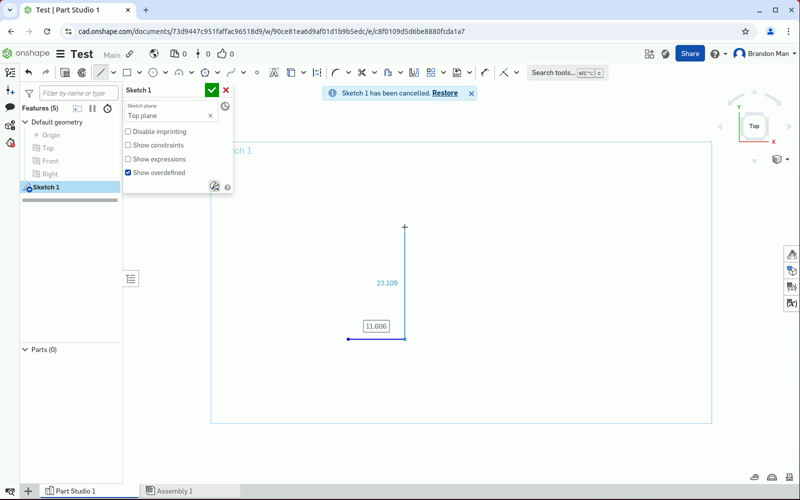
key_up(shift)
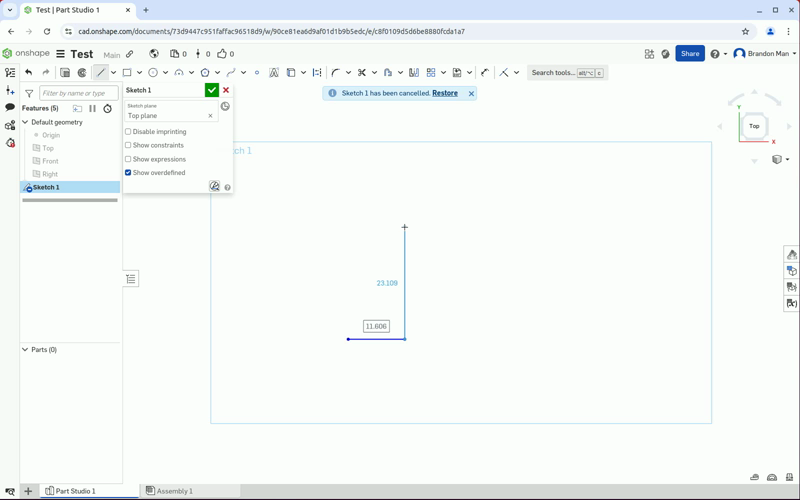
key_down(shift)
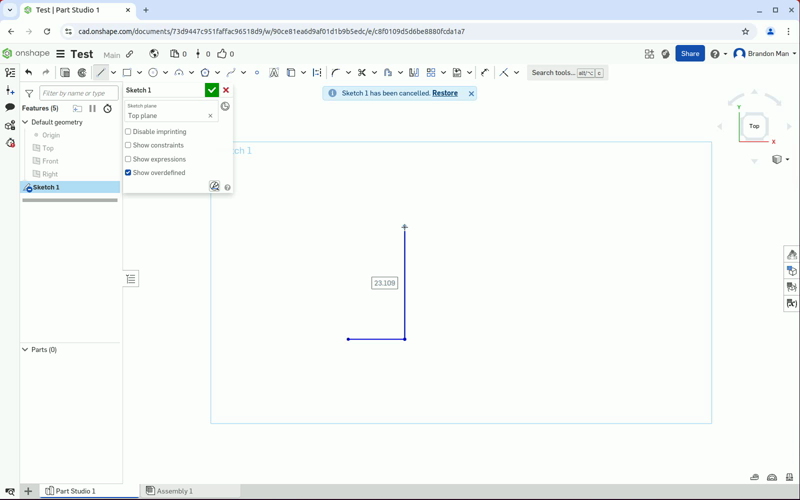
mouse_move(434, 226)
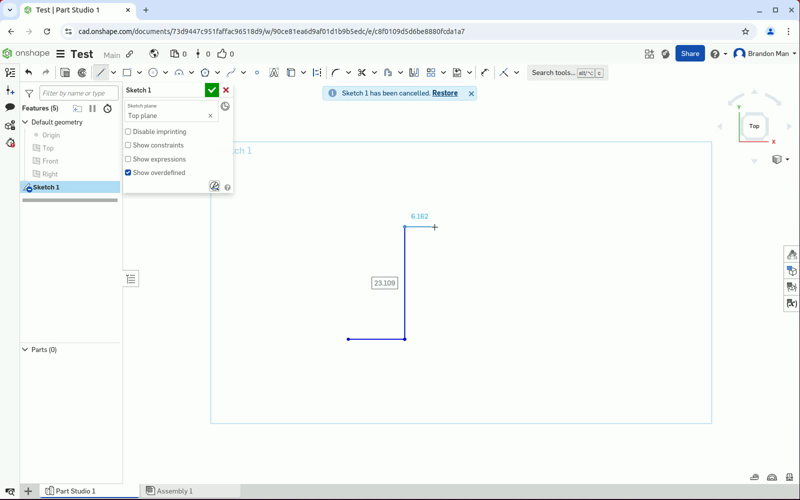
mouse_move(348, 226)
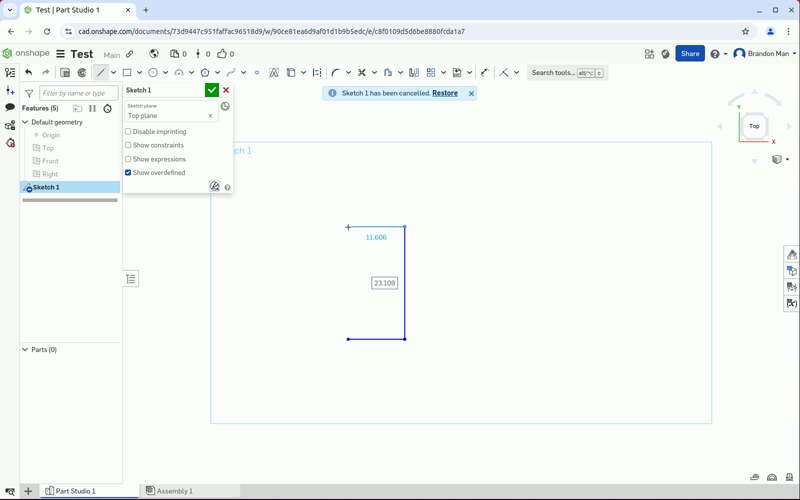
click(348, 226)
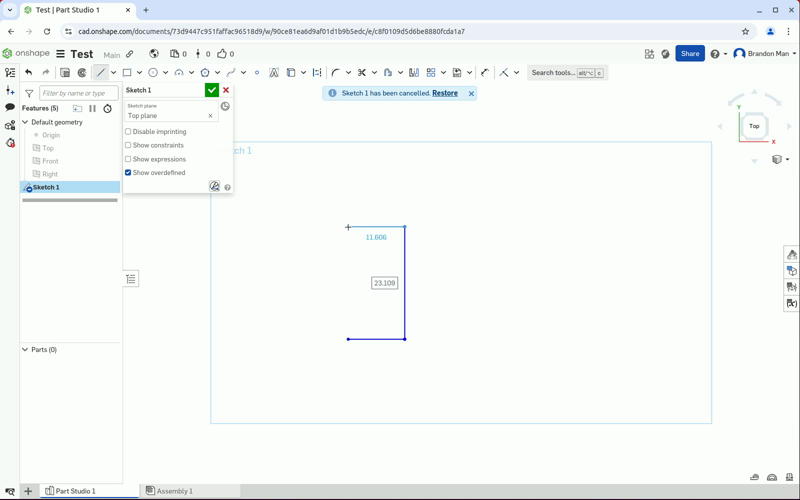
key_up(shift)
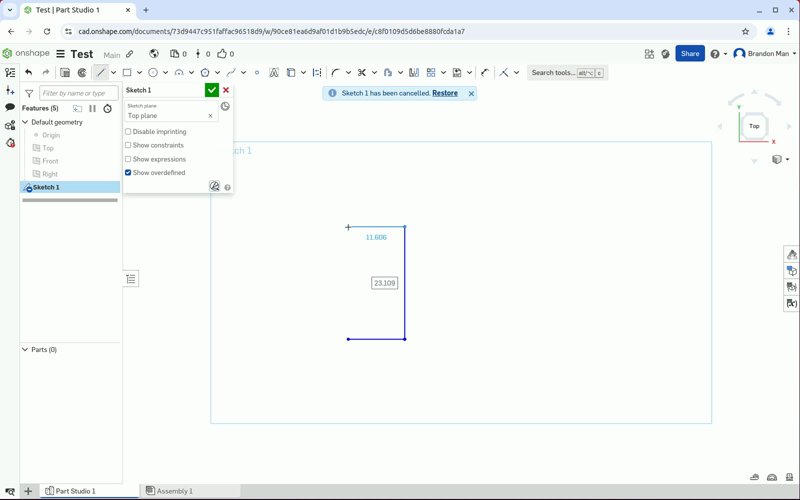
key_down(shift)
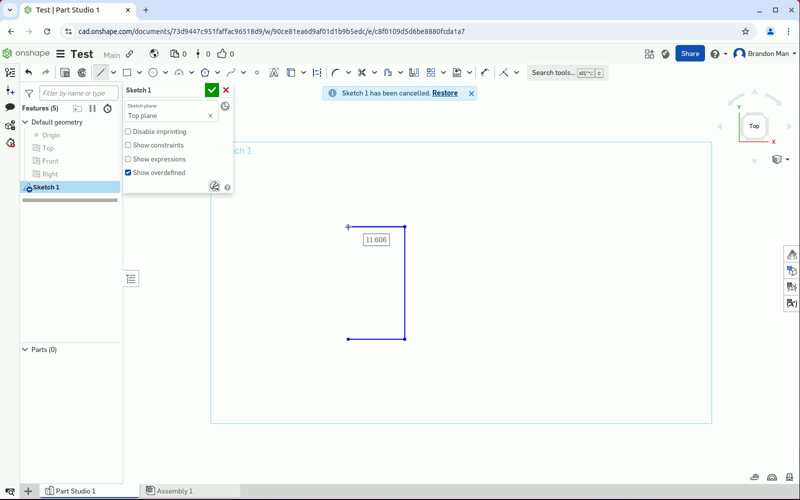
mouse_move(348, 339)
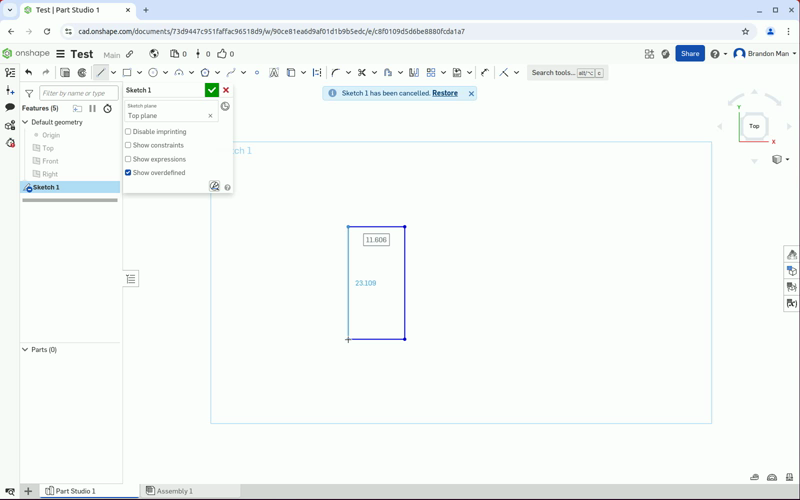
key_up(shift)
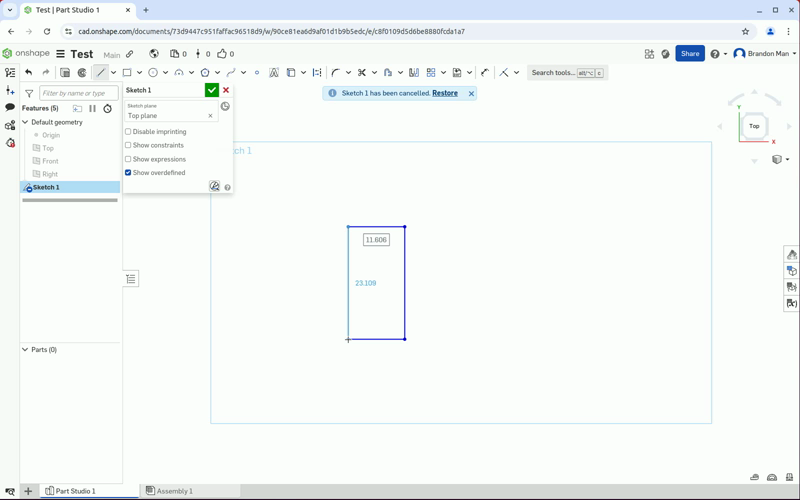
click(348, 339)
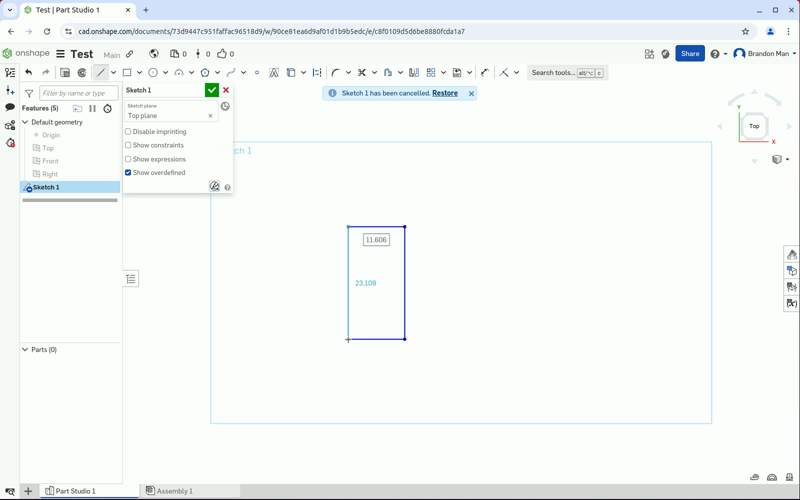
key(esc)
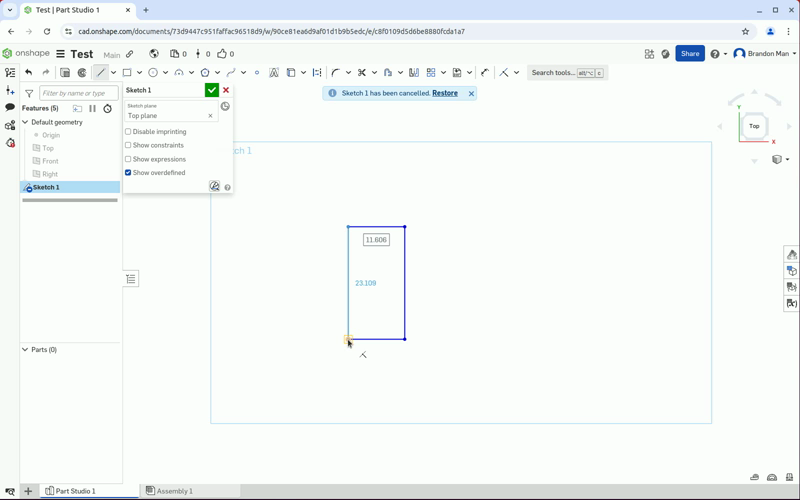
mouse_move(359, 289)
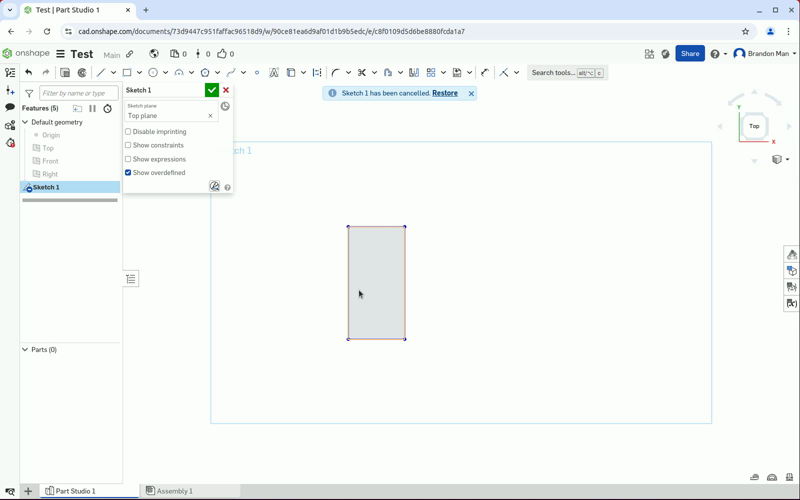
click(359, 289)
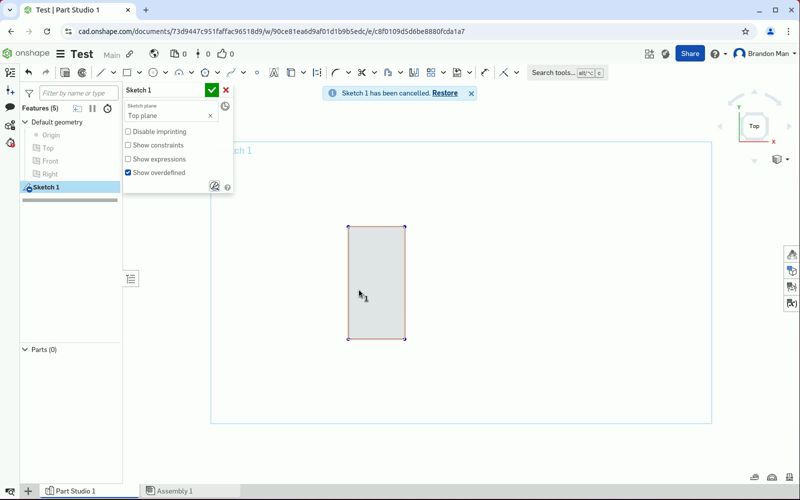
mouse_move(73, 352)
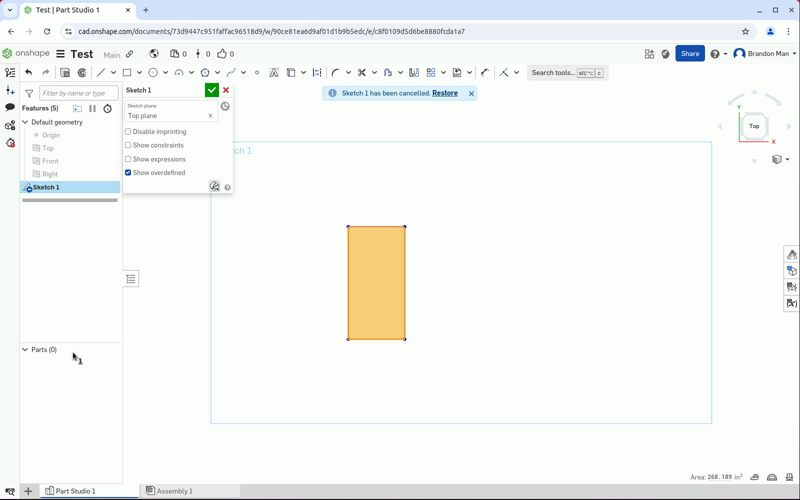
key(shift+y)
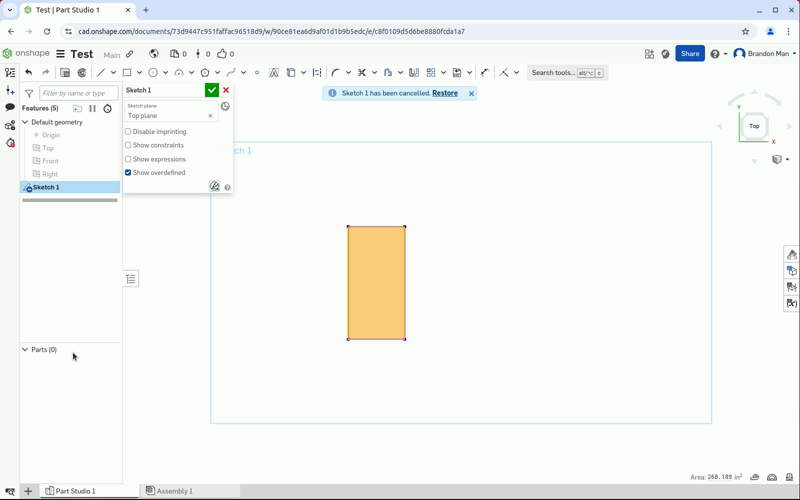
key(shift+e)
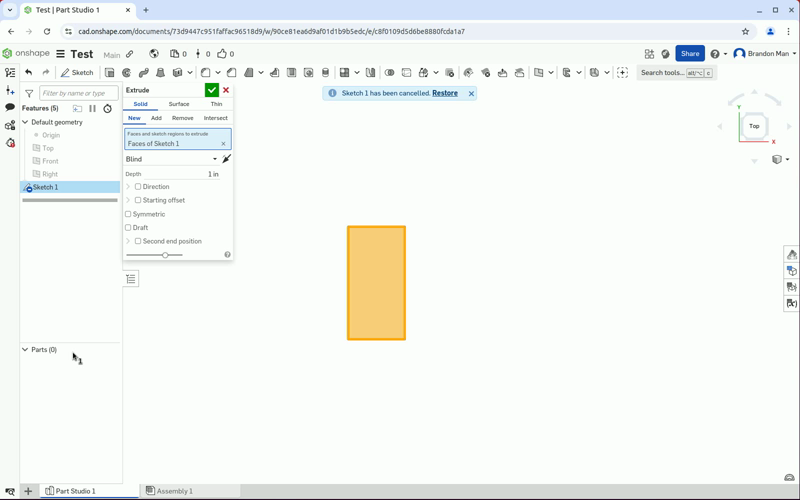
mouse_move(143, 106)
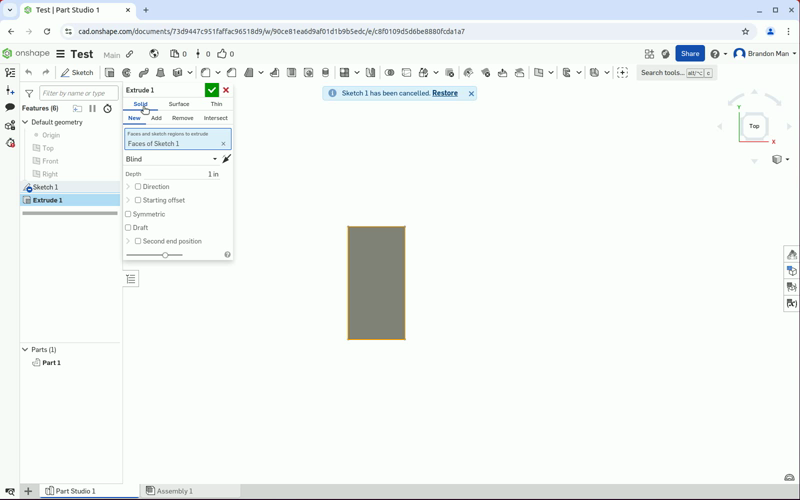
click(143, 106)
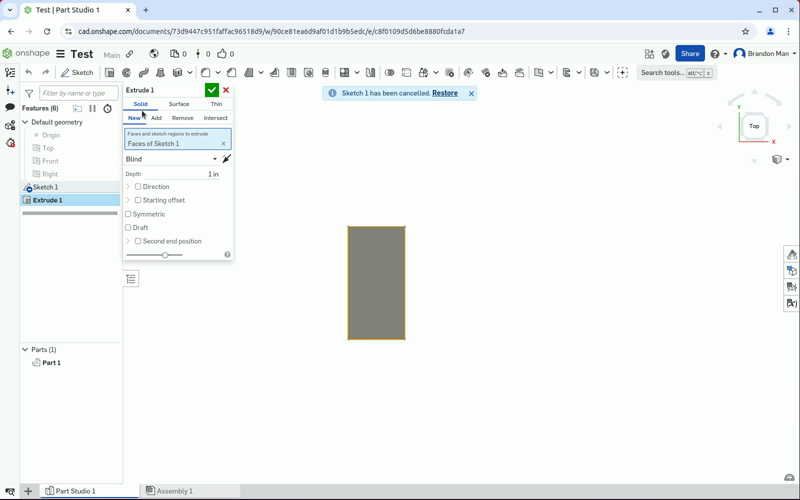
mouse_move(137, 120)
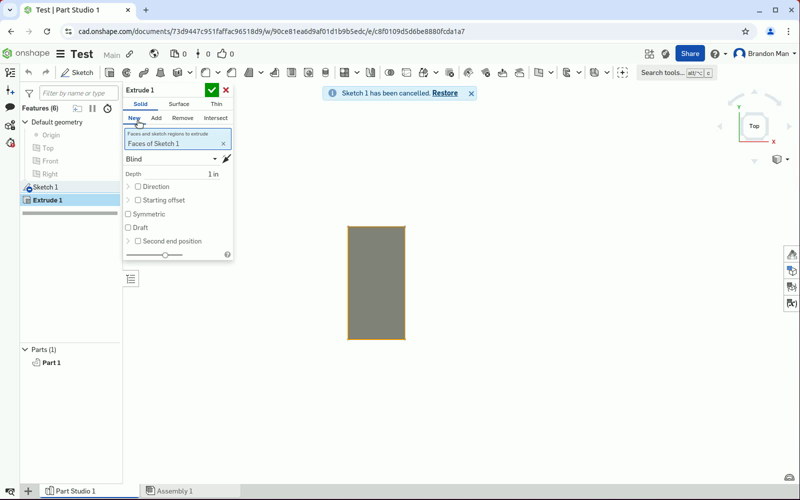
click(137, 120)
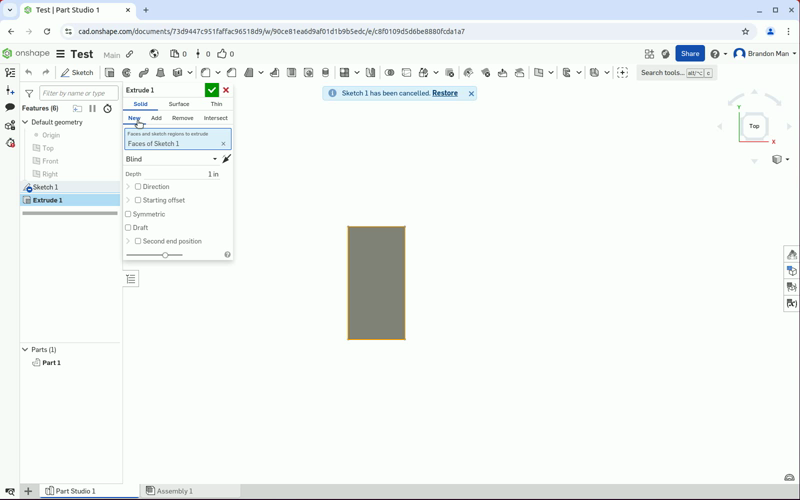
key(tab, 4)
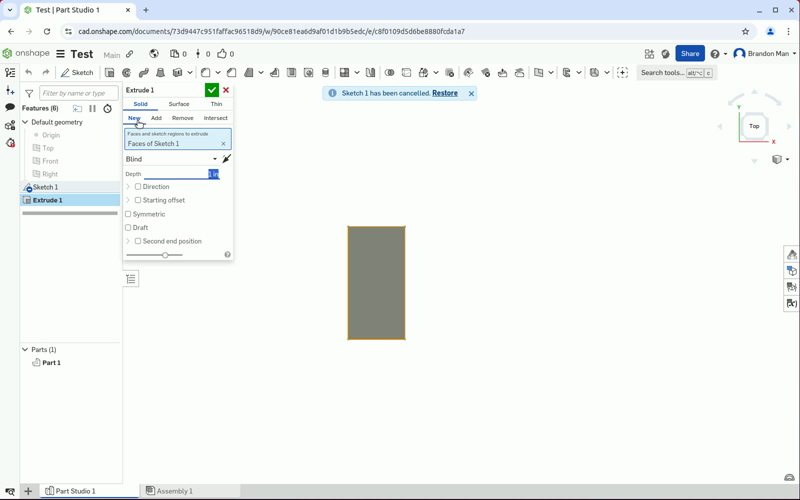
text(3.851)
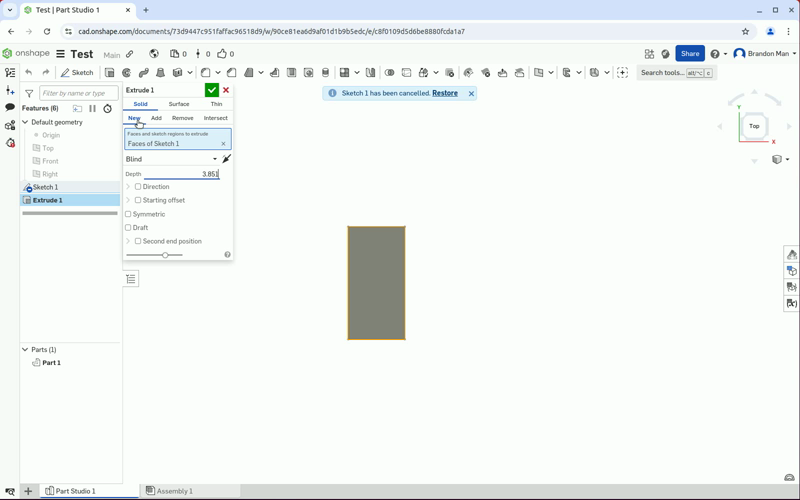
key(enter)
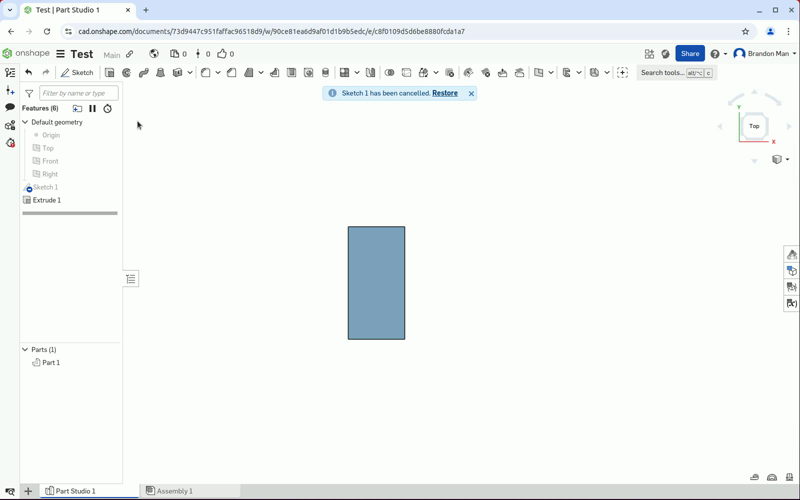
key(shift+h)
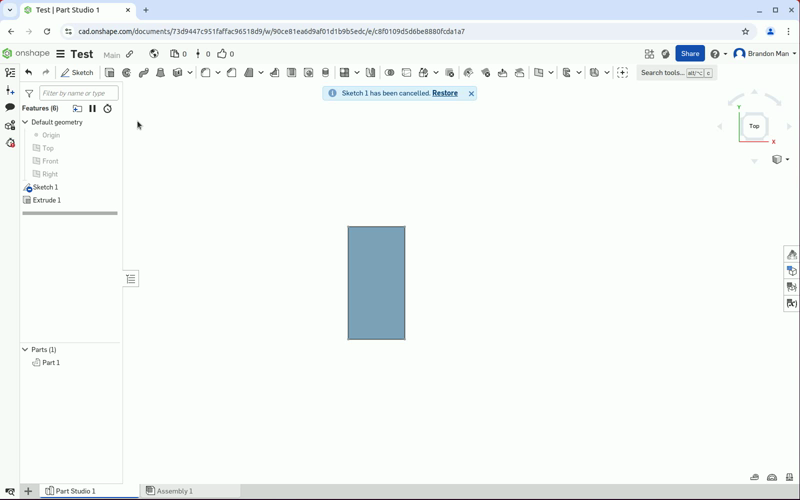
key(shift+h)
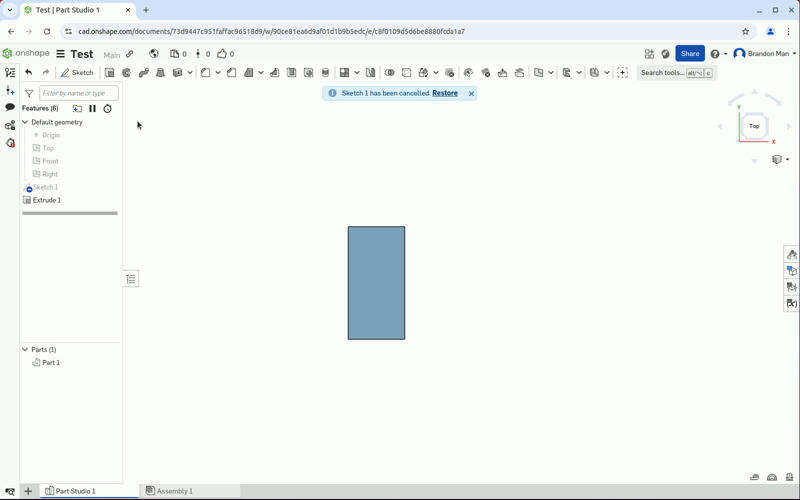
mouse_move(73, 189)
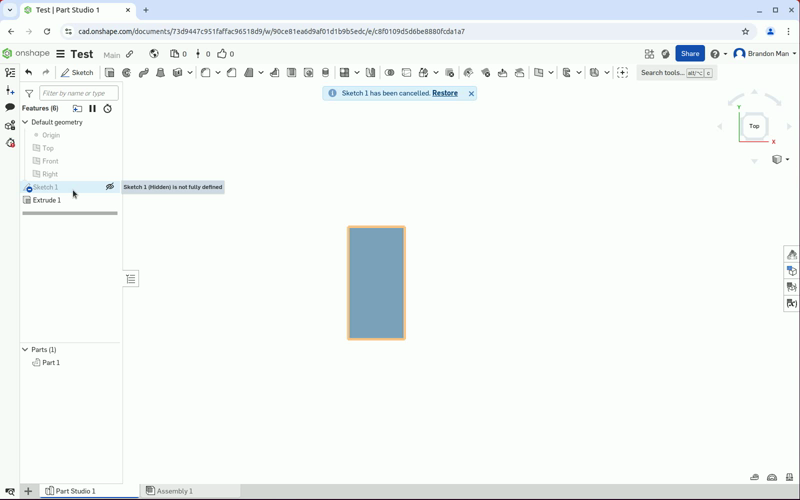
click(73, 189)
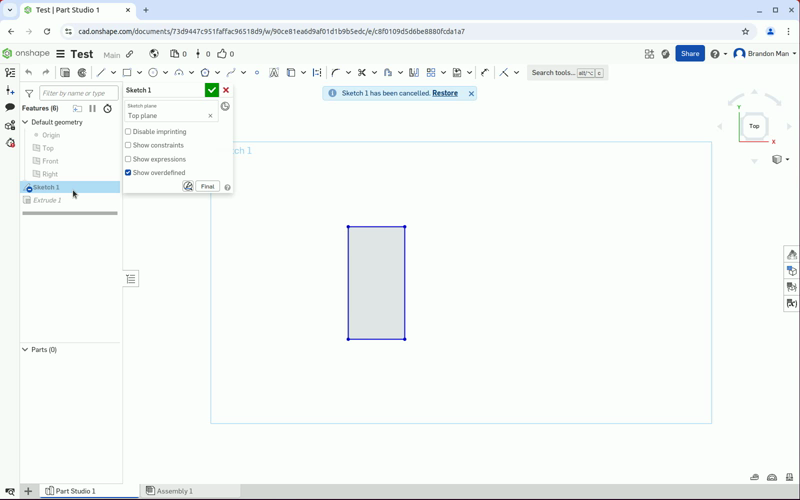
mouse_move(229, 92)
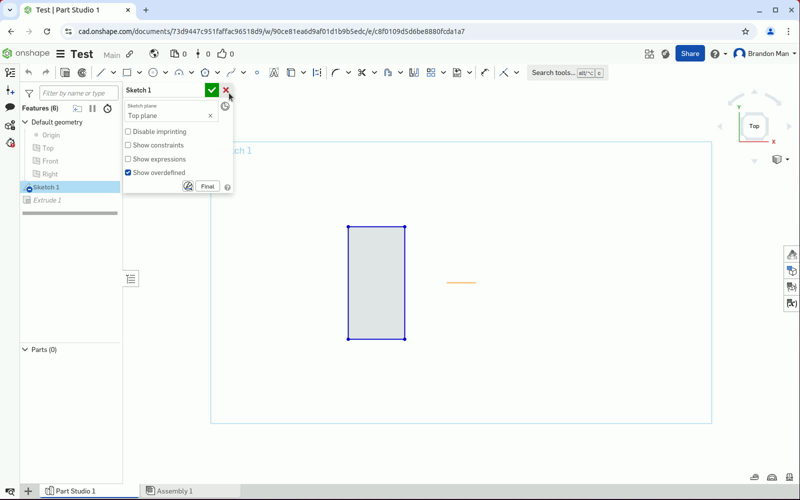
click(229, 92)
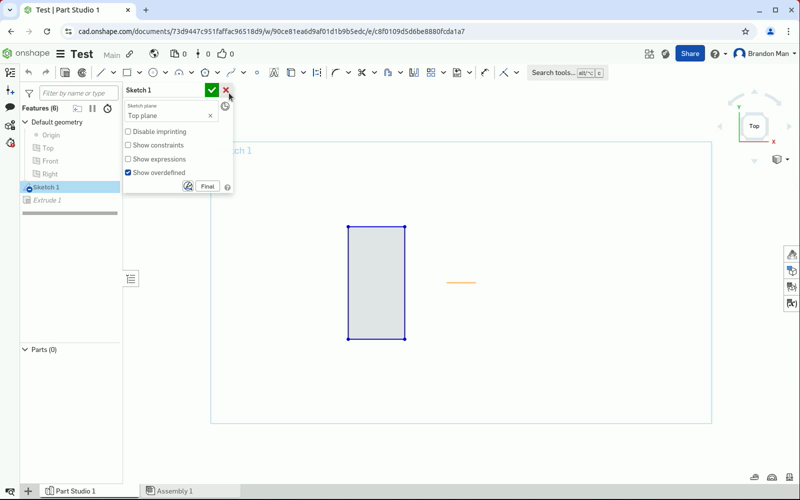
key(shift+s)
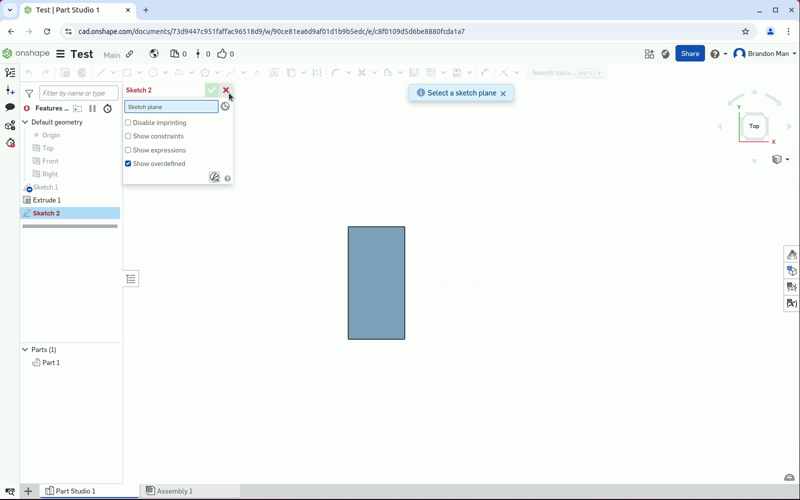
mouse_move(73, 150)
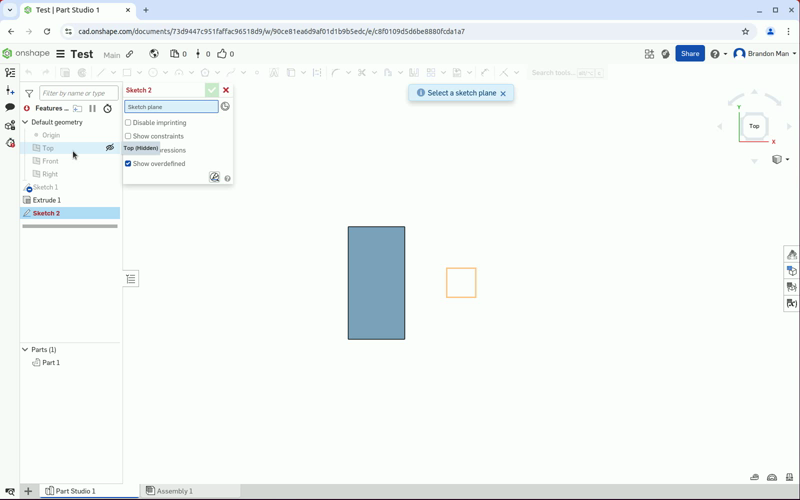
click(73, 150)
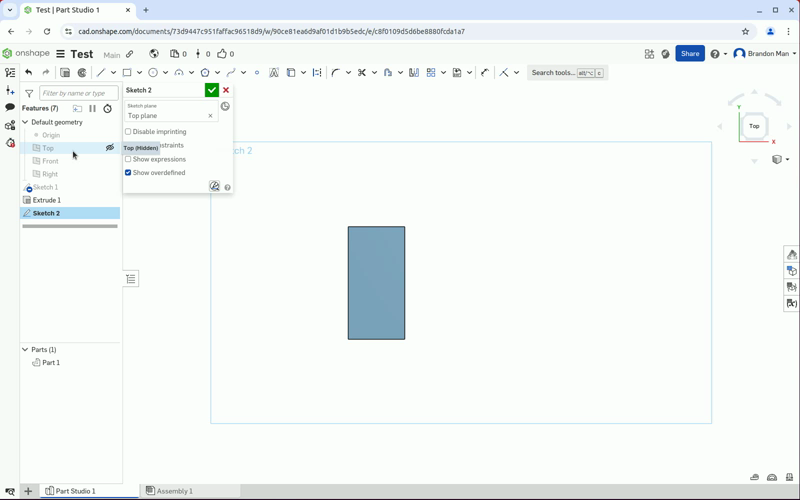
mouse_move(73, 352)
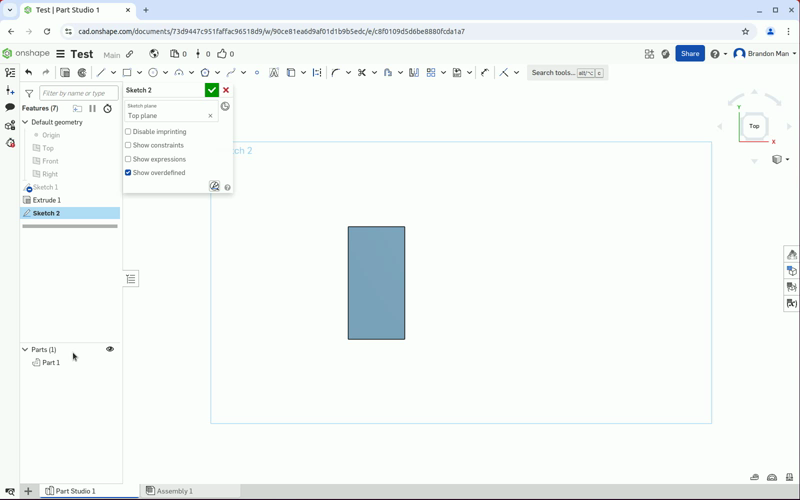
key(y)
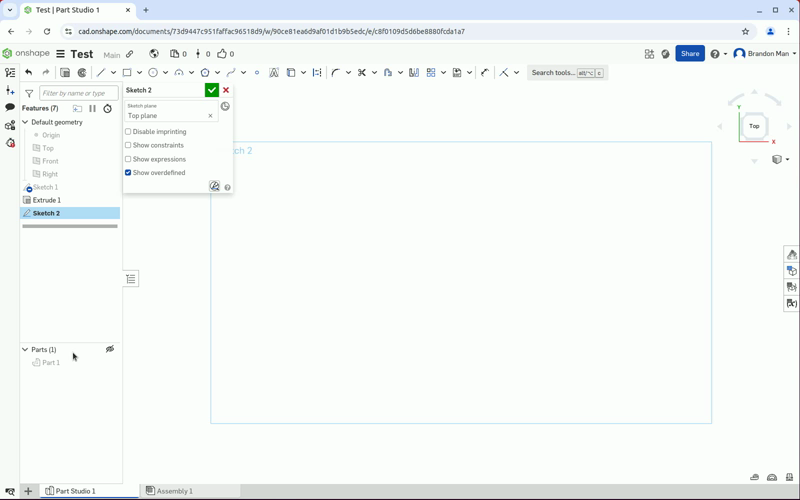
key(l)
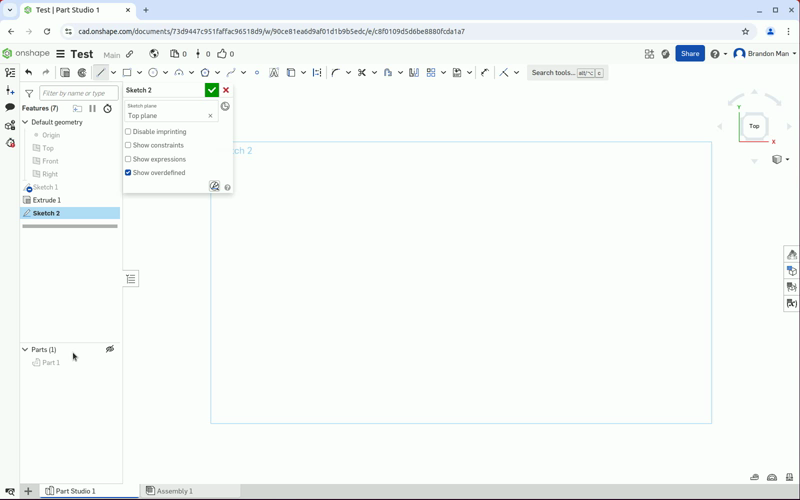
key_down(shift)
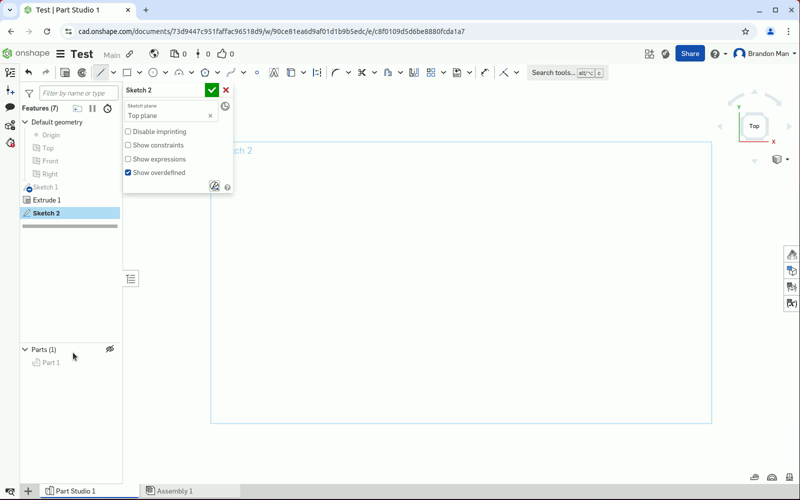
mouse_move(516, 339)
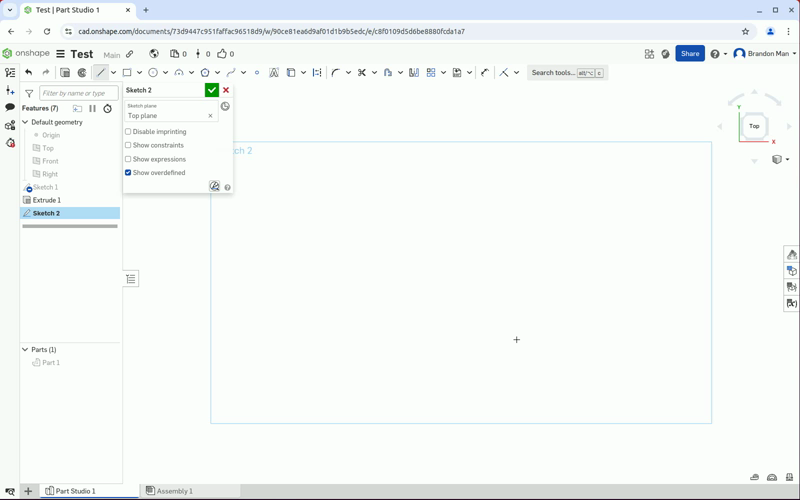
click(516, 339)
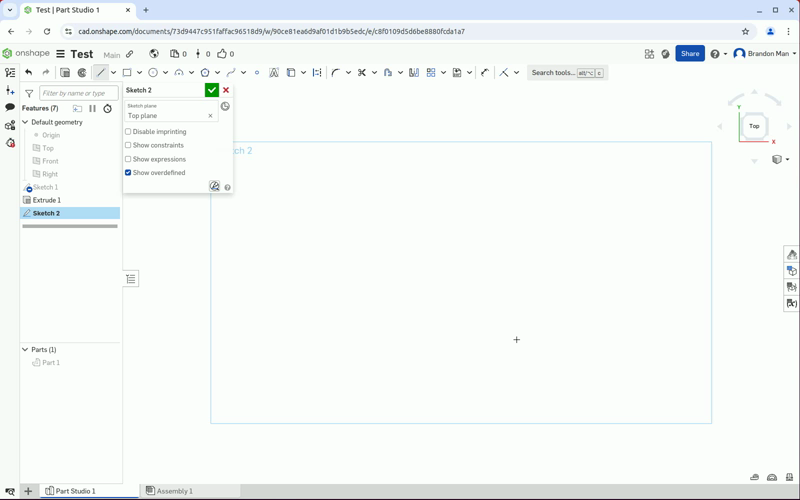
key_up(shift)
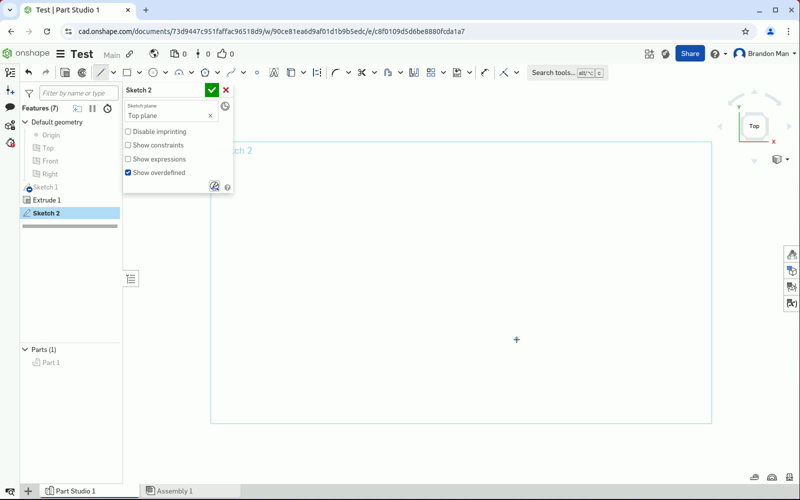
key_down(shift)
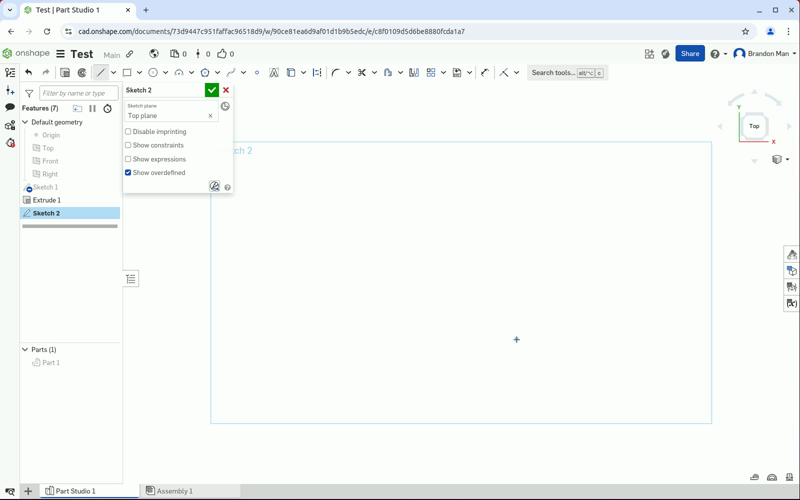
mouse_move(546, 339)
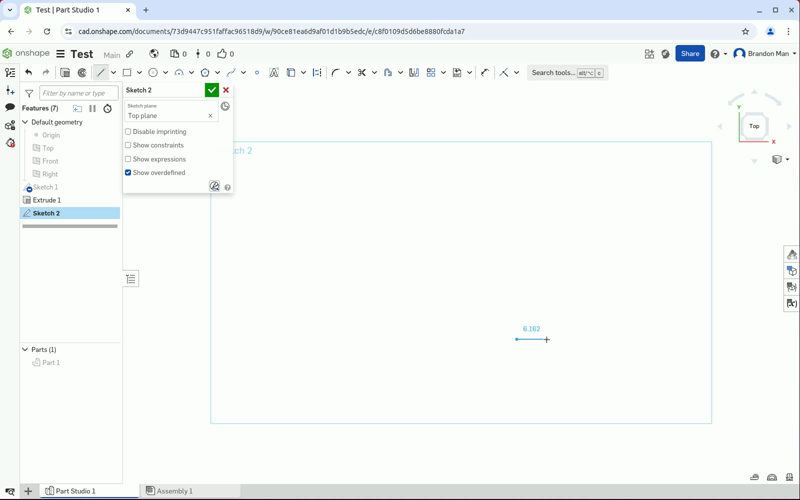
mouse_move(573, 339)
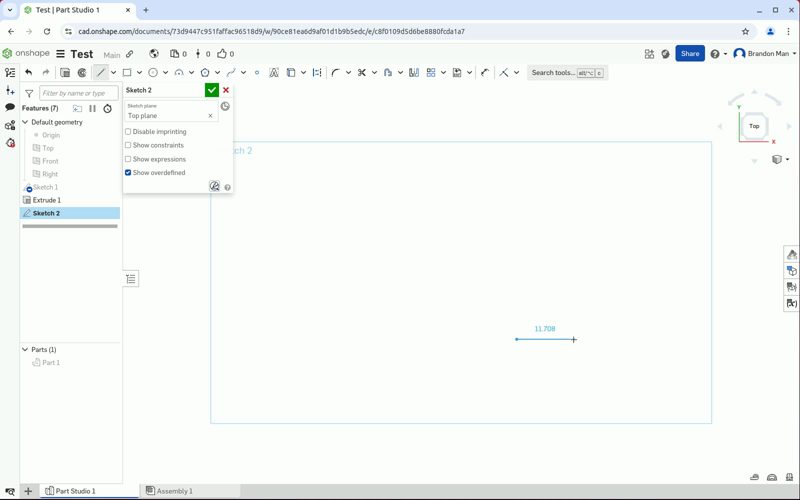
click(573, 339)
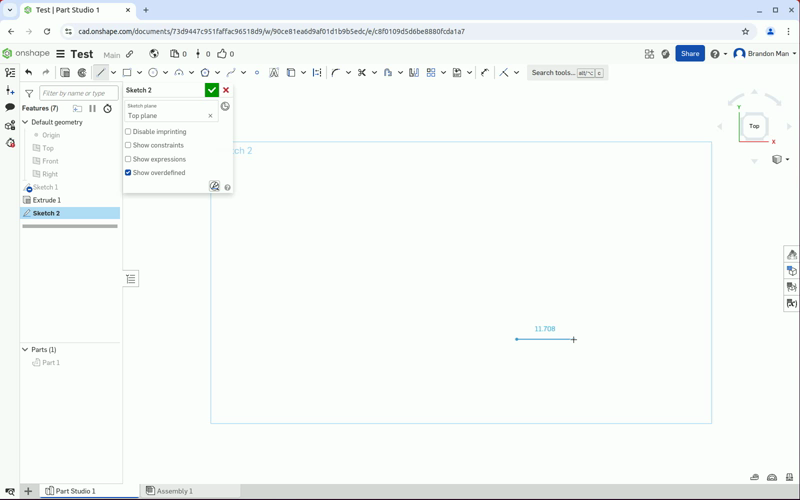
key_up(shift)
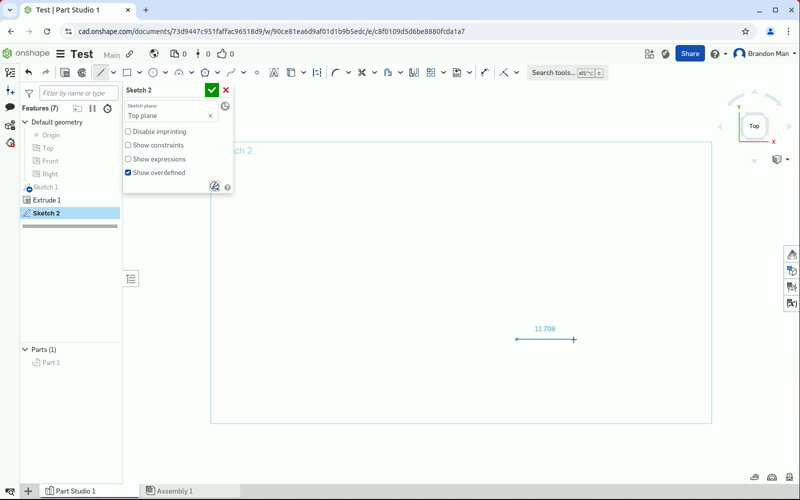
key_down(shift)
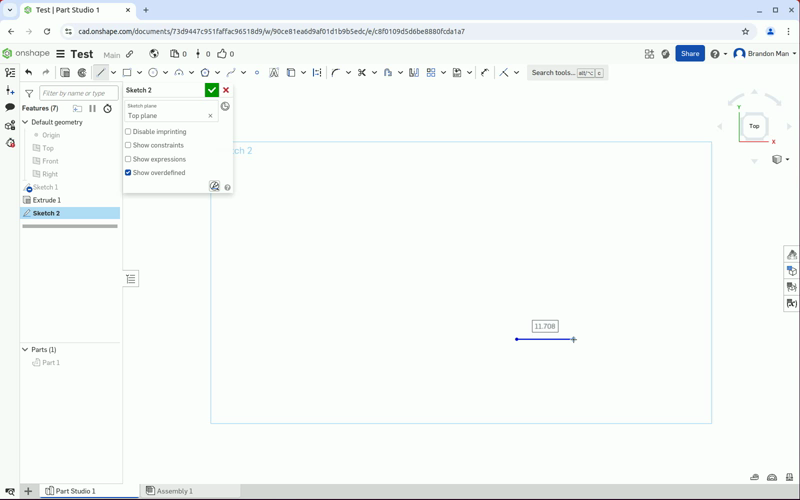
mouse_move(589, 339)
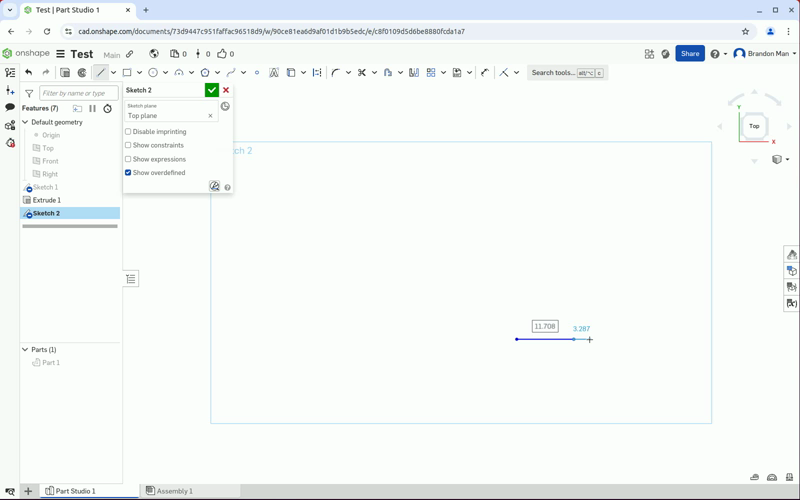
mouse_move(536, 301)
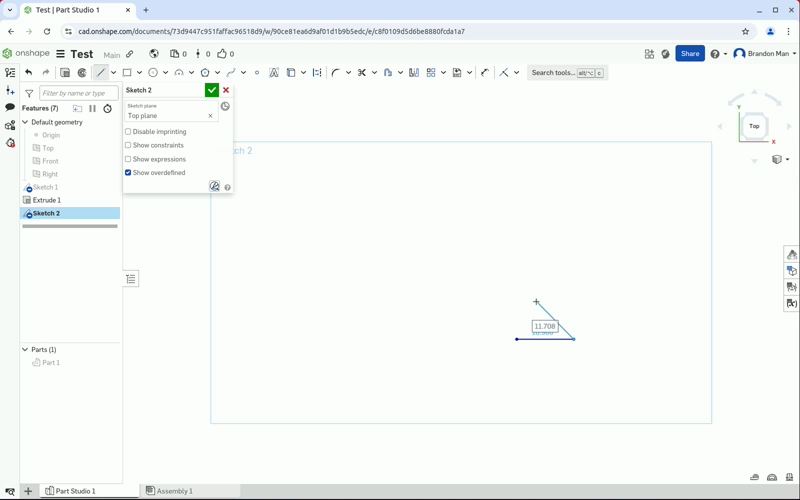
click(536, 301)
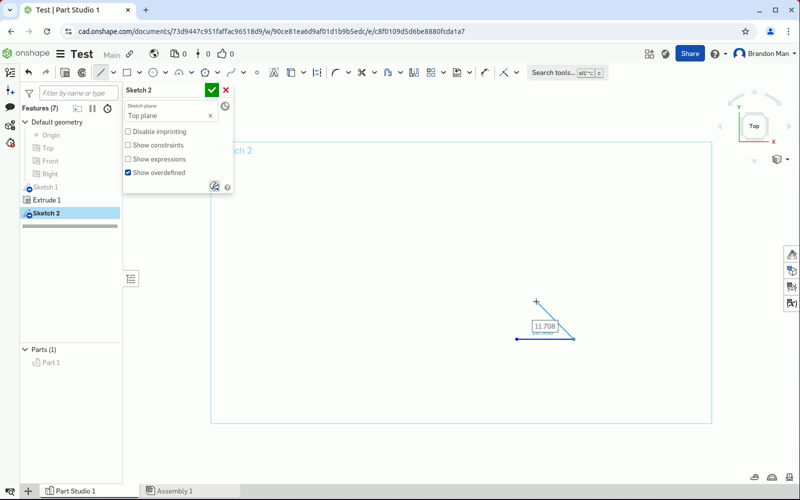
key_up(shift)
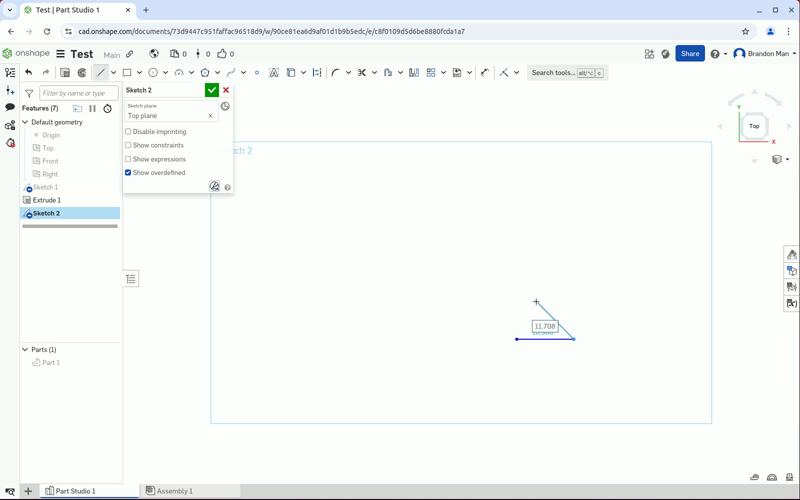
key_down(shift)
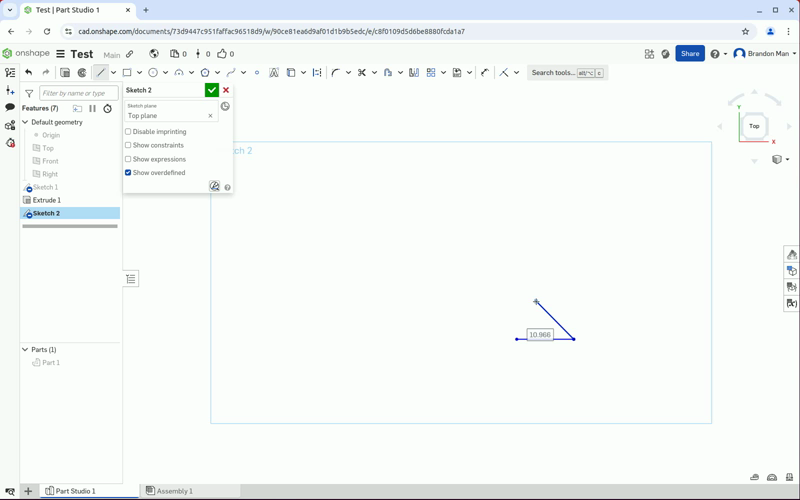
mouse_move(566, 301)
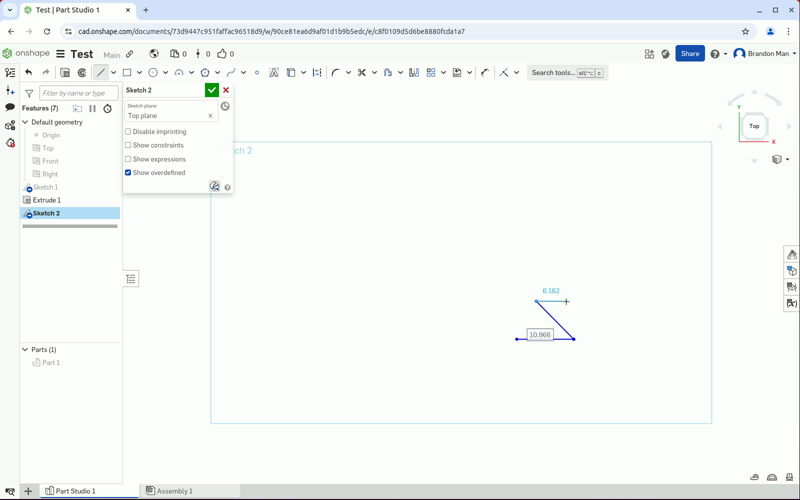
mouse_move(536, 264)
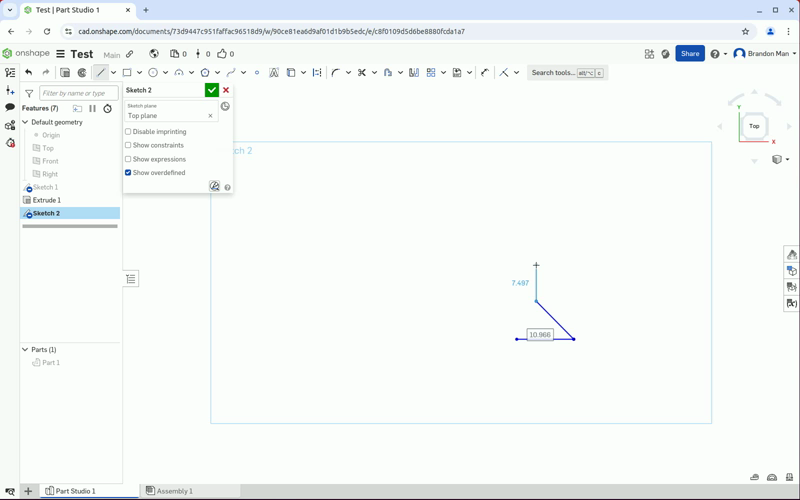
click(536, 264)
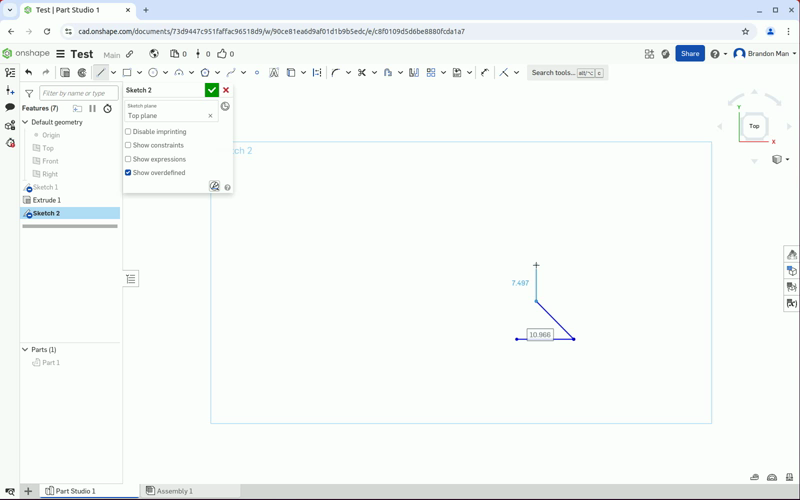
key_up(shift)
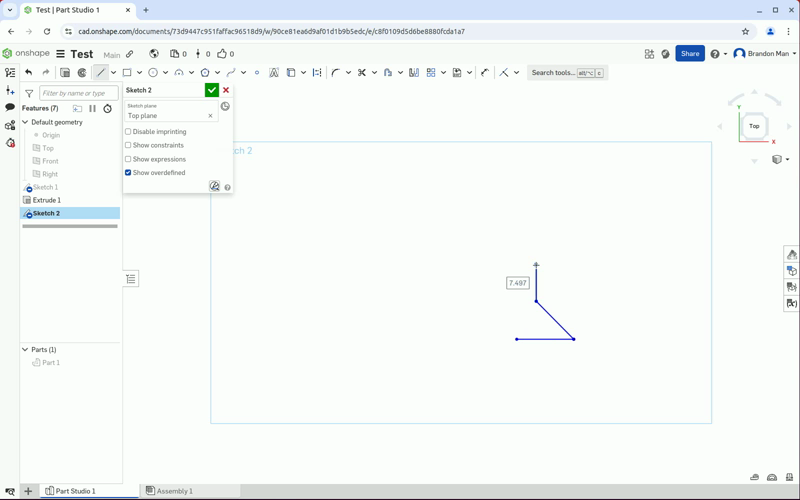
key_down(shift)
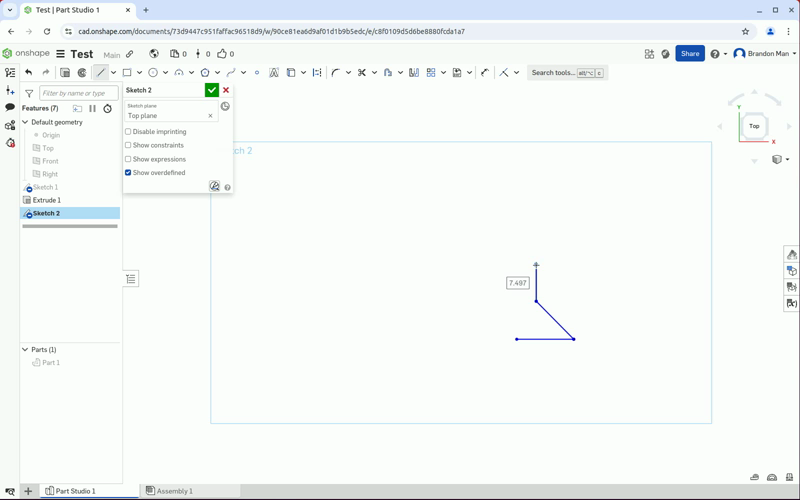
mouse_move(566, 264)
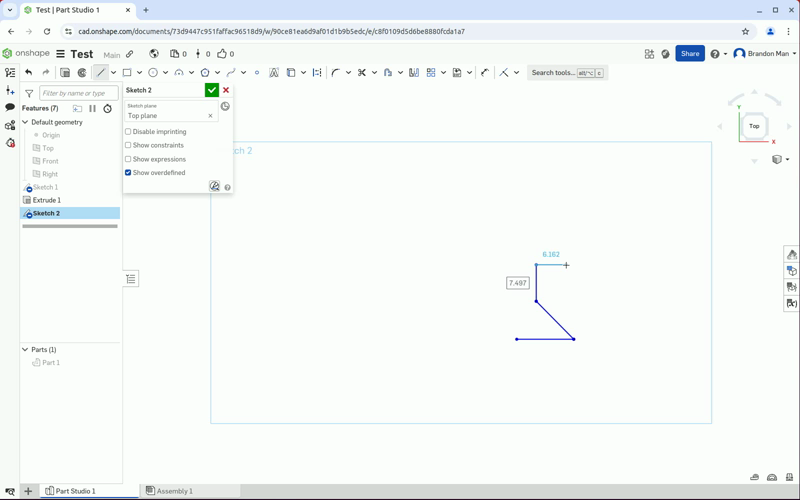
mouse_move(573, 226)
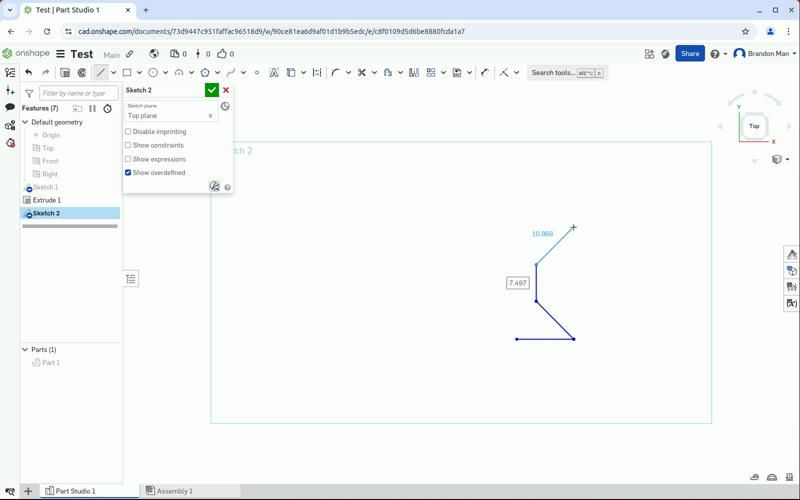
click(573, 226)
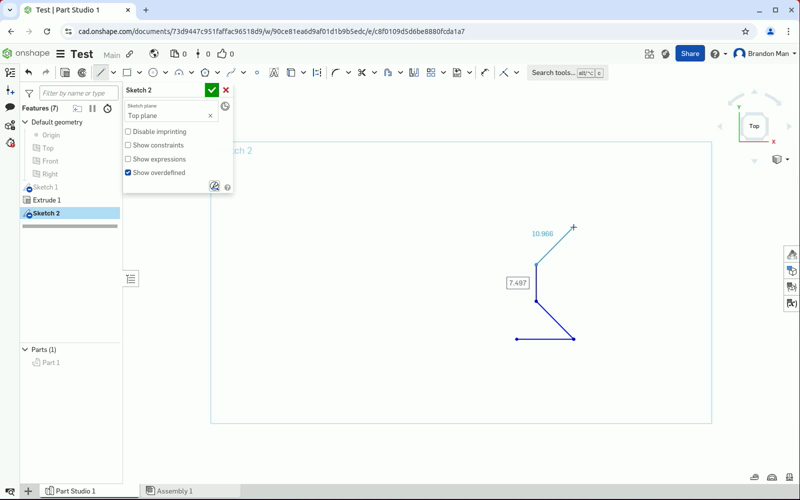
key_up(shift)
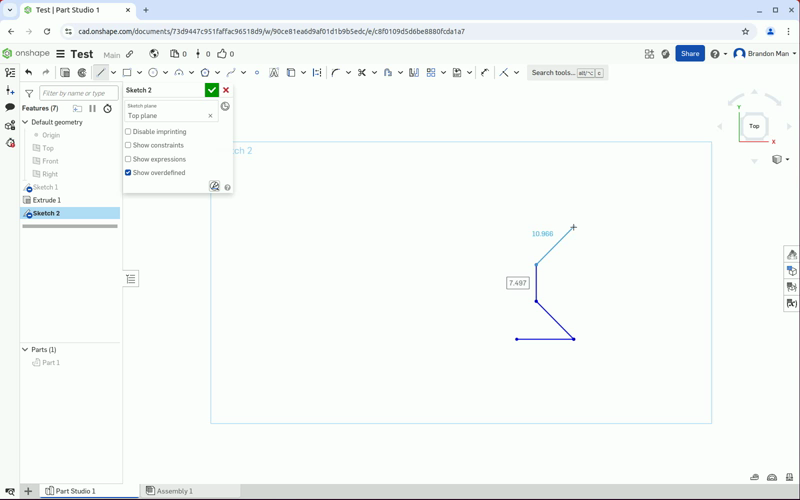
key_down(shift)
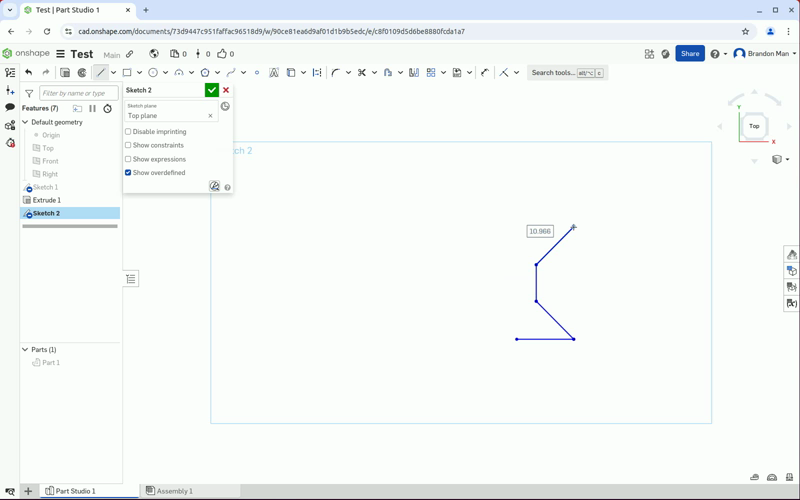
mouse_move(589, 226)
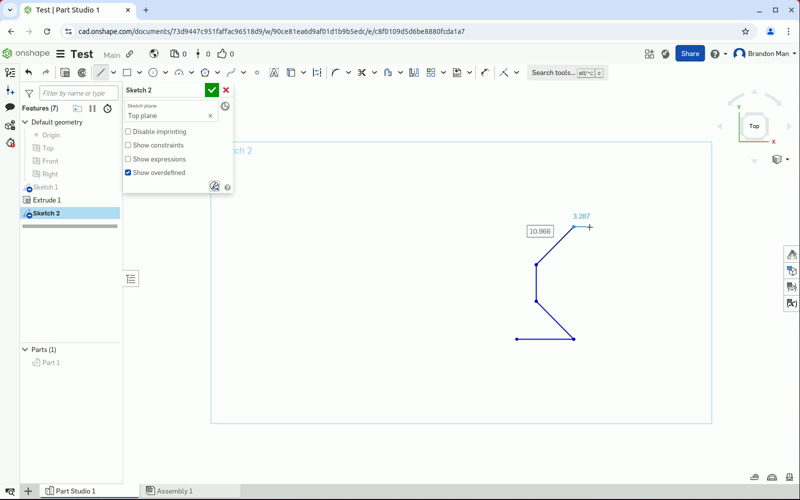
mouse_move(516, 226)
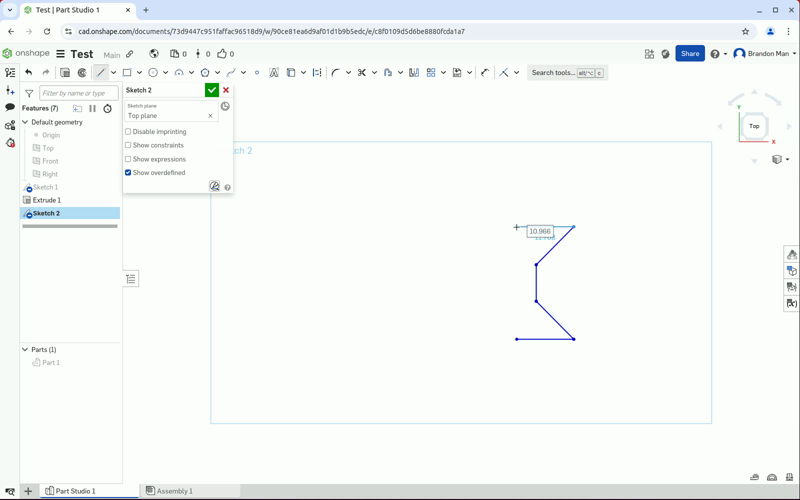
click(516, 226)
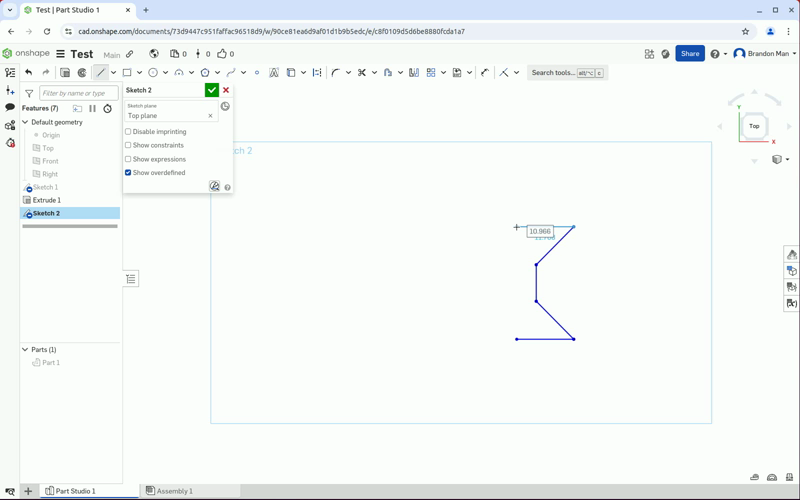
key_up(shift)
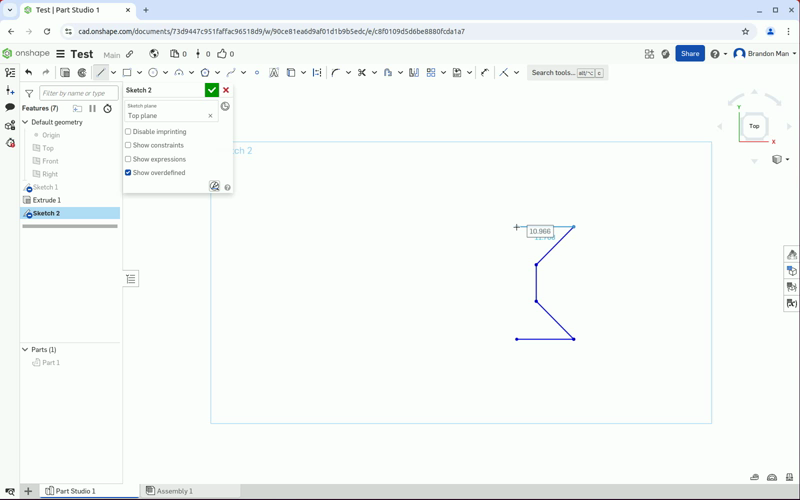
key_down(shift)
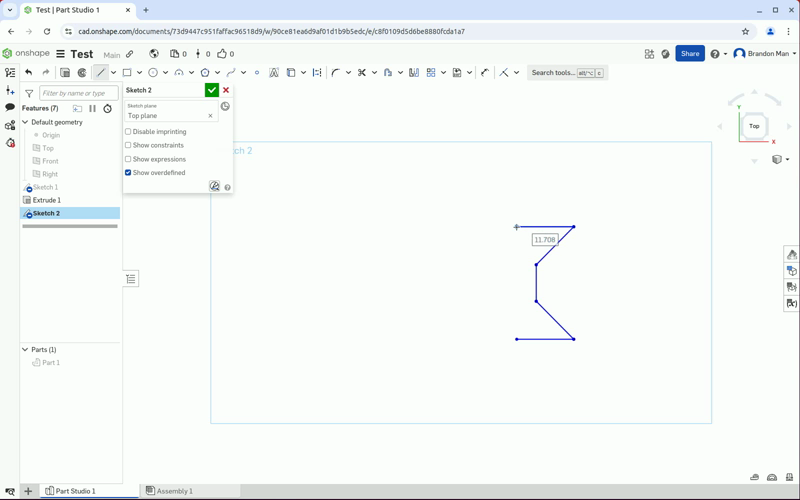
mouse_move(516, 339)
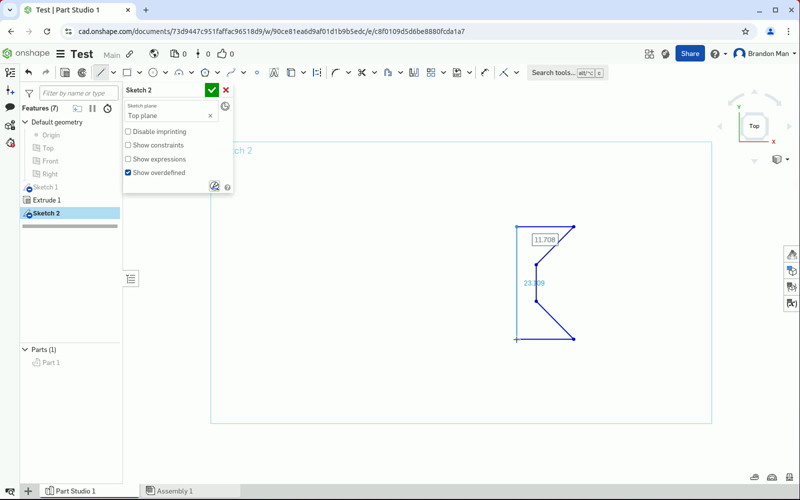
key_up(shift)
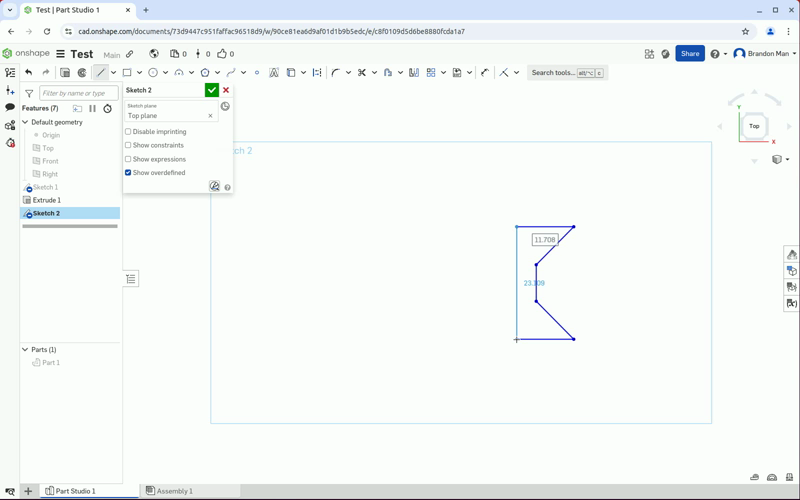
click(516, 339)
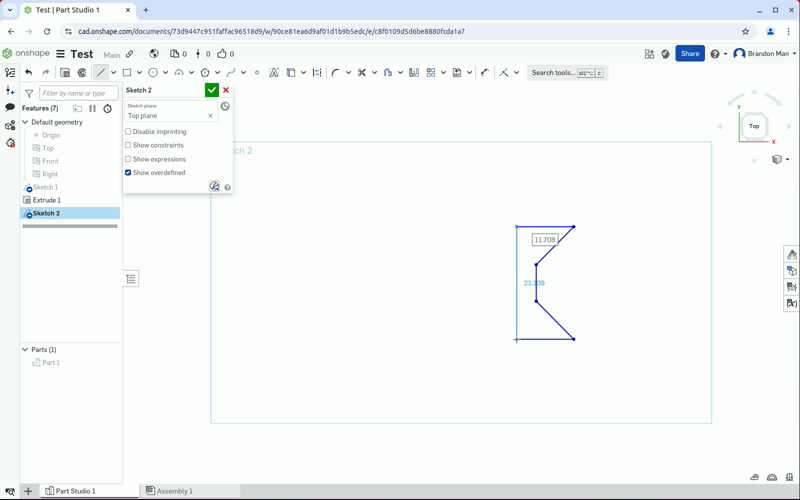
key(esc)
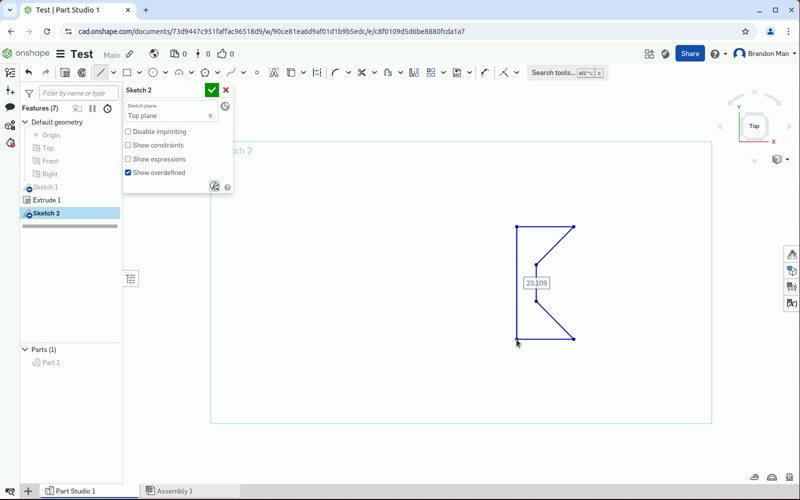
mouse_move(536, 313)
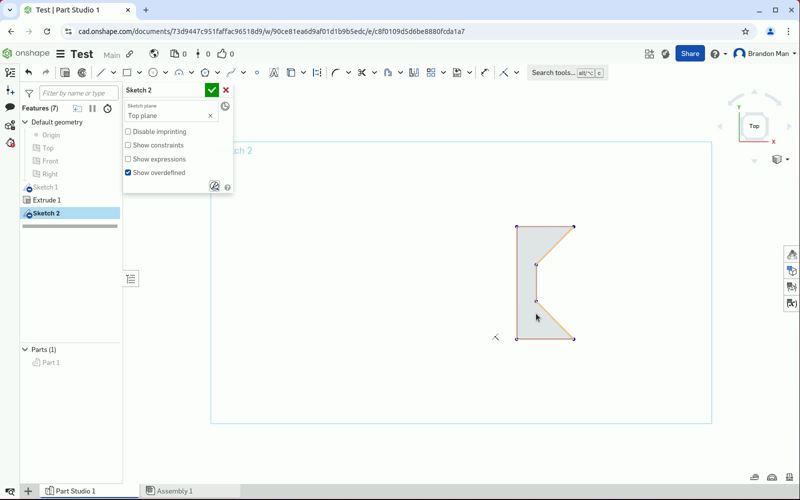
click(536, 313)
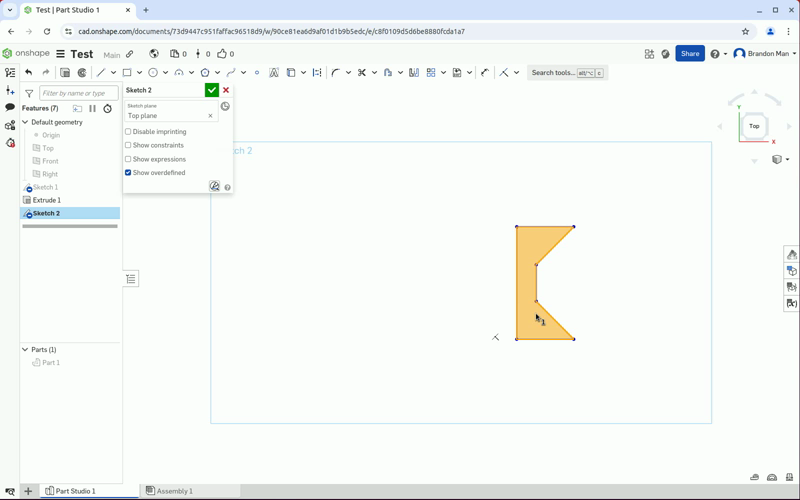
mouse_move(73, 352)
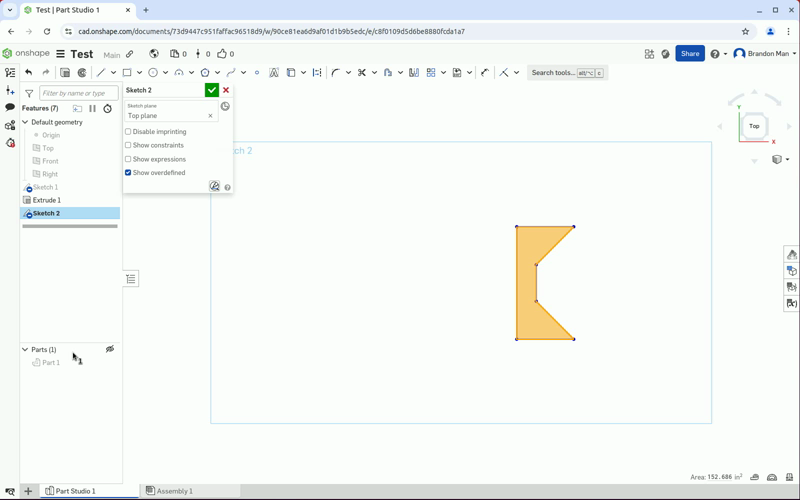
key(shift+y)
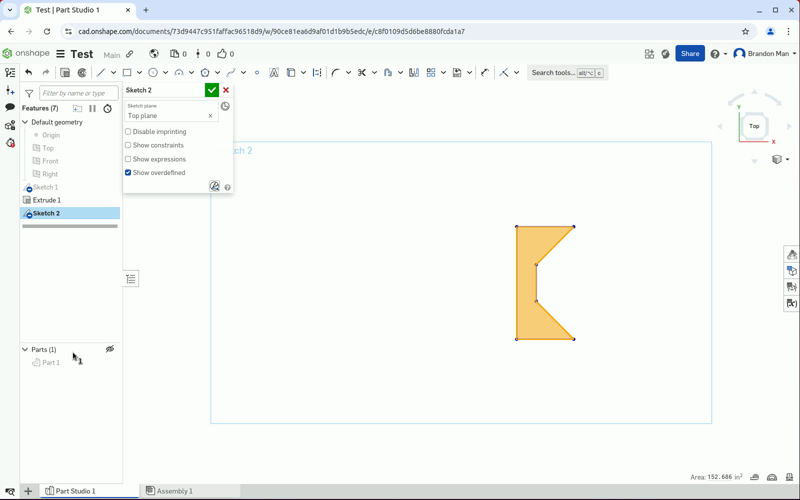
key(shift+e)
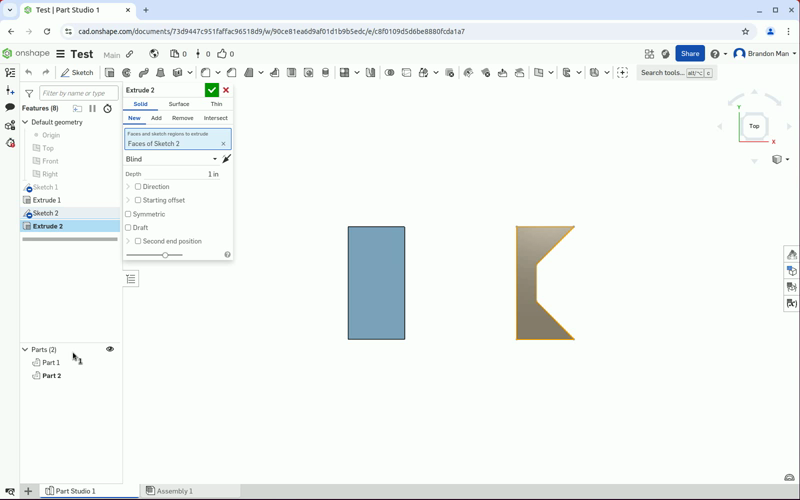
mouse_move(143, 106)
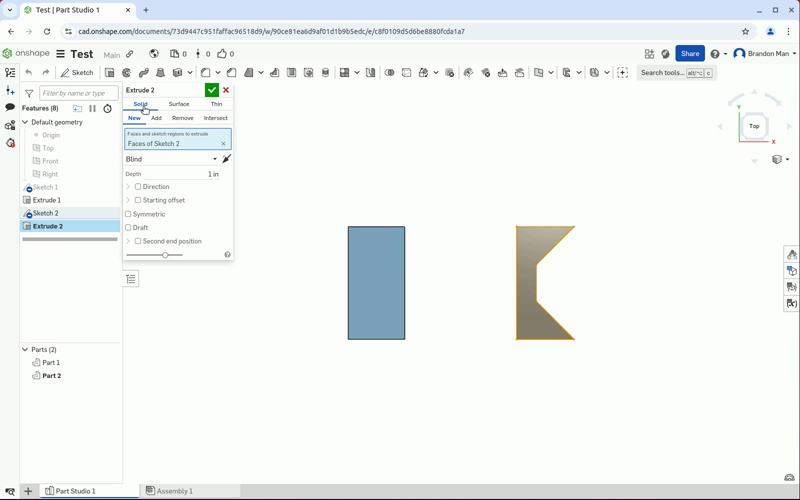
click(143, 106)
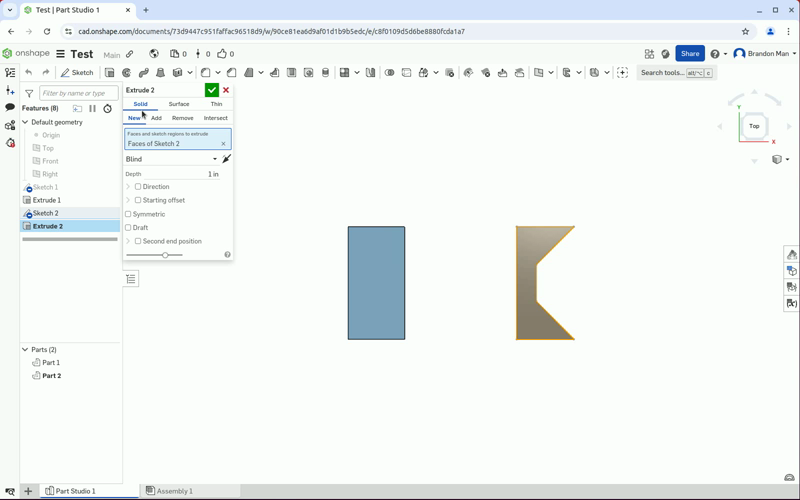
mouse_move(137, 120)
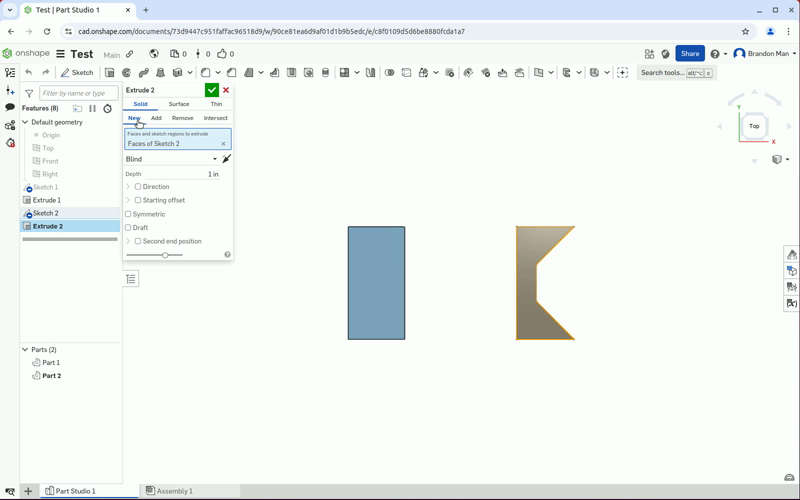
click(137, 120)
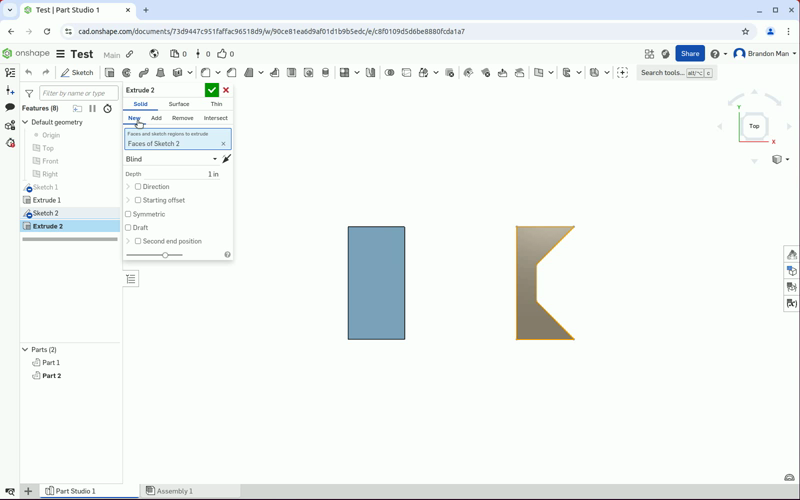
key(tab, 4)
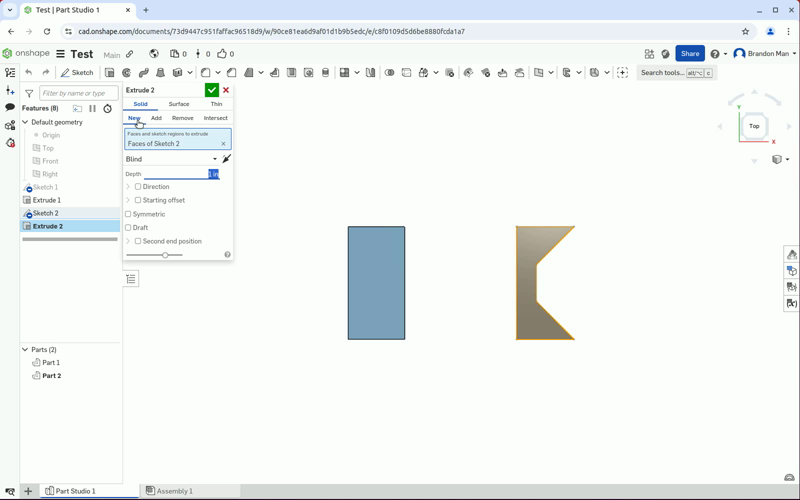
text(3.851)
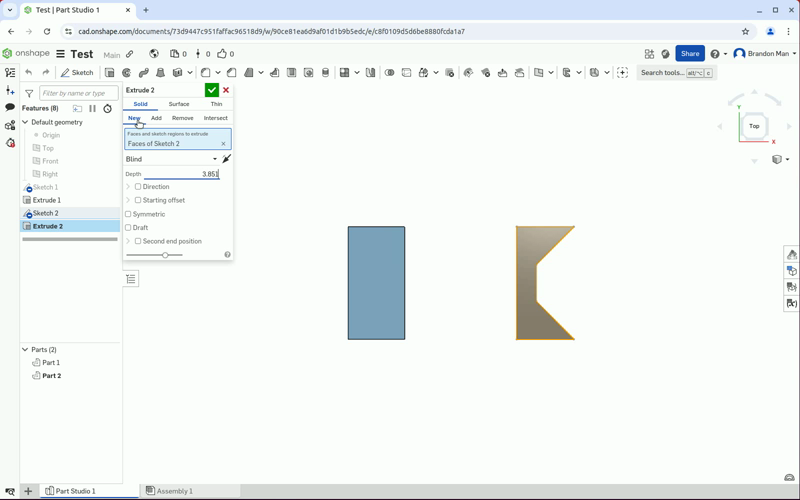
key(enter)
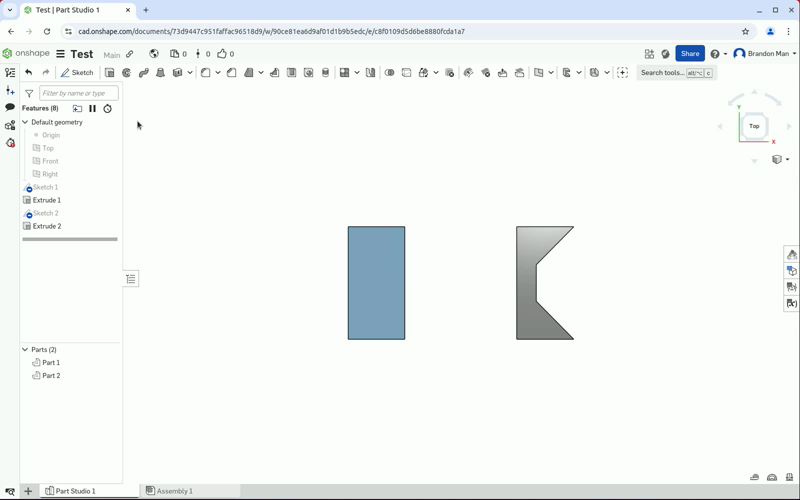
key(shift+h)
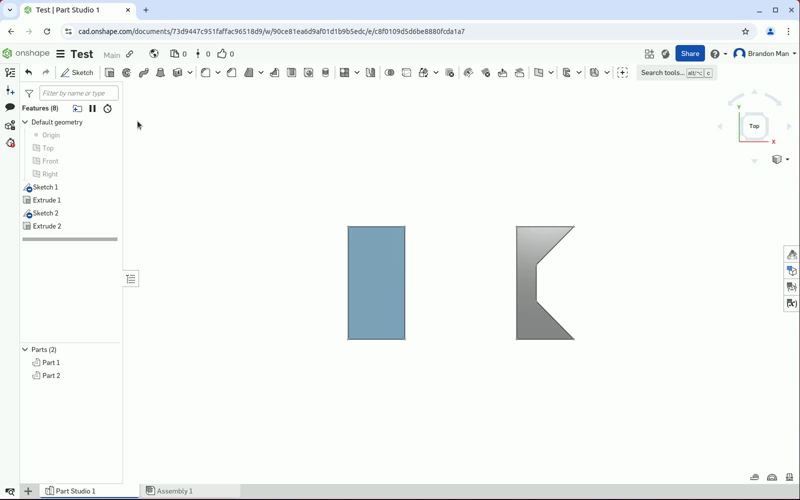
key(shift+h)
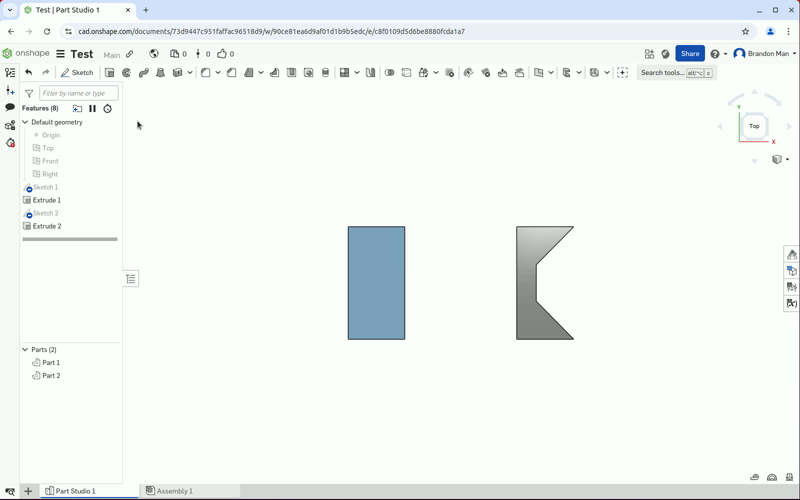
mouse_move(73, 189)
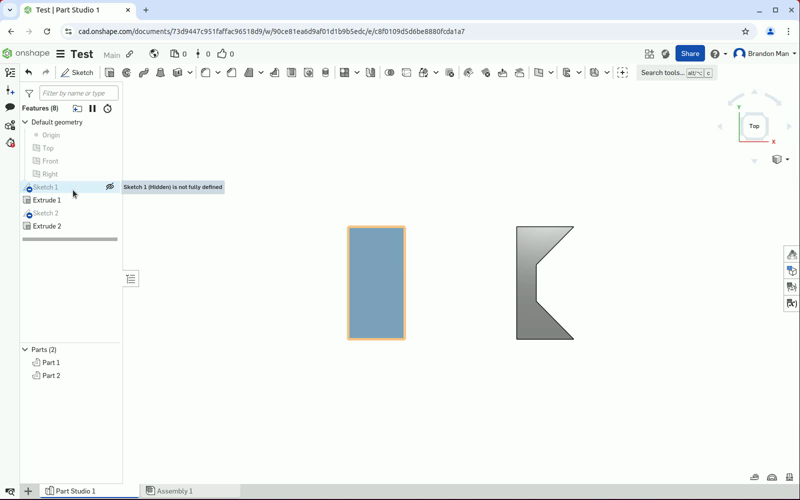
click(73, 189)
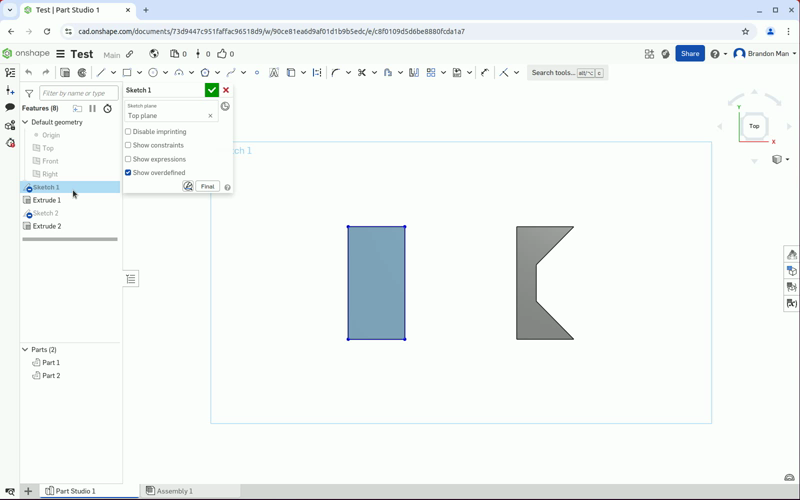
mouse_move(229, 92)
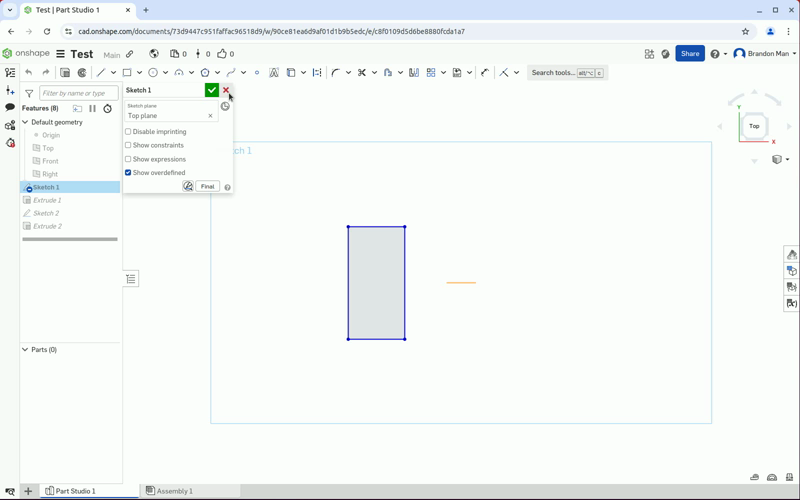
click(229, 92)
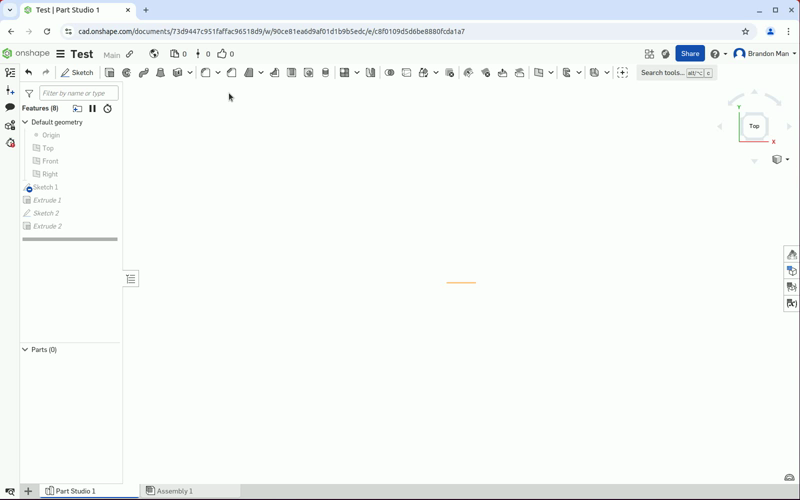
mouse_move(541, 75)
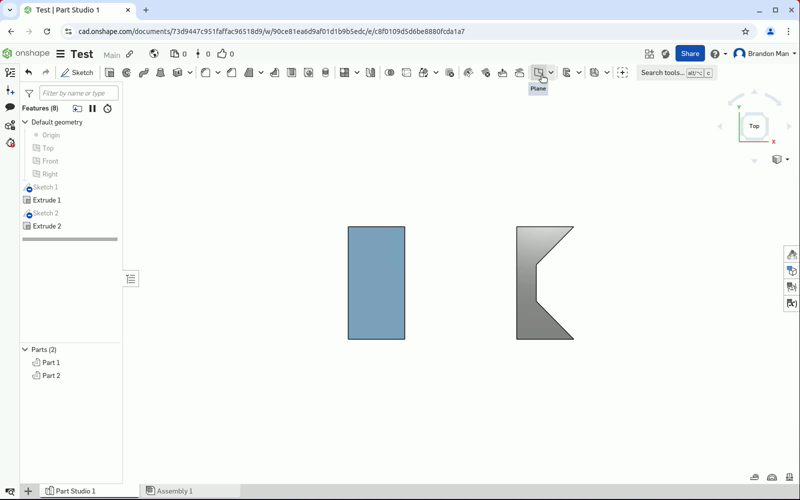
click(541, 75)
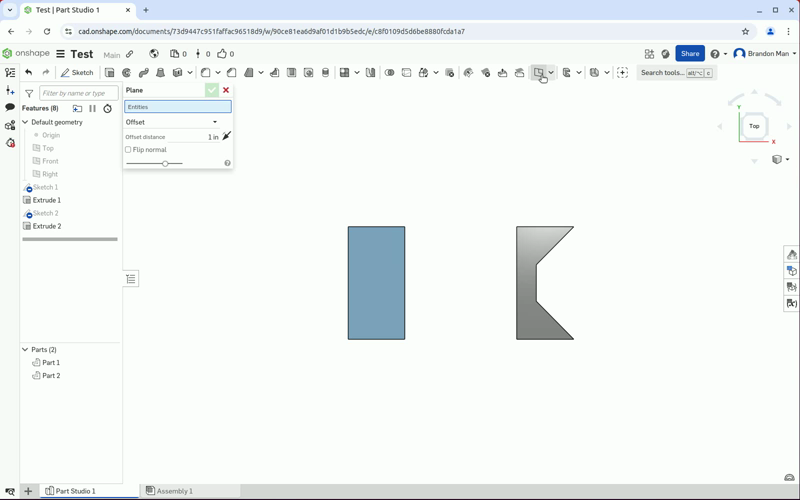
mouse_move(73, 150)
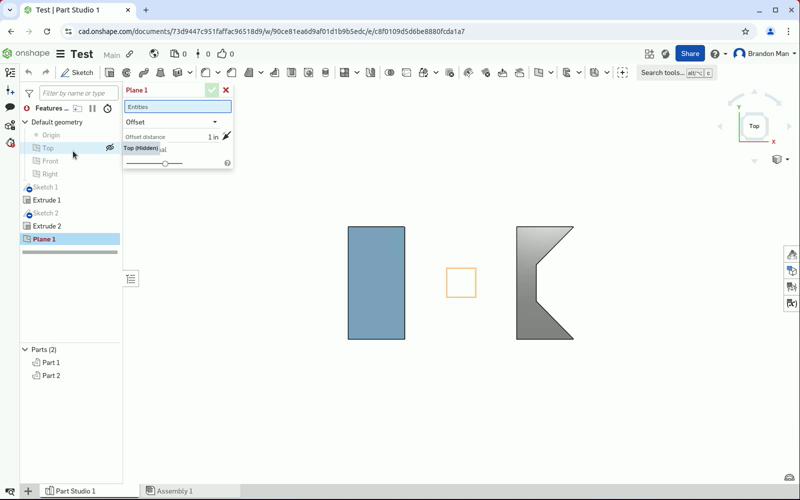
click(73, 150)
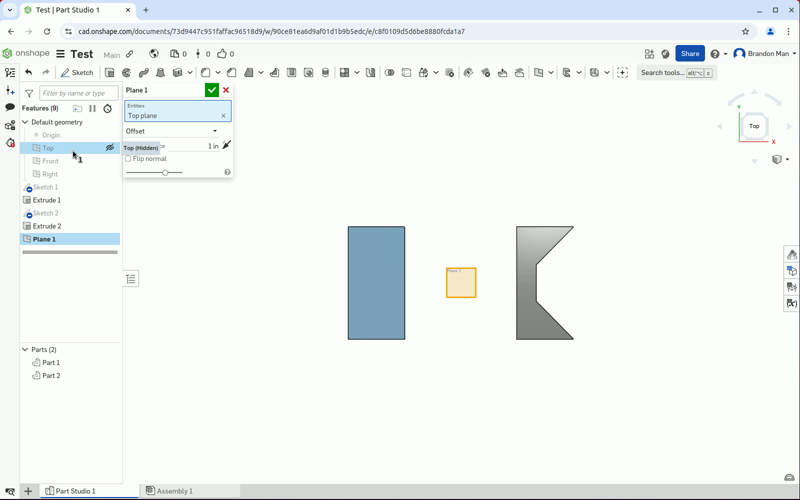
key(tab, 2)
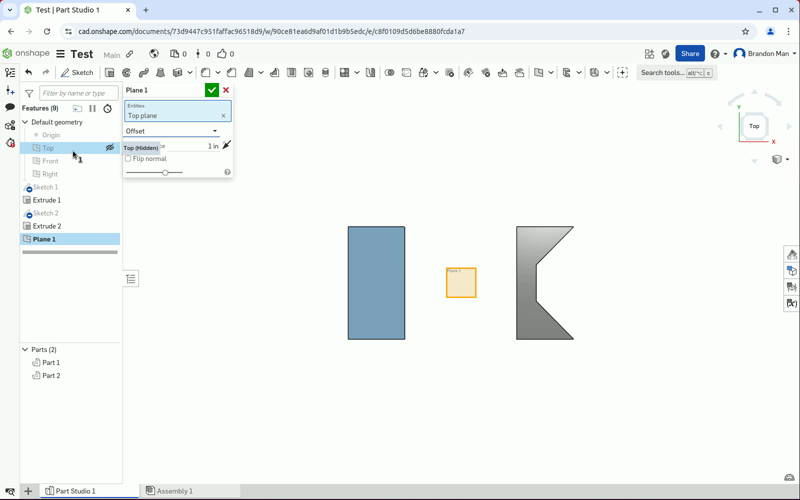
text(3.851)
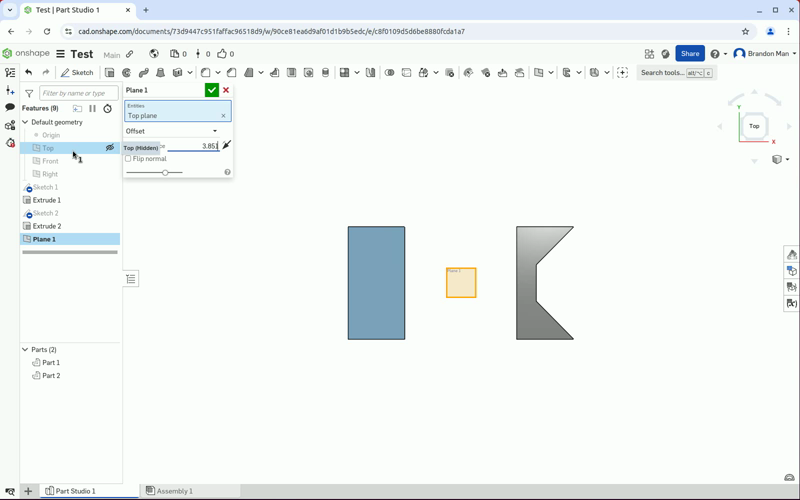
key(enter, 2)
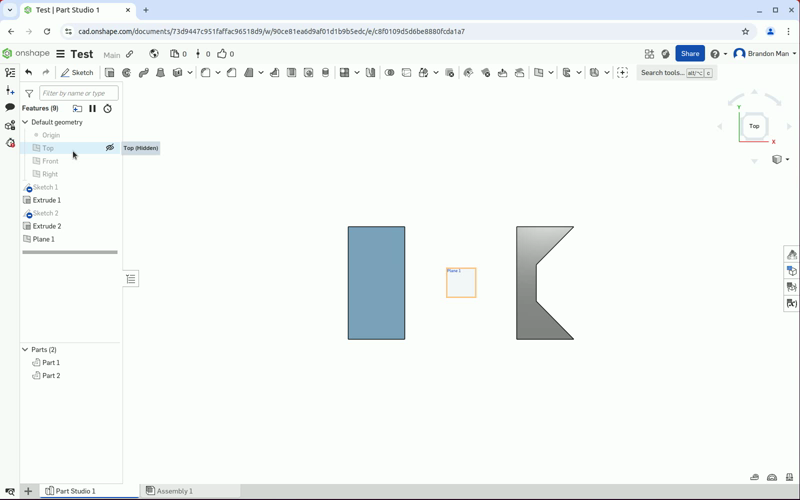
key(shift+s)
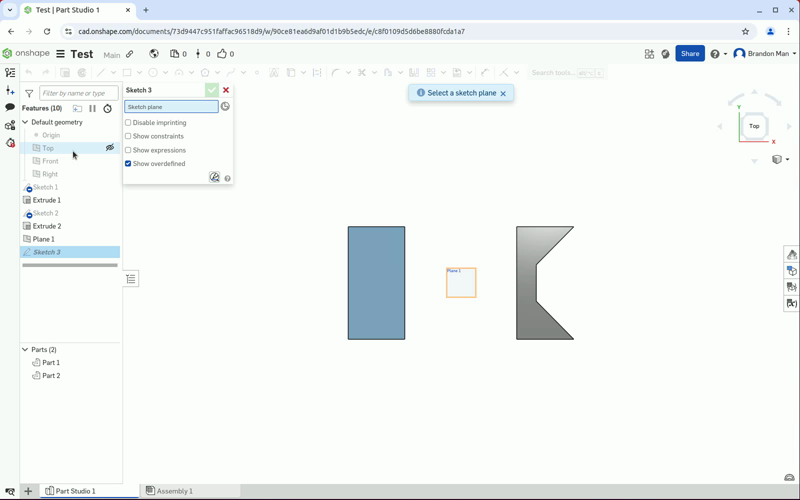
mouse_move(73, 241)
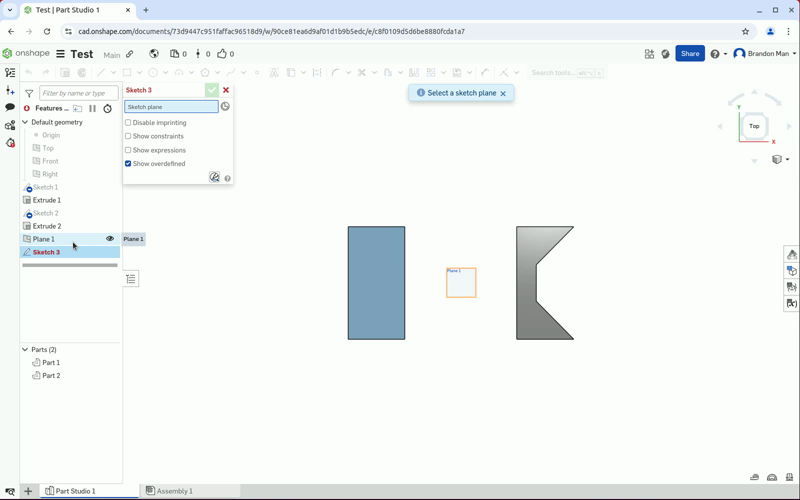
click(73, 241)
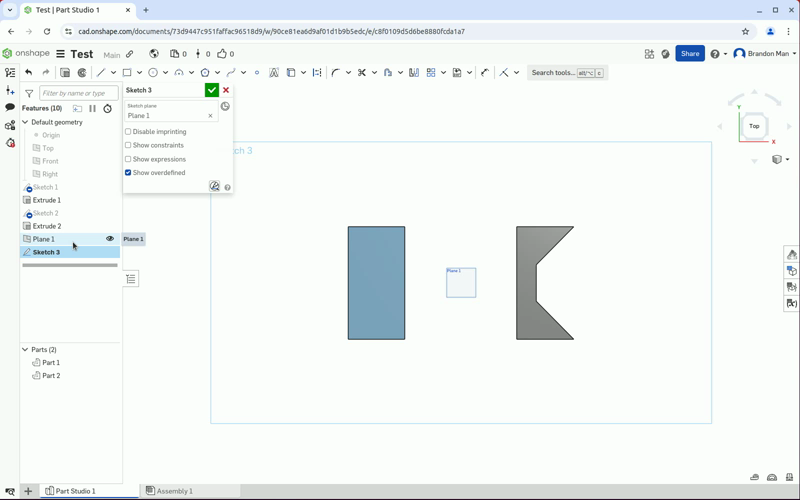
mouse_move(73, 352)
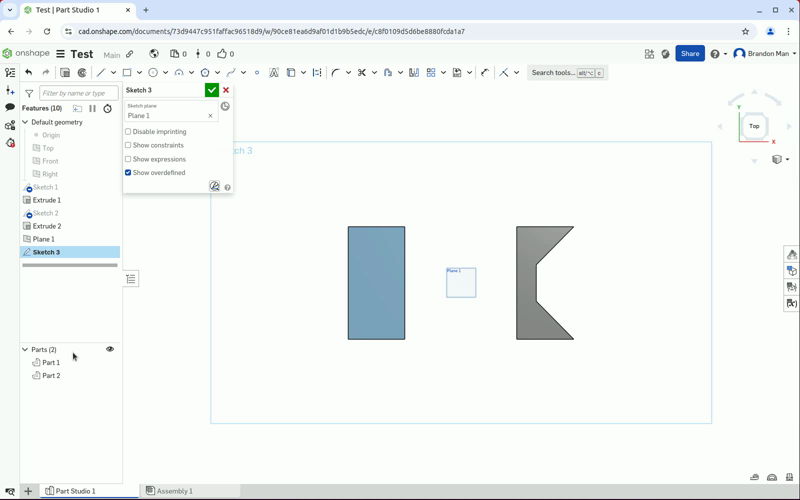
key(y)
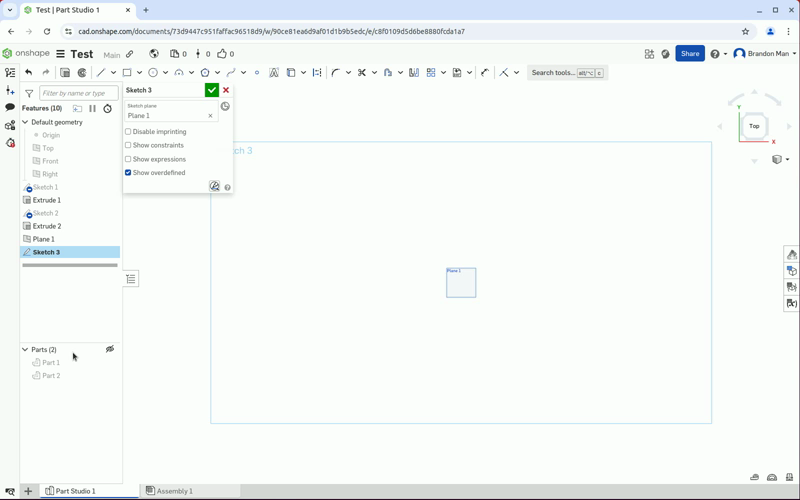
key(l)
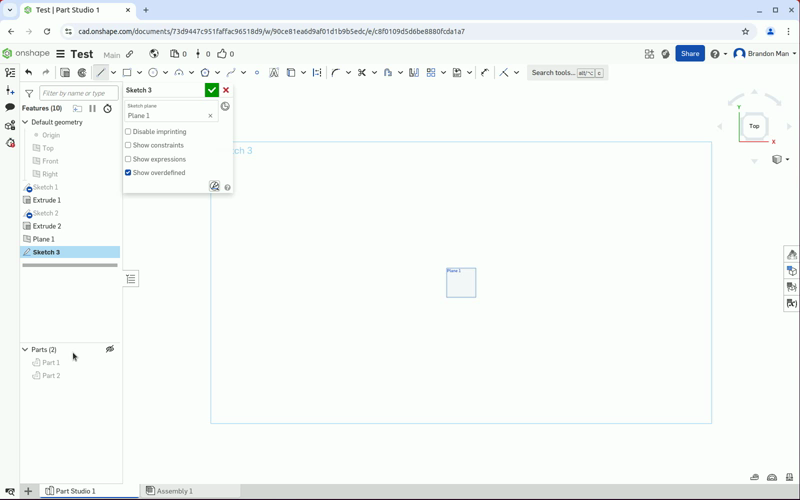
key_down(shift)
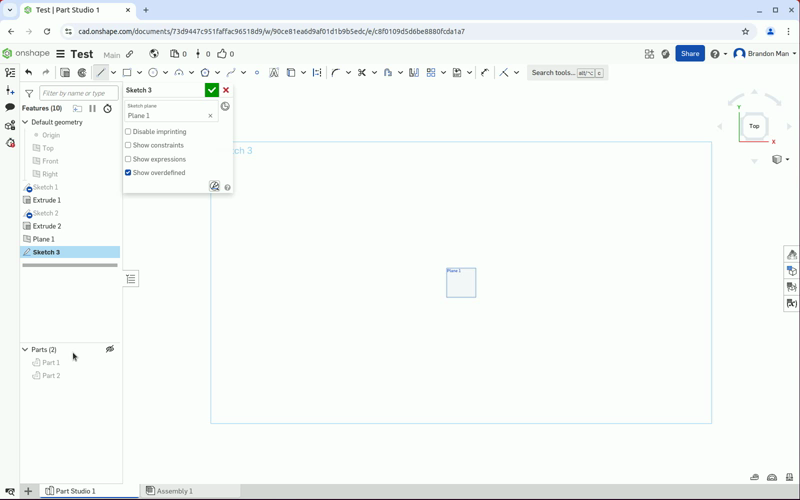
mouse_move(385, 339)
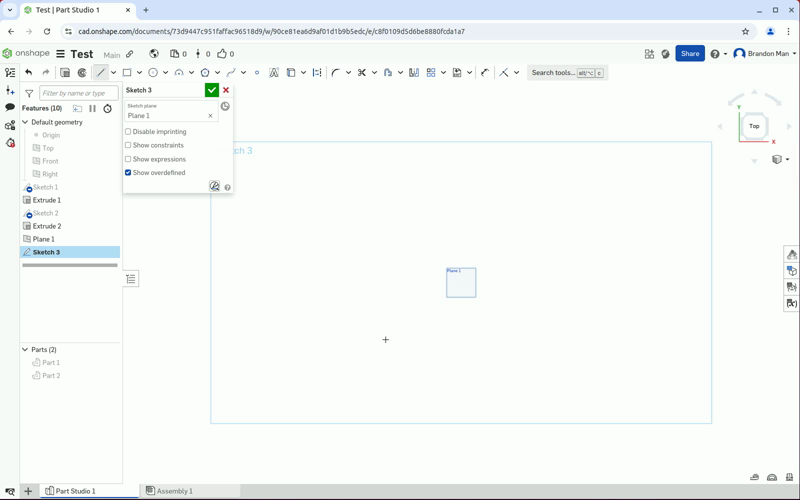
click(385, 339)
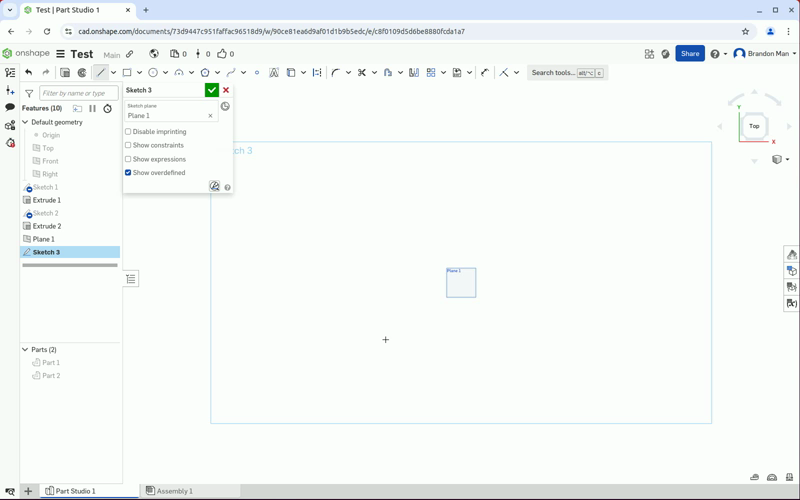
key_up(shift)
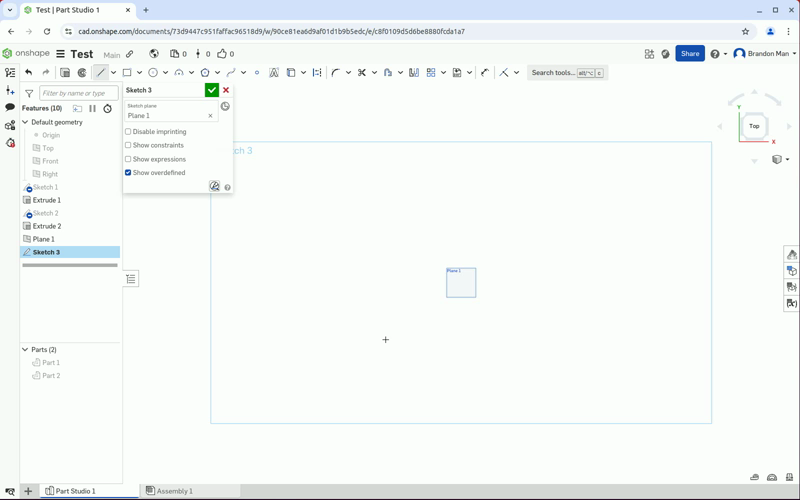
key_down(shift)
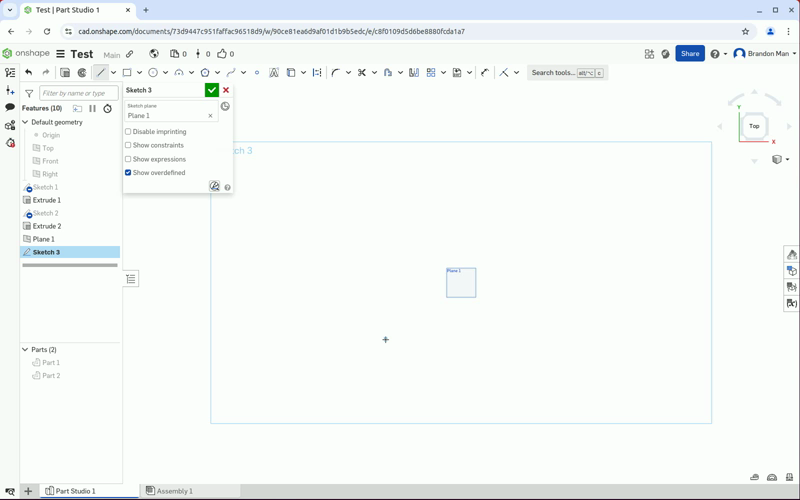
mouse_move(415, 339)
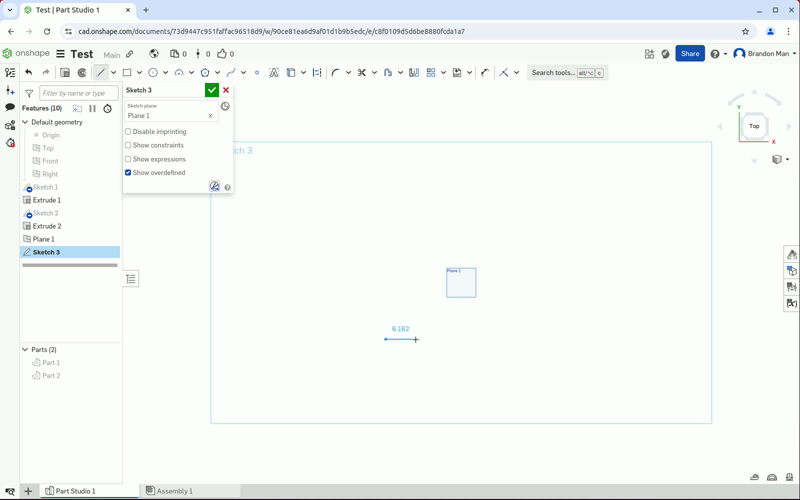
mouse_move(404, 339)
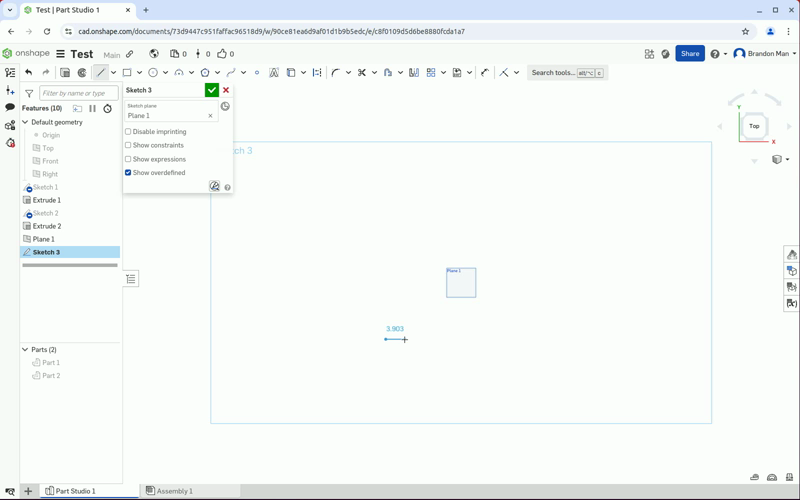
click(404, 339)
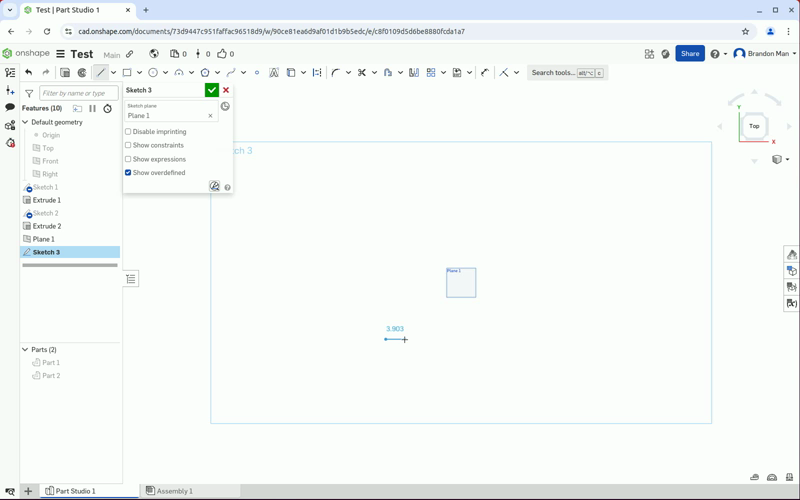
key_up(shift)
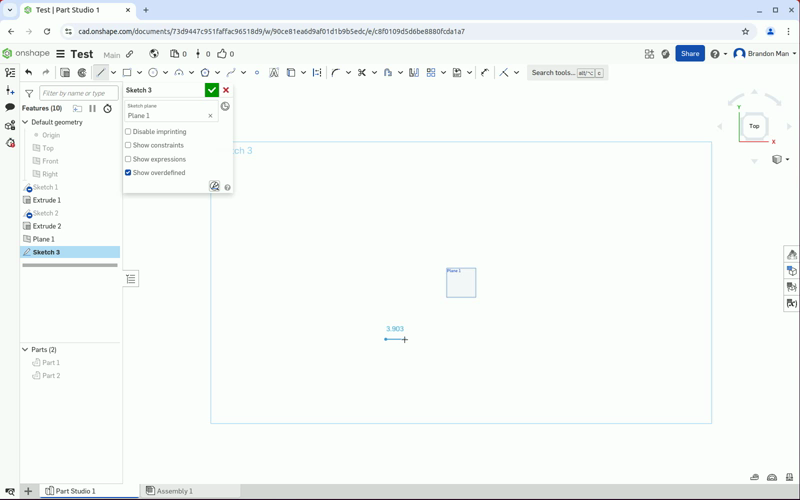
key_down(shift)
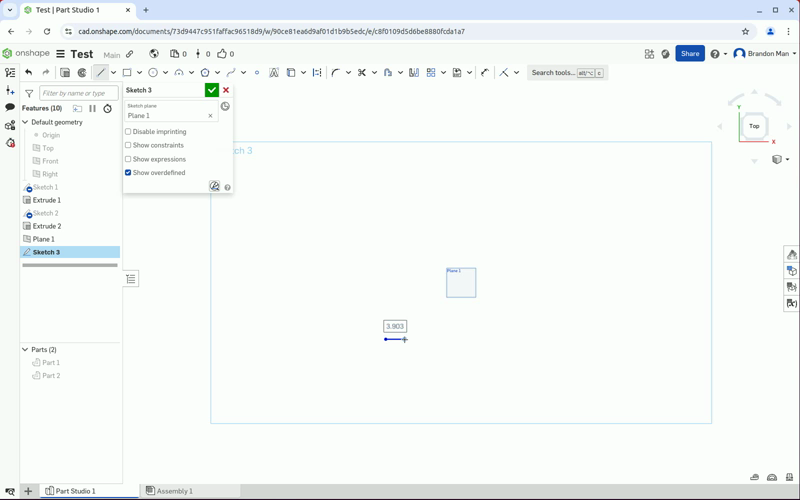
mouse_move(404, 226)
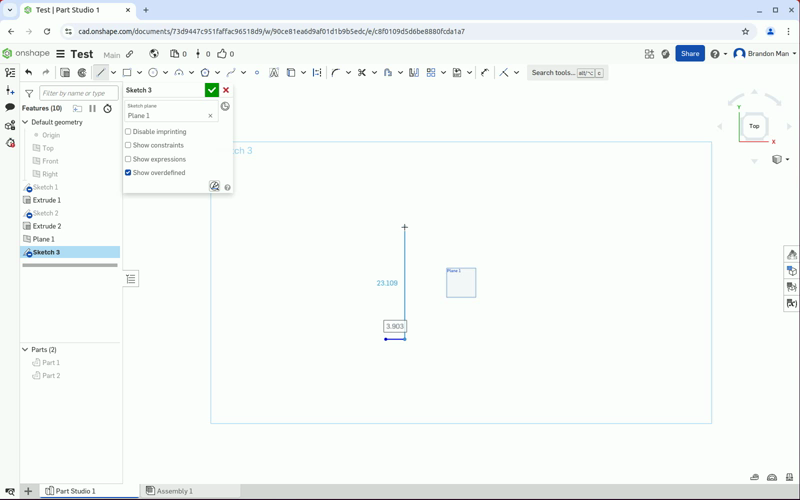
click(404, 226)
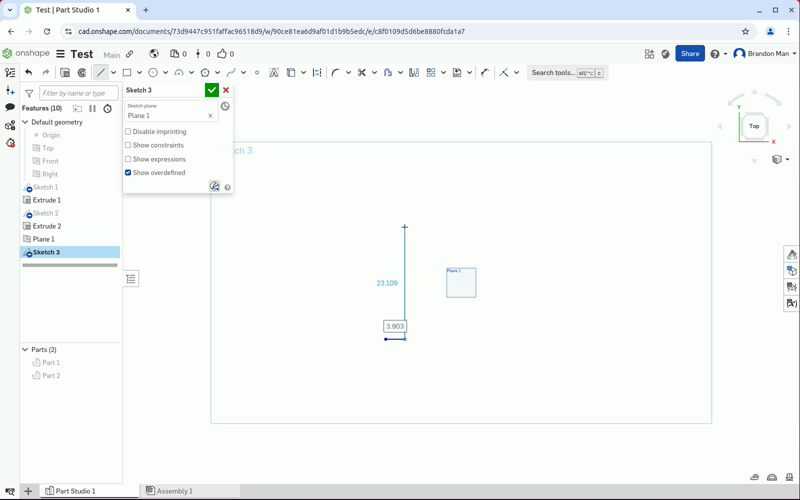
key_up(shift)
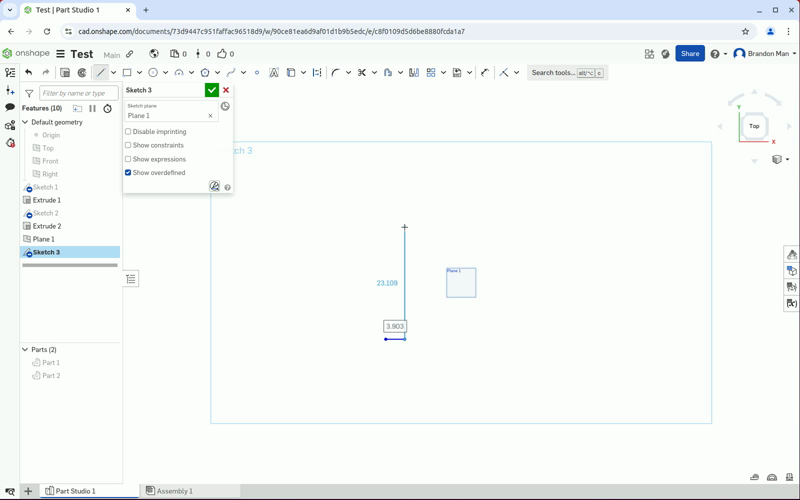
key_down(shift)
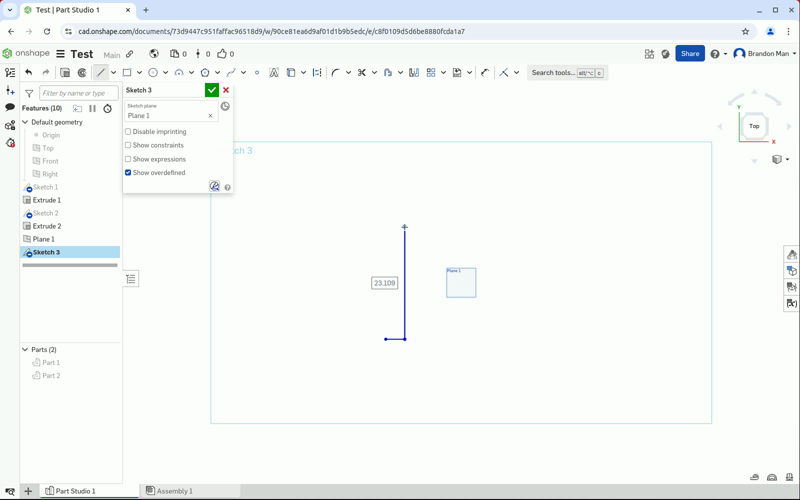
mouse_move(434, 226)
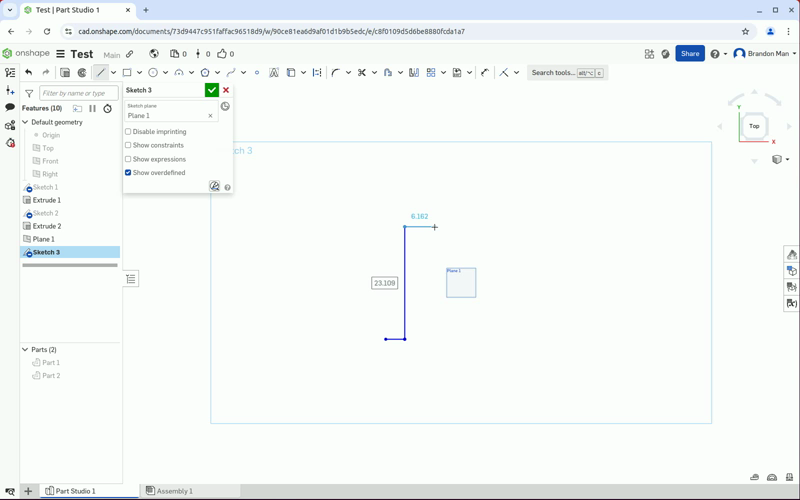
mouse_move(385, 226)
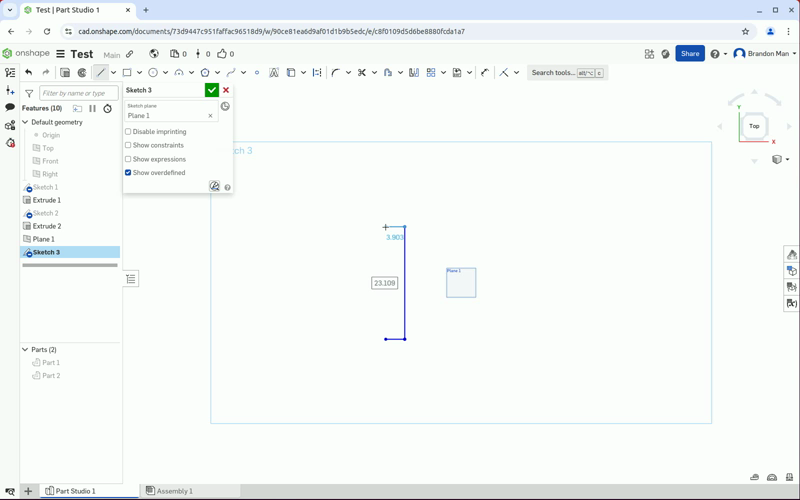
click(385, 226)
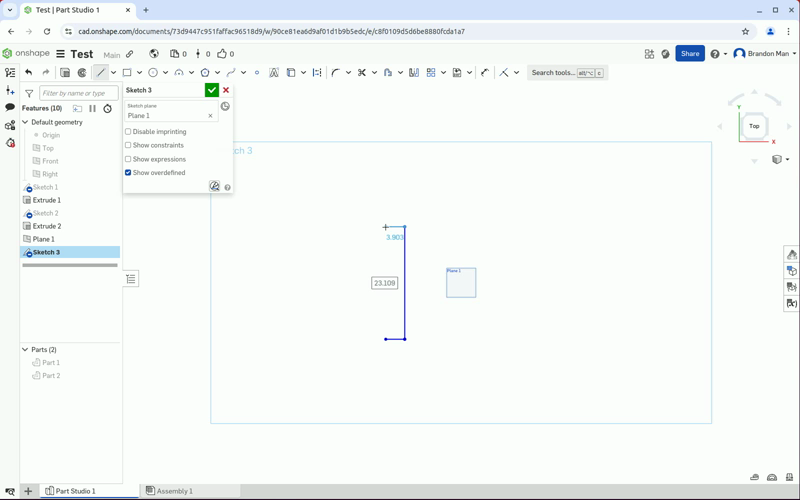
key_up(shift)
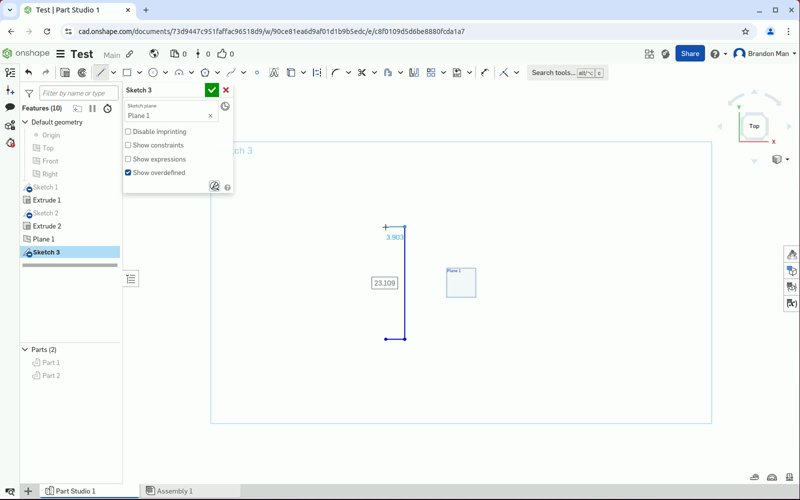
key_down(shift)
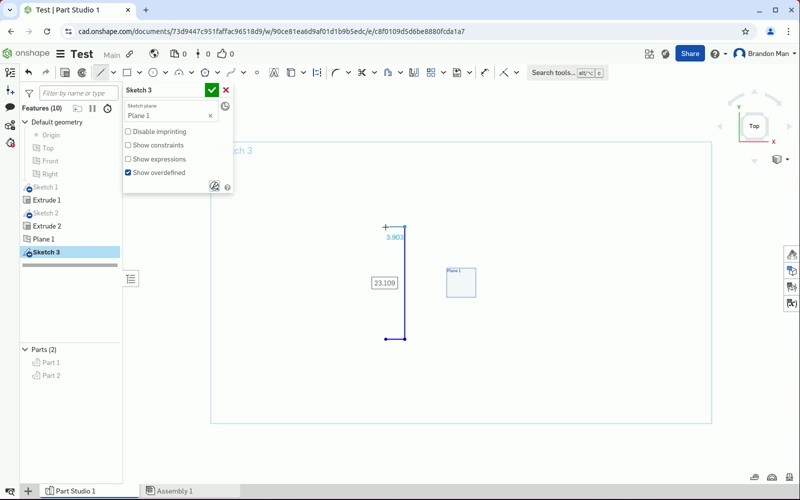
mouse_move(385, 339)
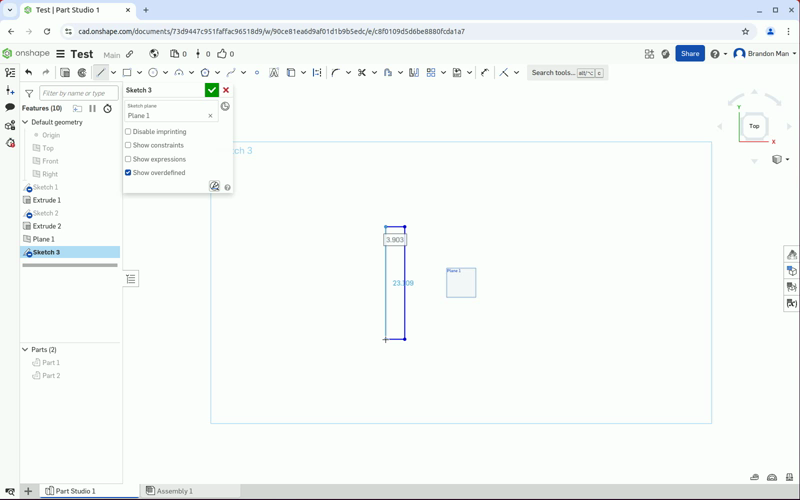
key_up(shift)
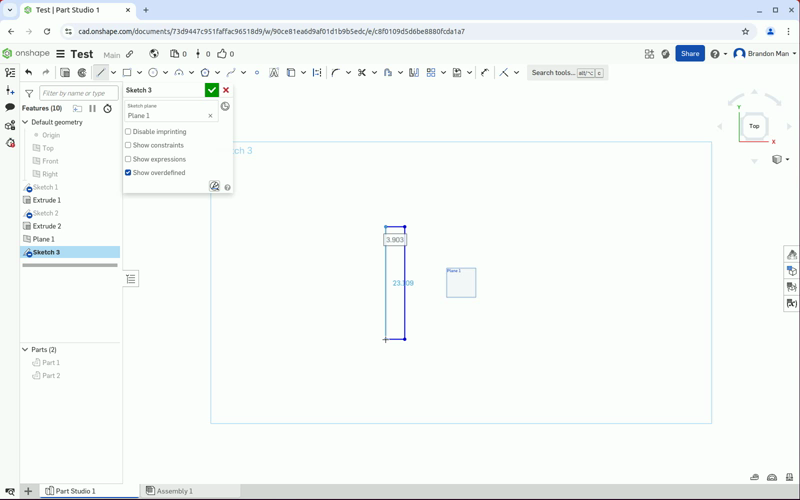
click(385, 339)
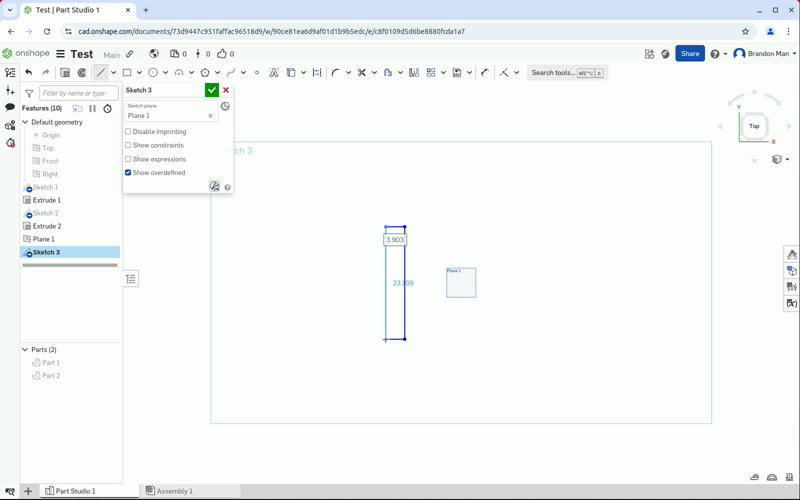
key(esc)
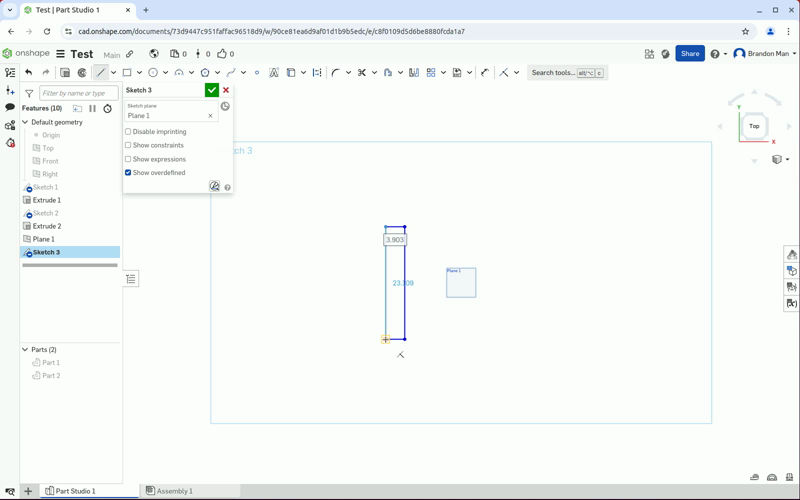
mouse_move(400, 298)
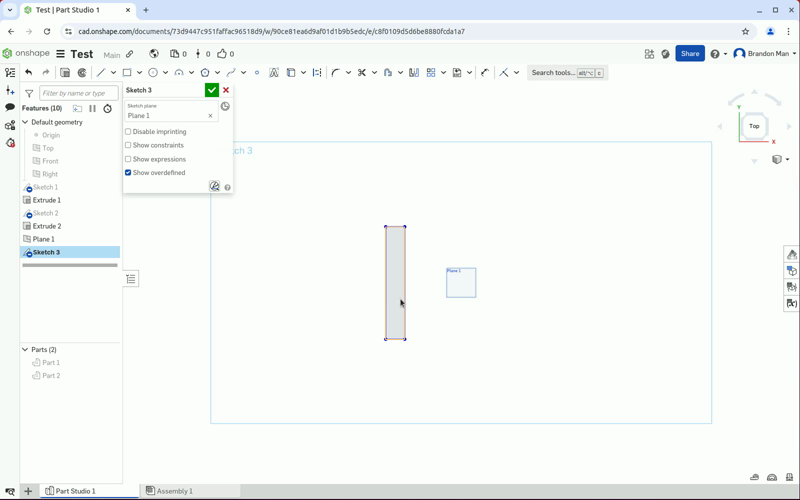
click(400, 298)
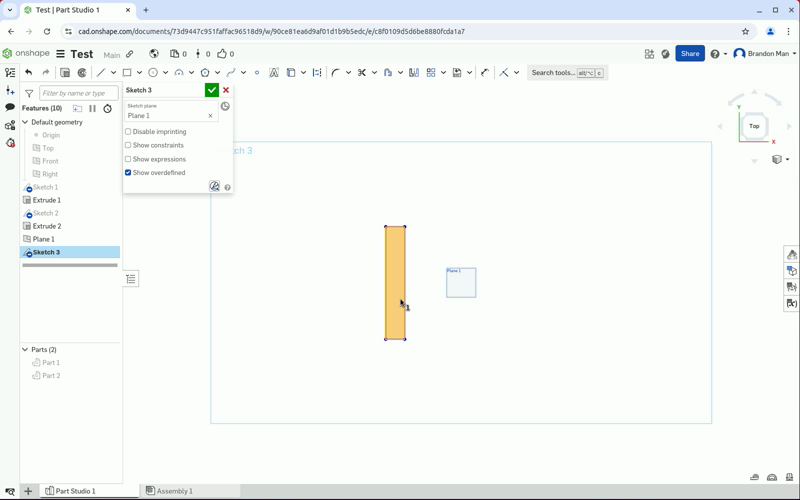
mouse_move(73, 352)
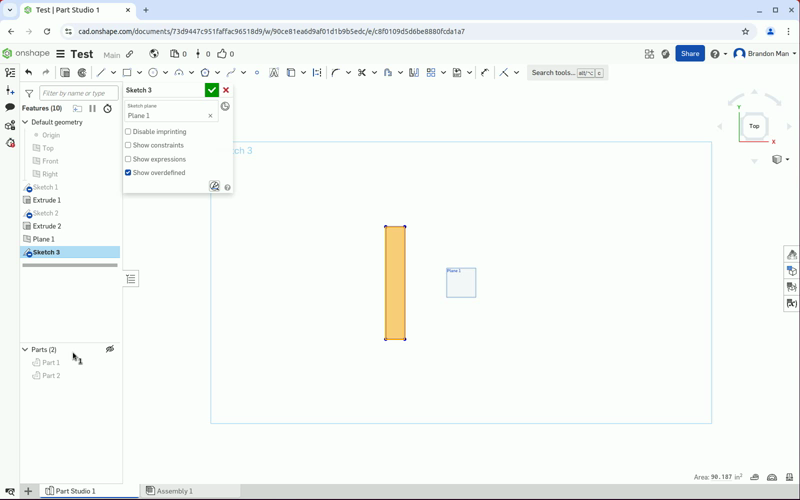
key(shift+y)
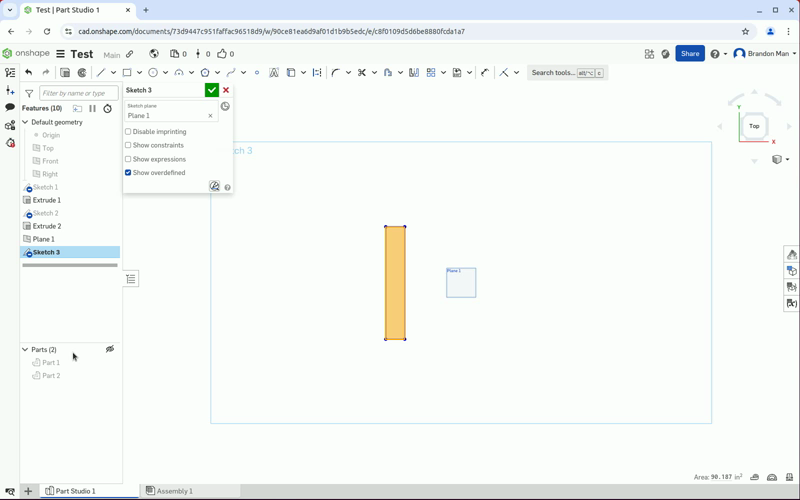
key(shift+e)
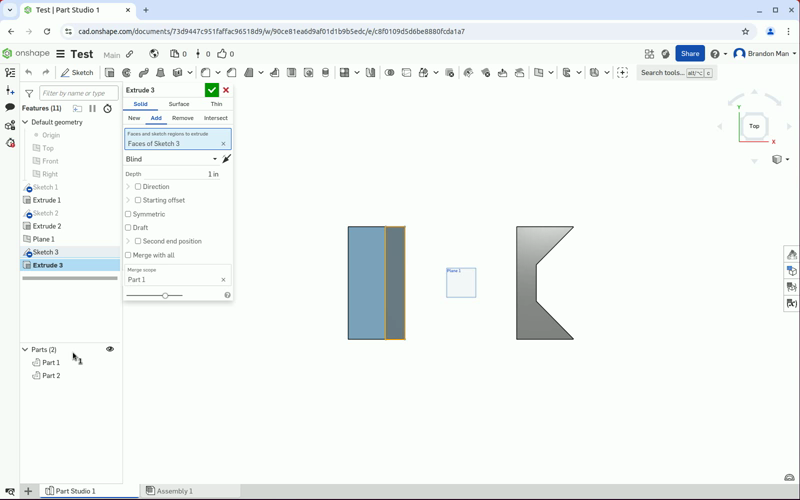
mouse_move(143, 106)
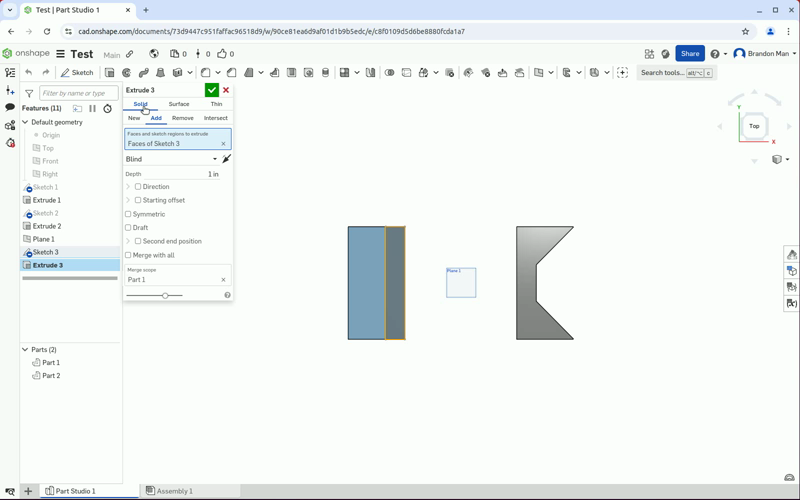
click(143, 106)
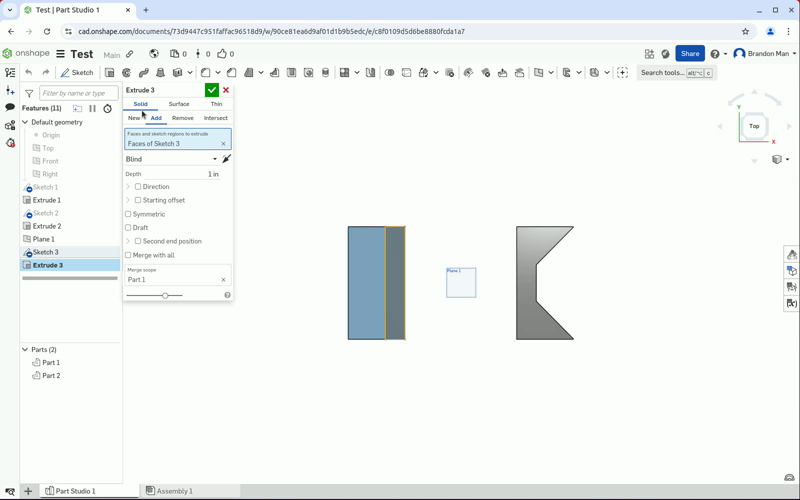
mouse_move(137, 120)
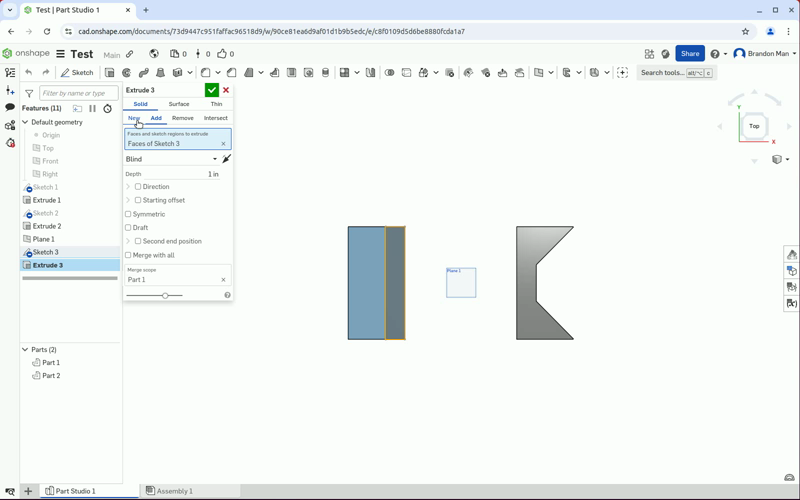
click(137, 120)
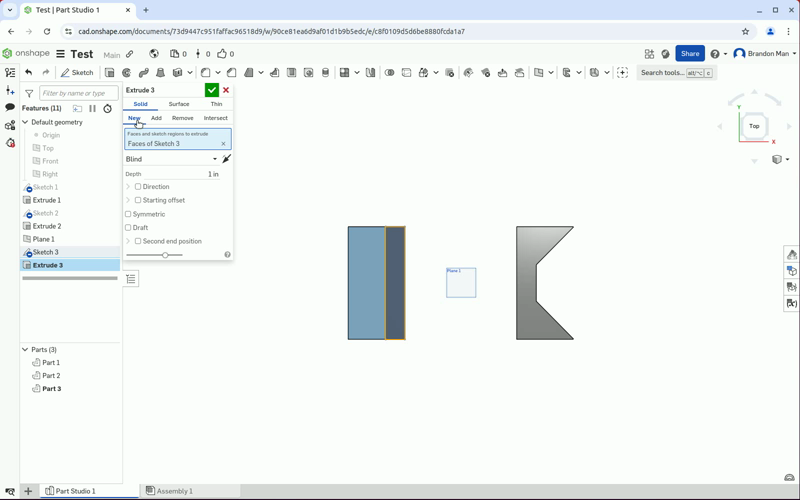
key(tab, 4)
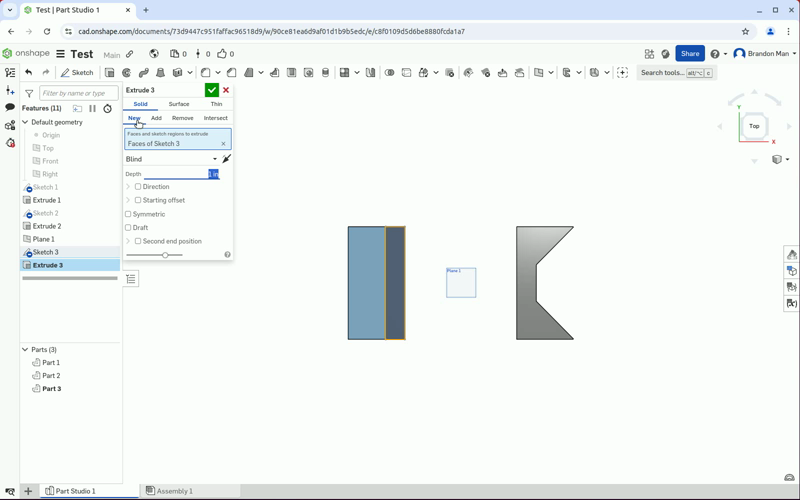
text(1.926)
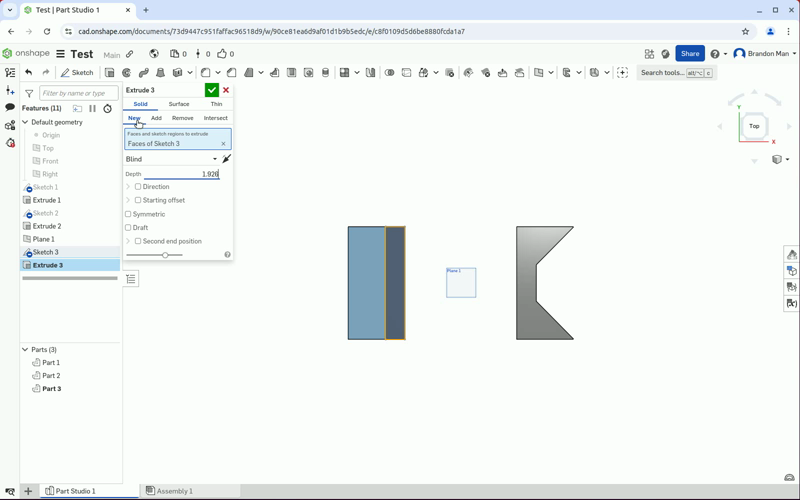
key(enter)
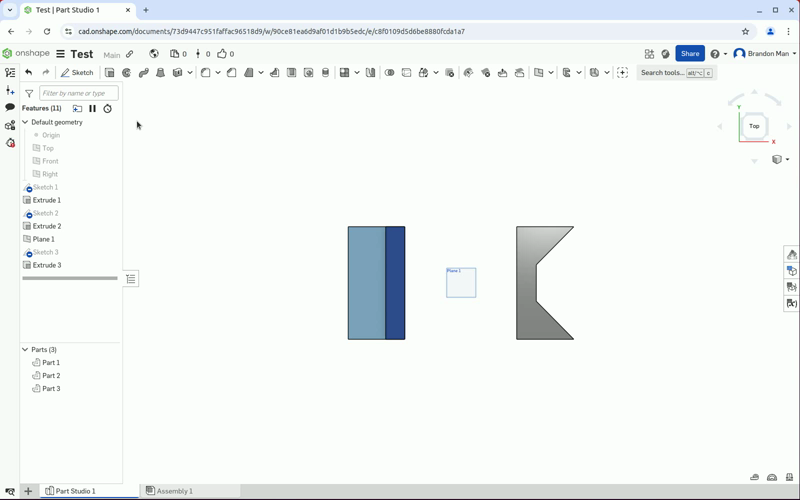
key(shift+h)
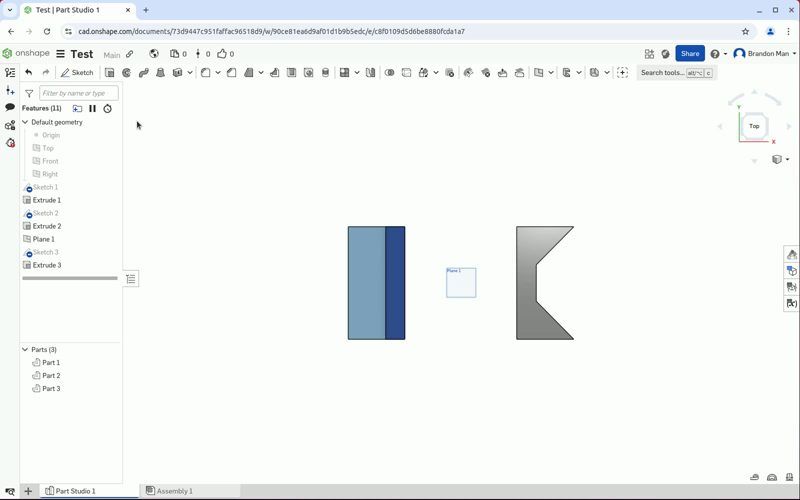
key(shift+h)
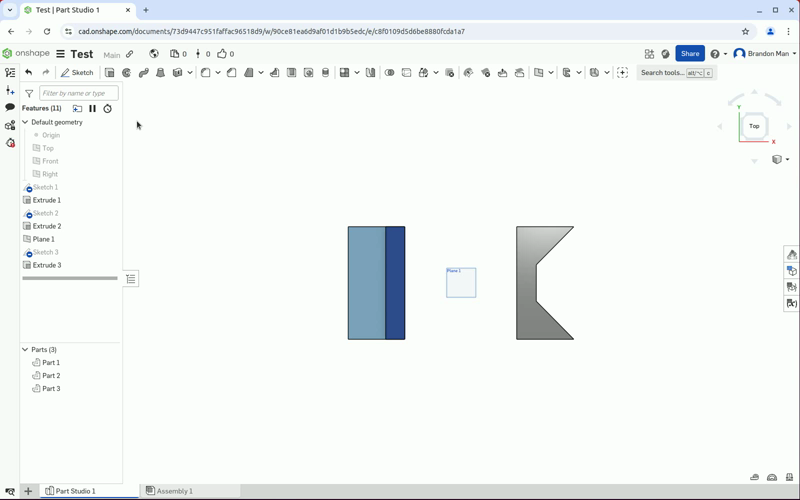
mouse_move(73, 189)
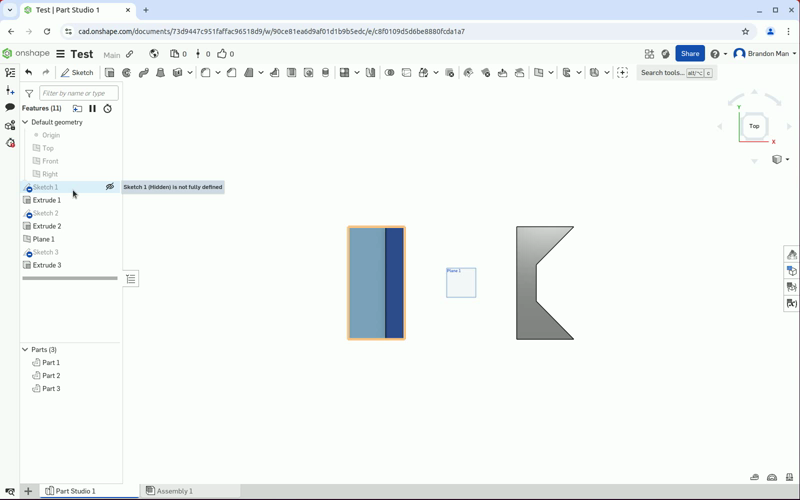
click(73, 189)
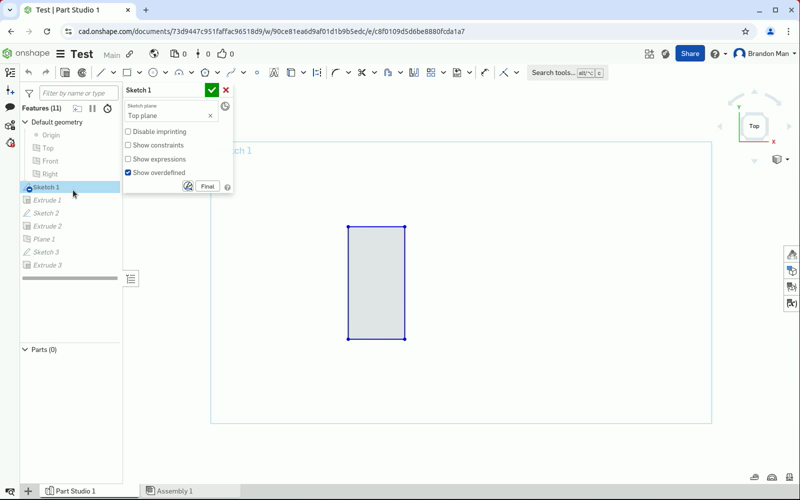
mouse_move(229, 92)
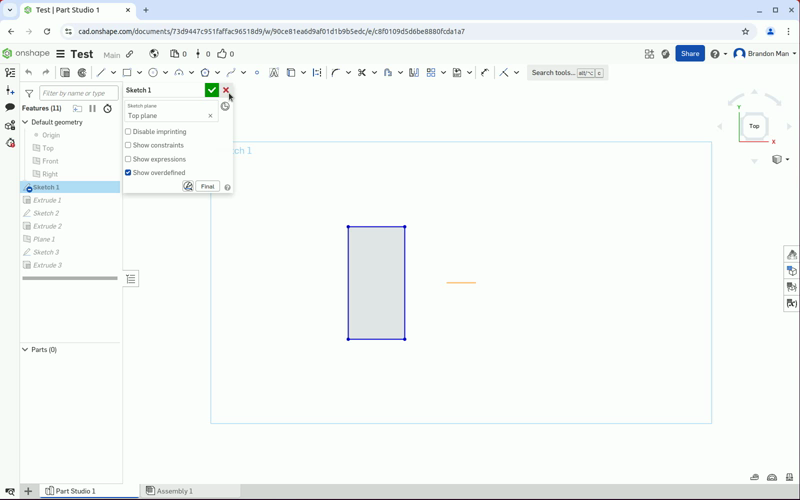
click(229, 92)
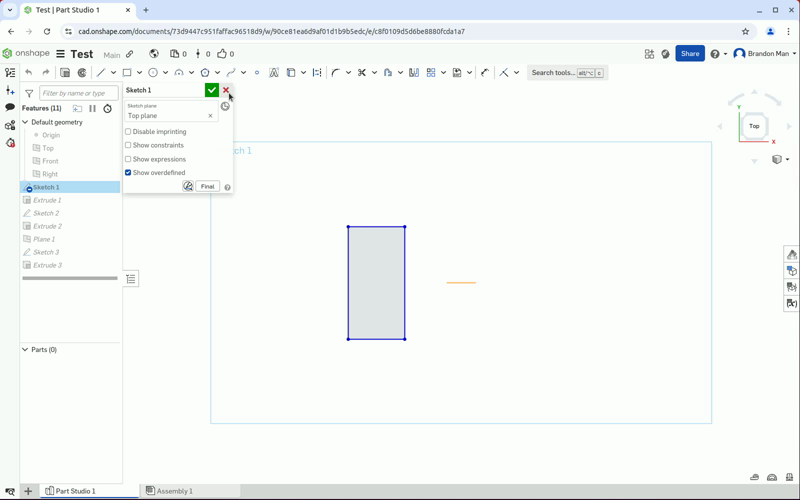
key(shift+s)
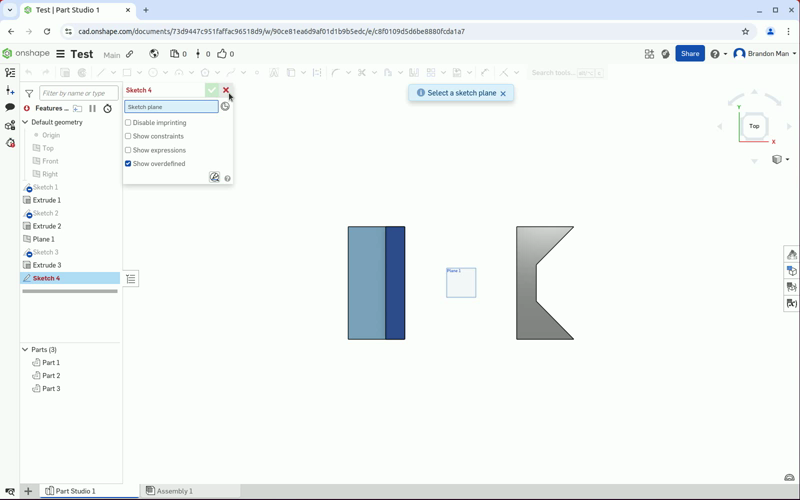
mouse_move(73, 241)
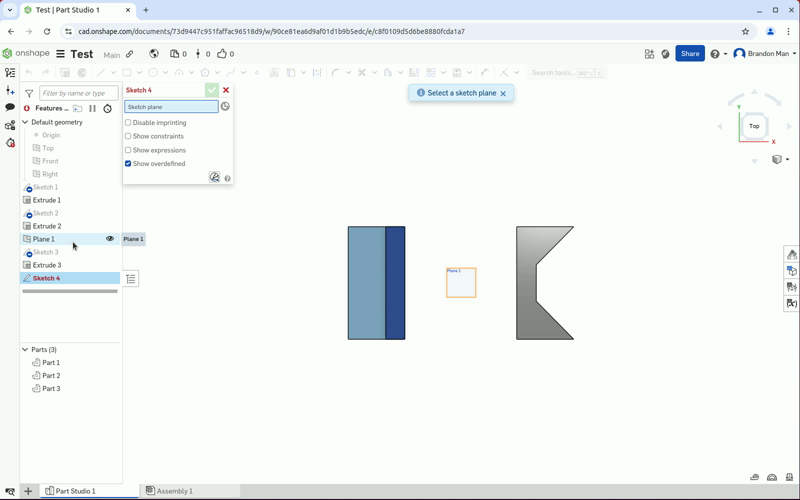
click(73, 241)
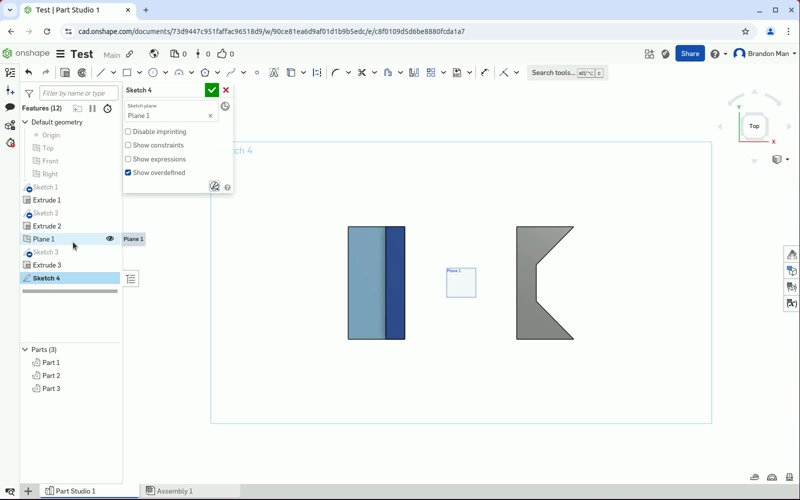
mouse_move(73, 352)
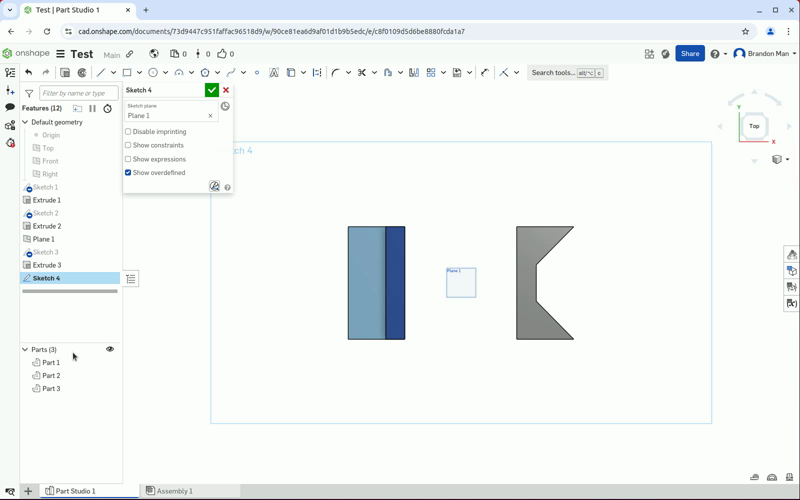
key(y)
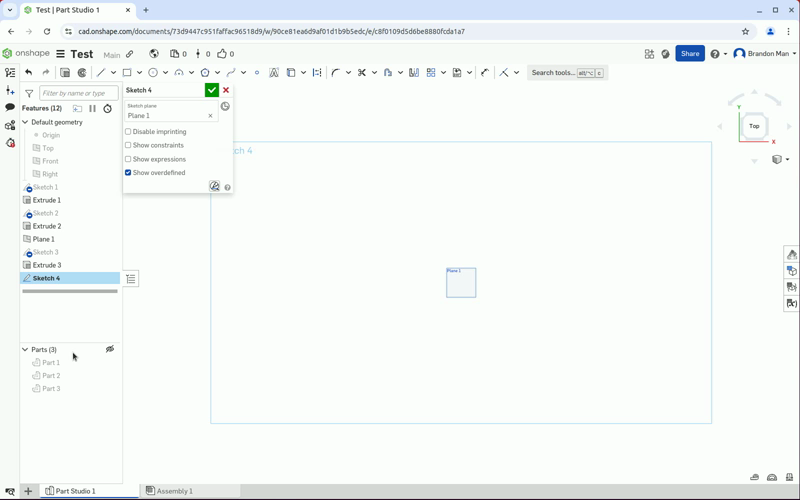
key(l)
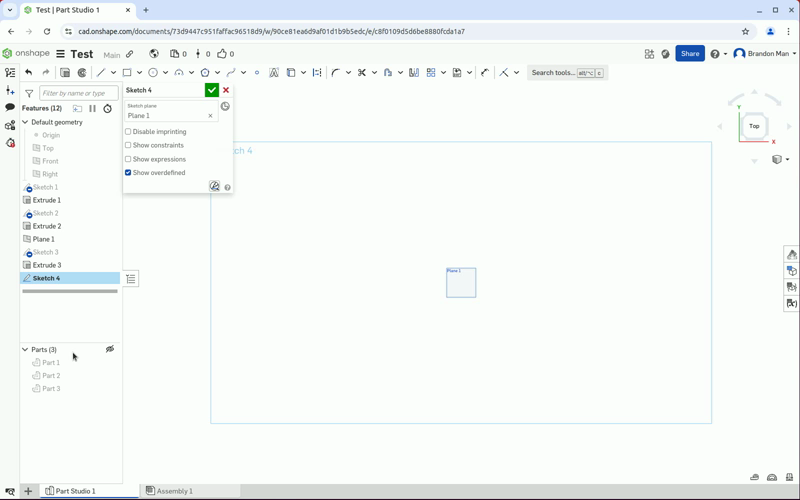
key_down(shift)
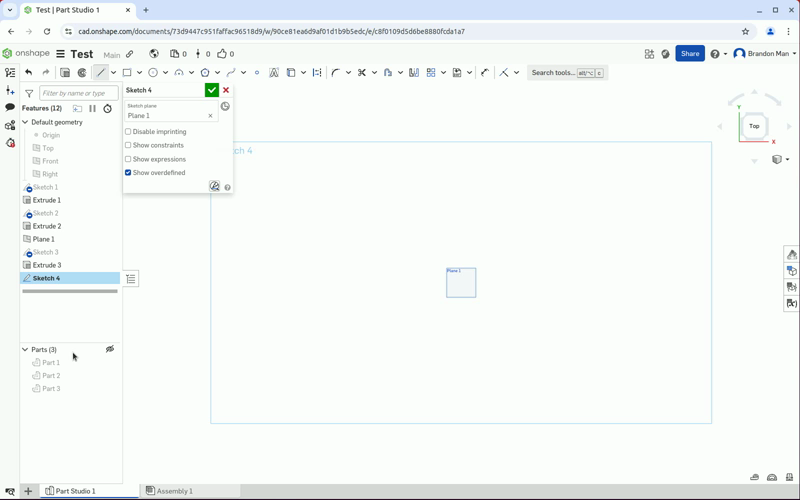
mouse_move(516, 339)
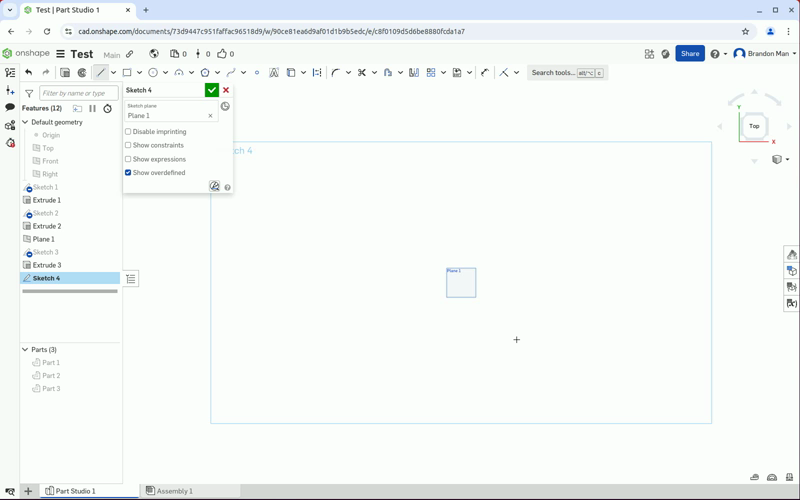
click(516, 339)
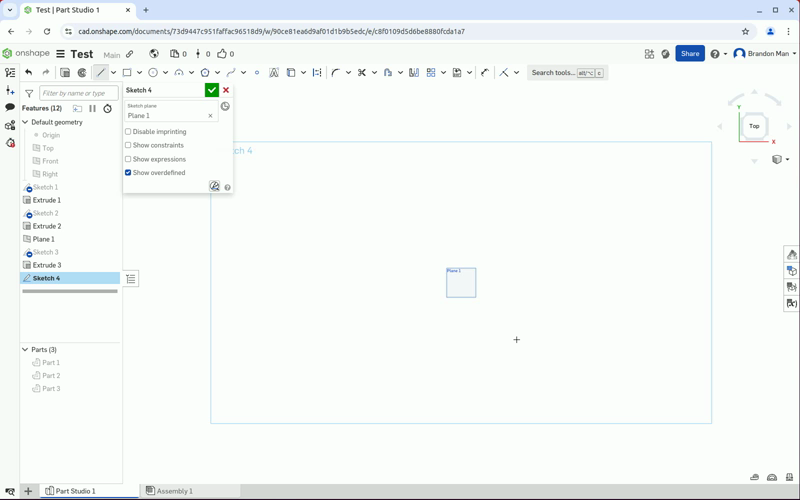
key_up(shift)
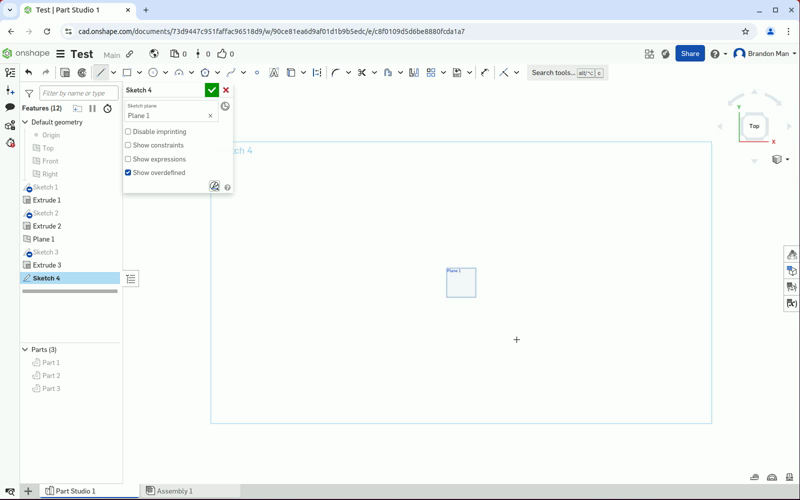
key_down(shift)
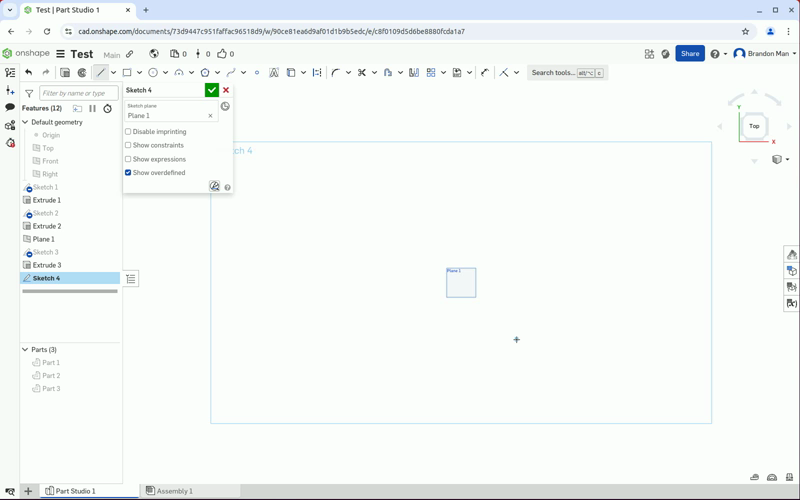
mouse_move(546, 339)
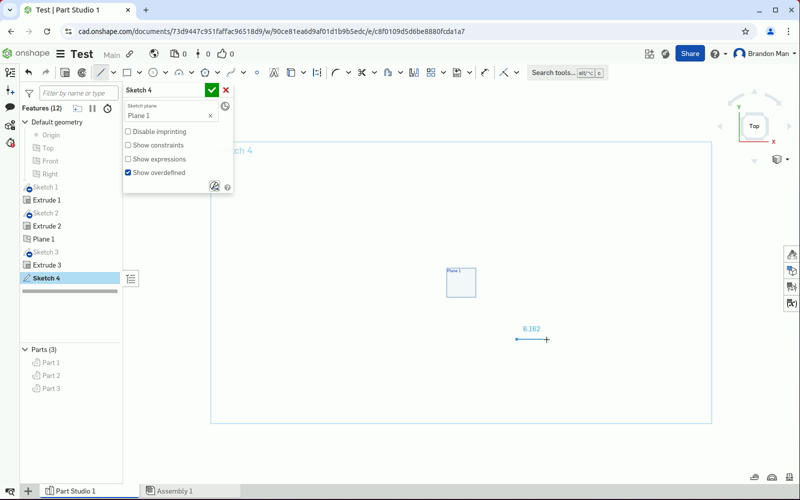
mouse_move(536, 339)
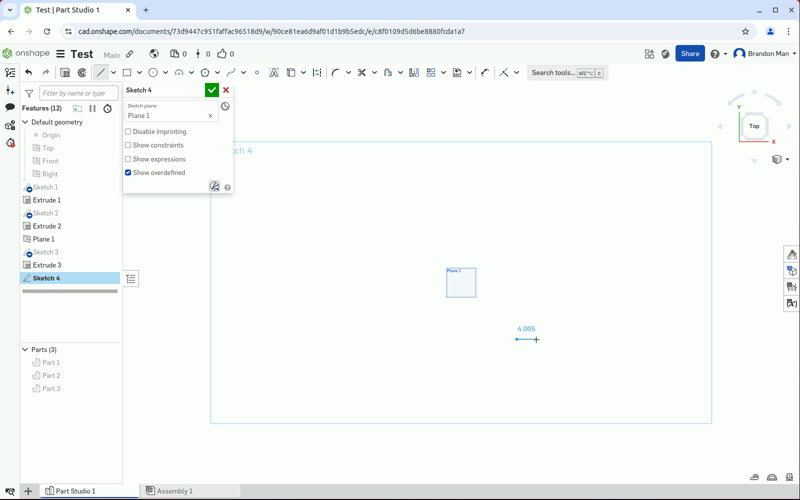
click(536, 339)
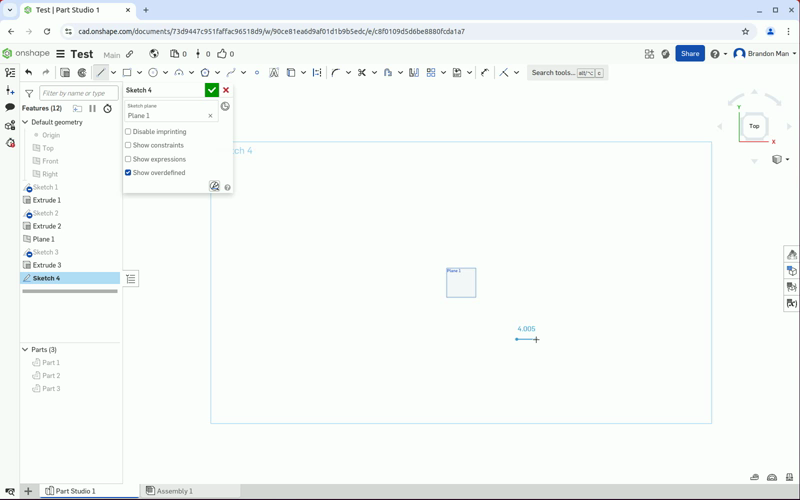
key_up(shift)
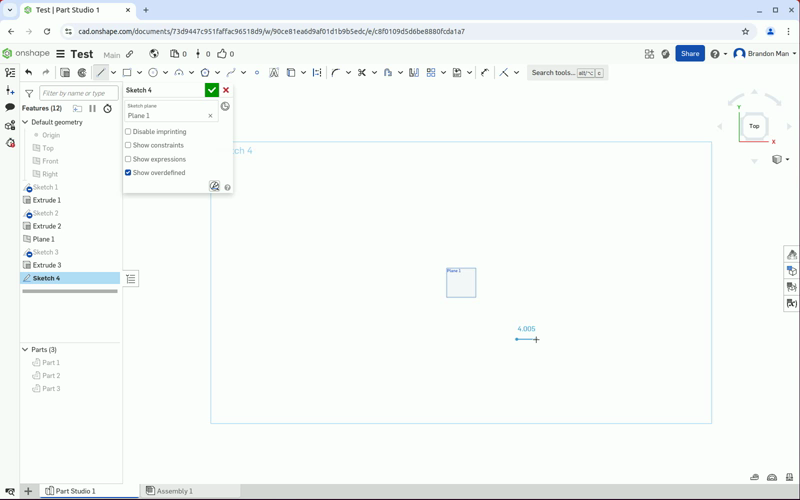
key_down(shift)
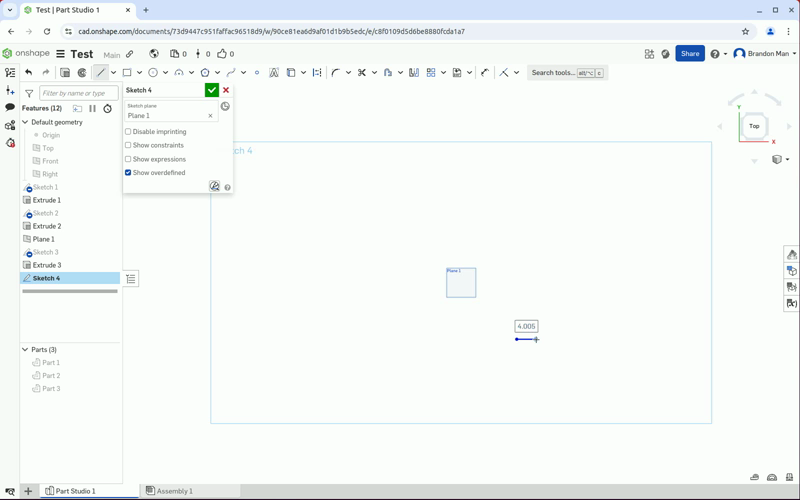
mouse_move(566, 339)
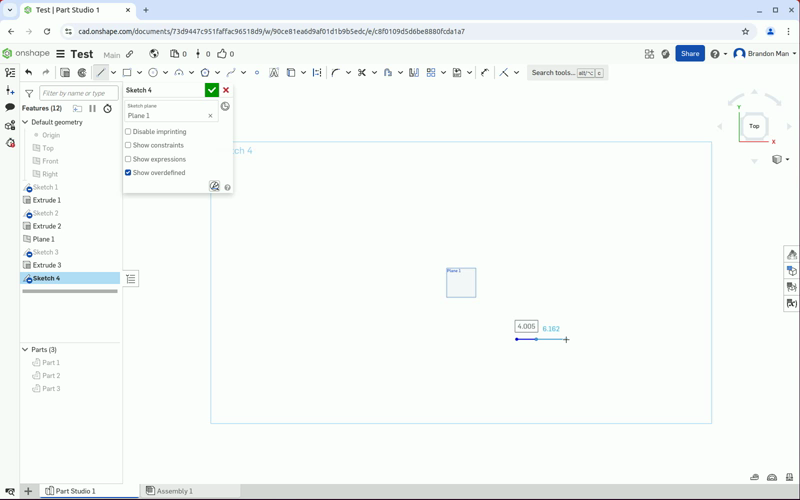
mouse_move(536, 301)
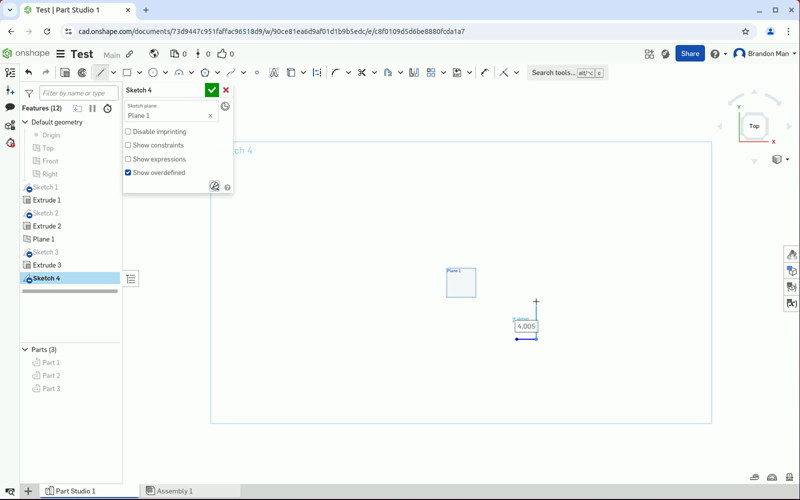
click(536, 301)
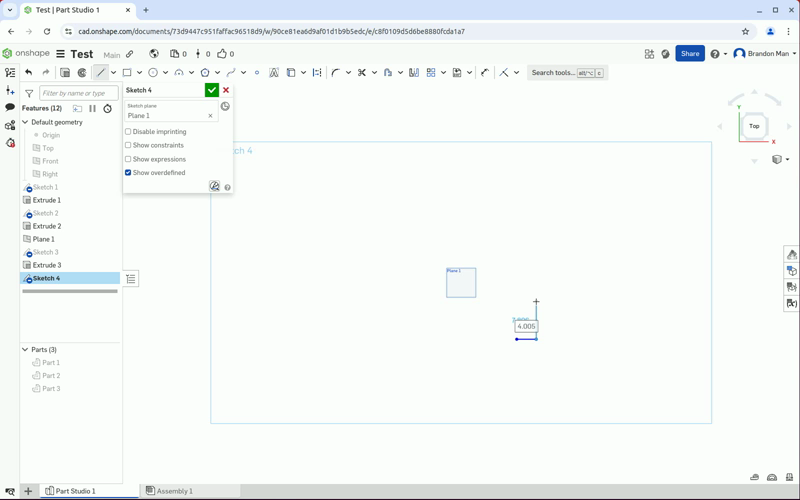
key_up(shift)
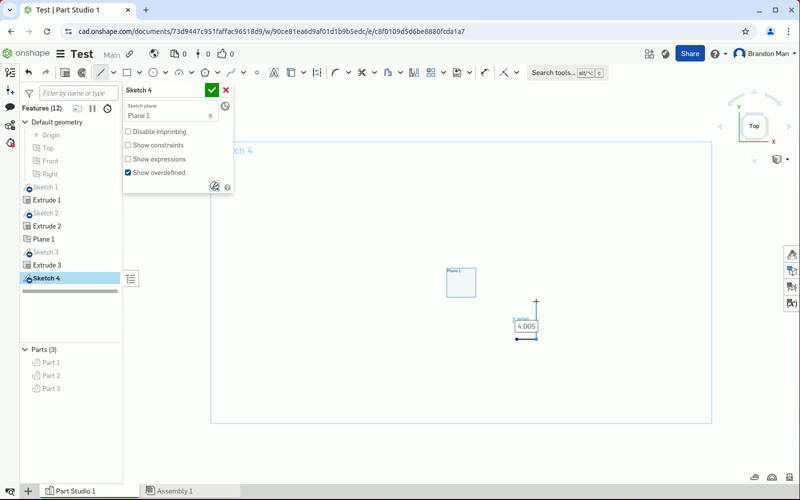
key_down(shift)
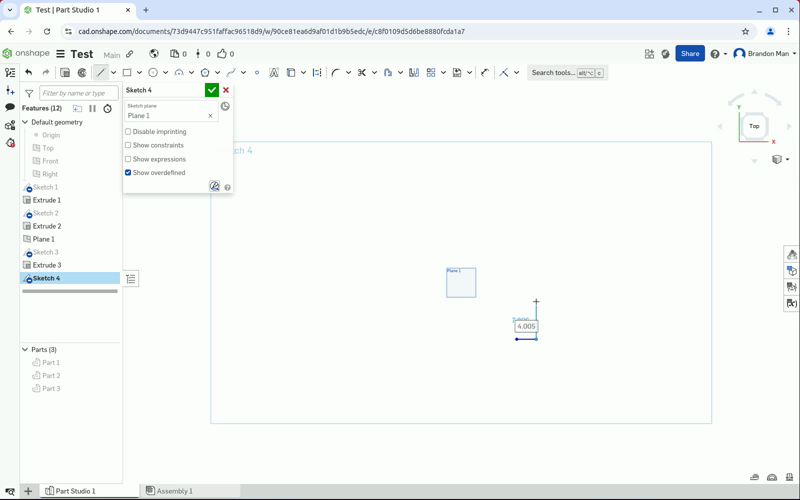
mouse_move(566, 301)
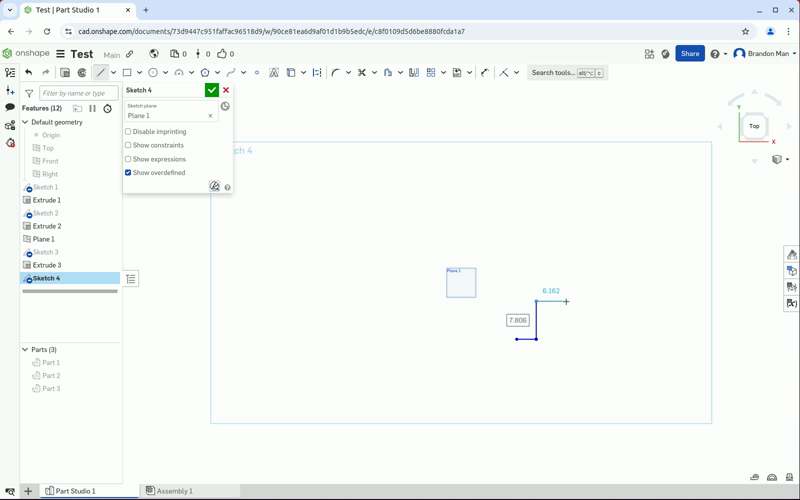
mouse_move(536, 264)
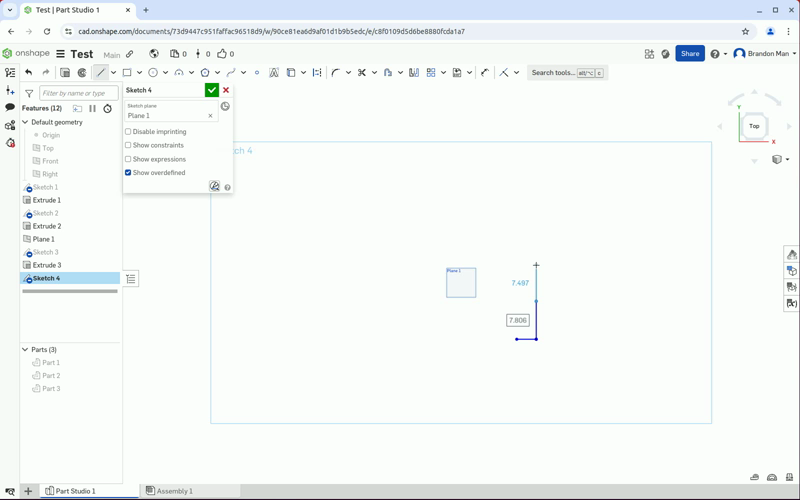
click(536, 264)
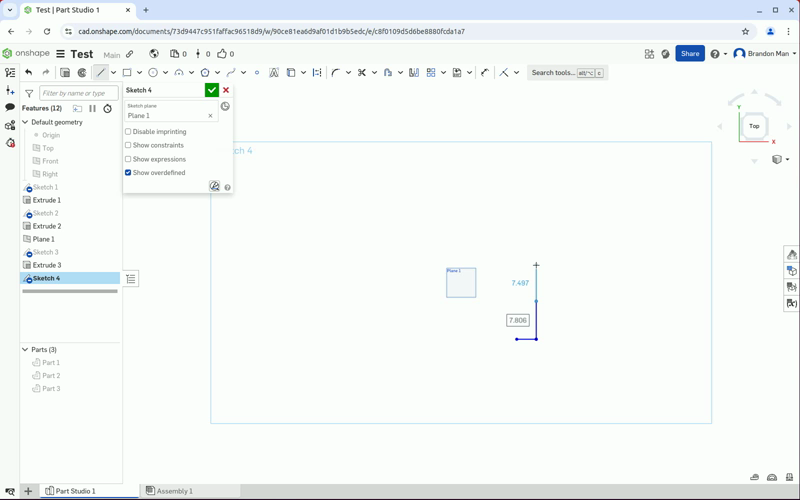
key_up(shift)
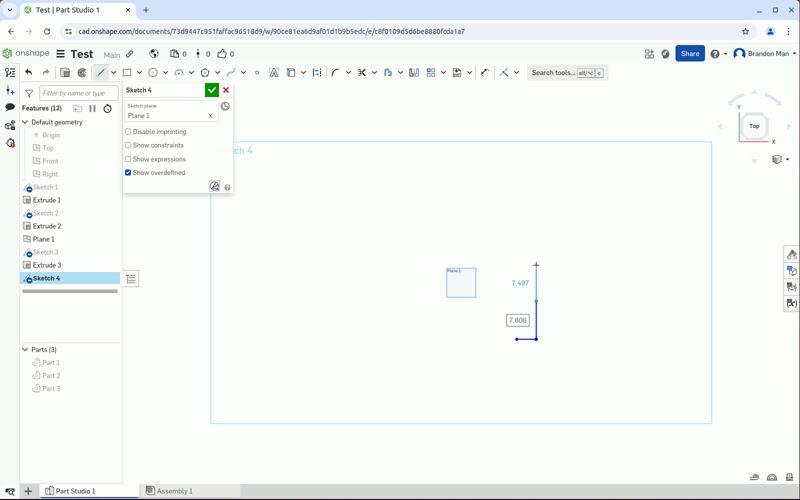
key_down(shift)
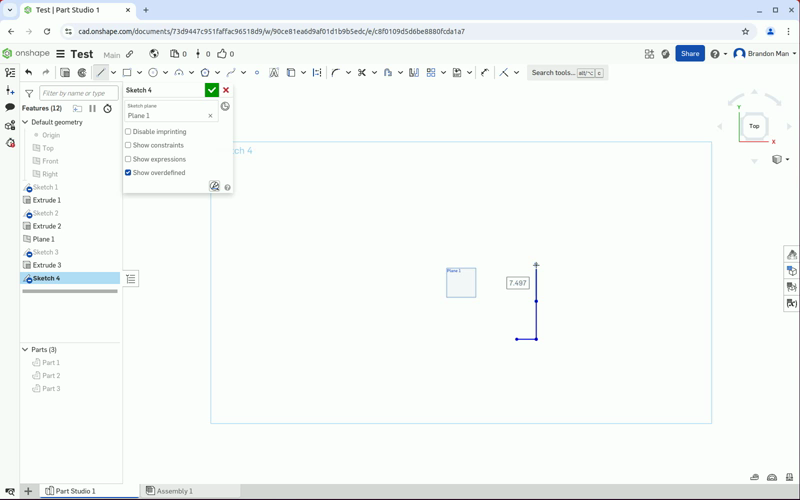
mouse_move(566, 264)
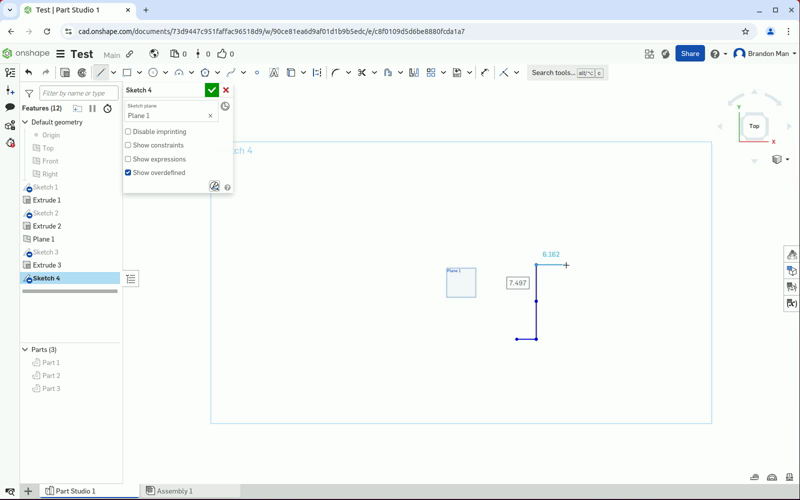
mouse_move(536, 226)
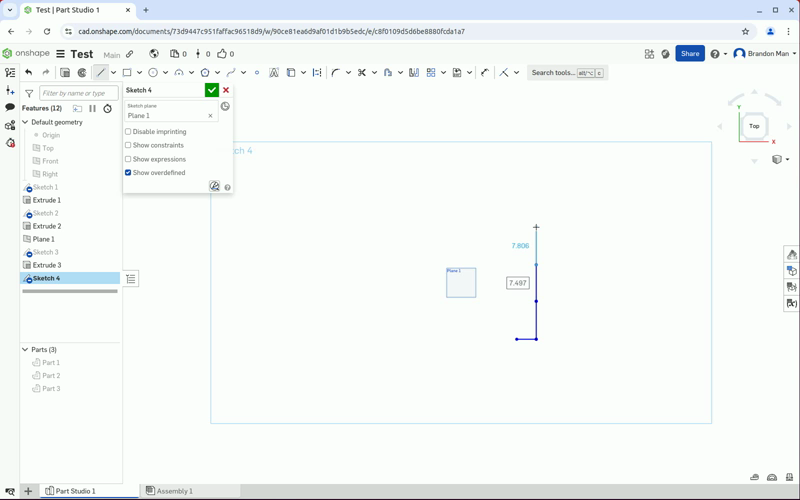
click(536, 226)
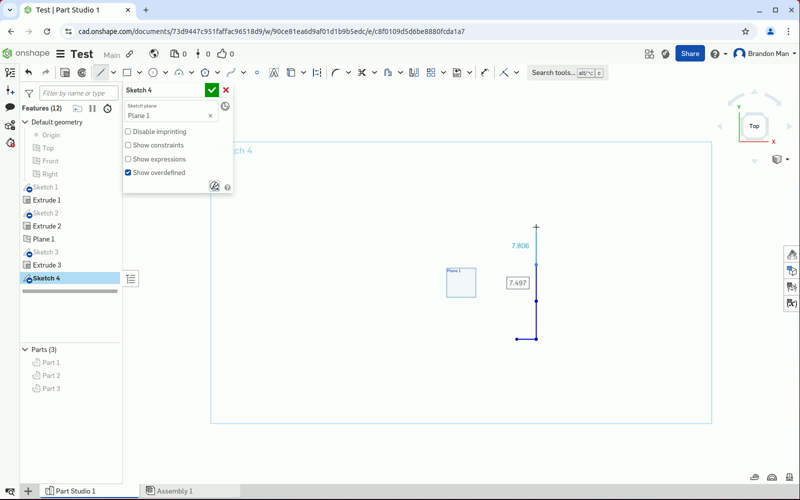
key_up(shift)
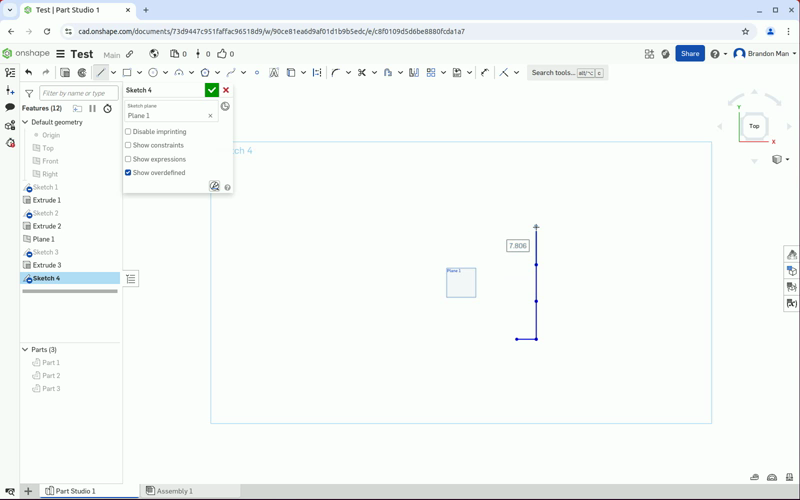
key_down(shift)
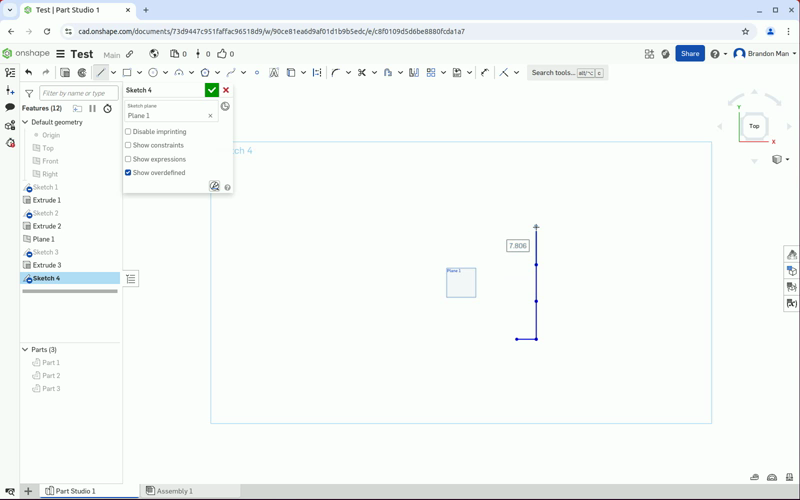
mouse_move(566, 226)
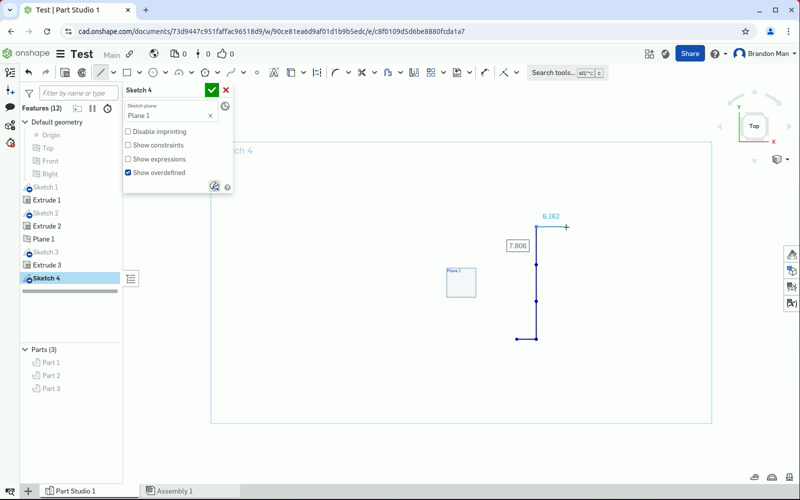
mouse_move(516, 226)
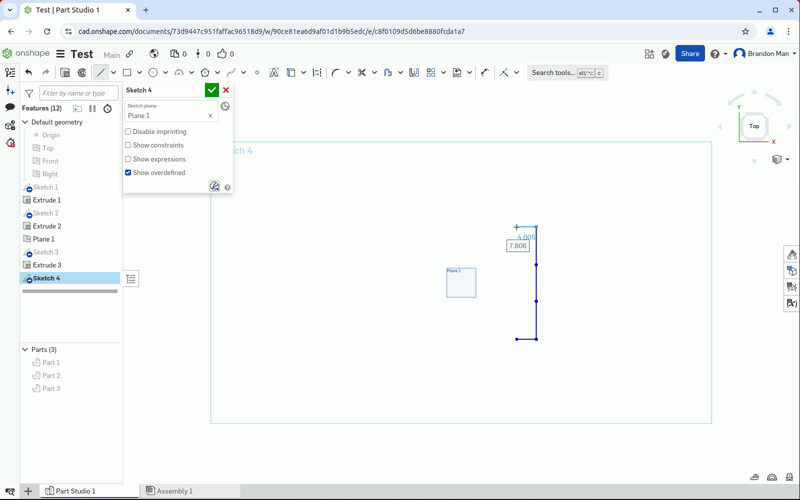
click(516, 226)
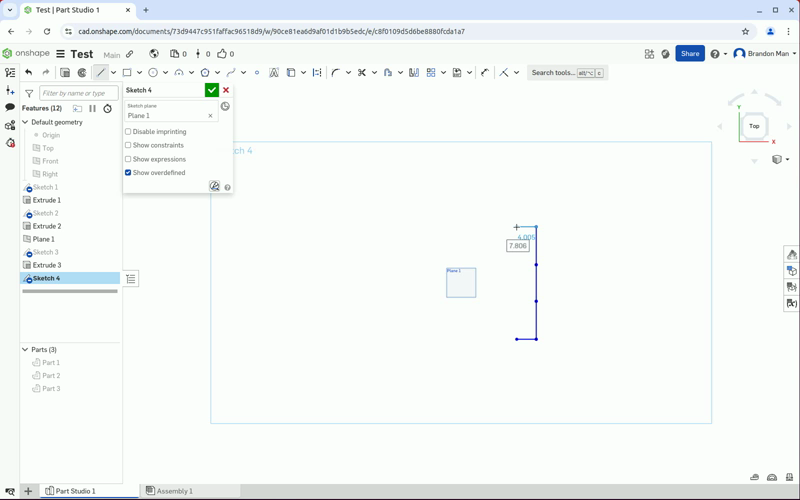
key_up(shift)
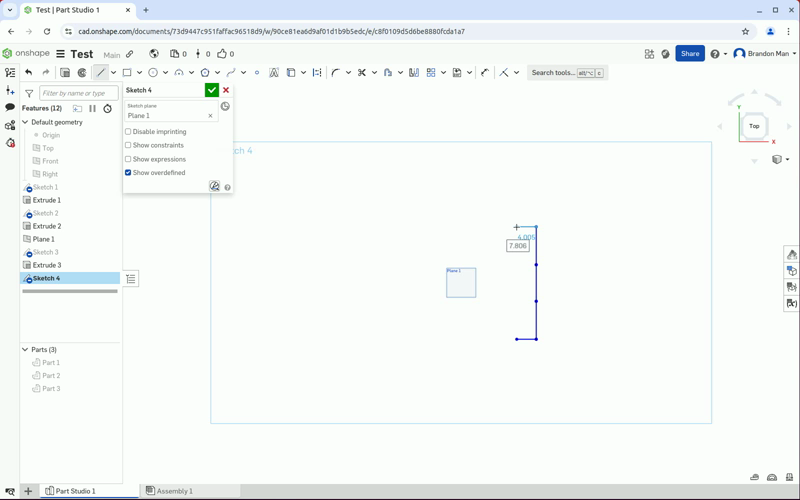
key_down(shift)
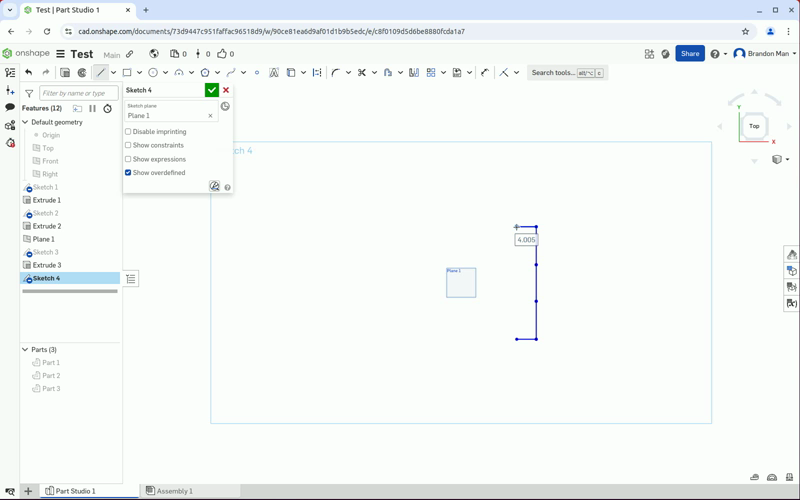
mouse_move(516, 339)
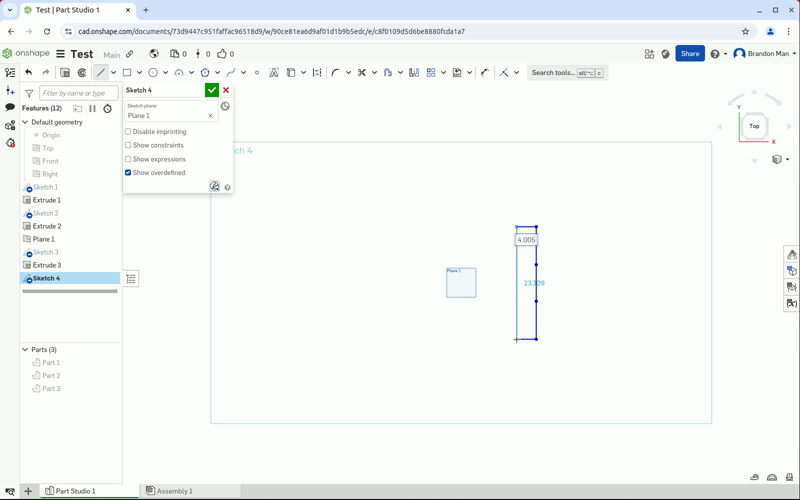
key_up(shift)
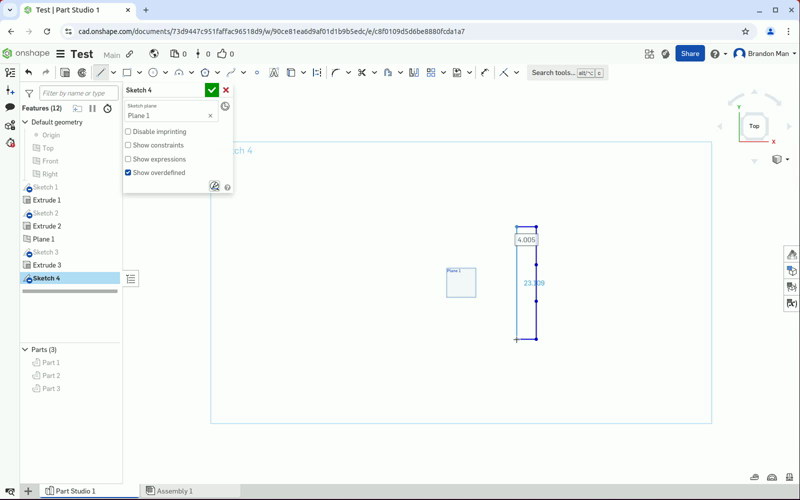
click(516, 339)
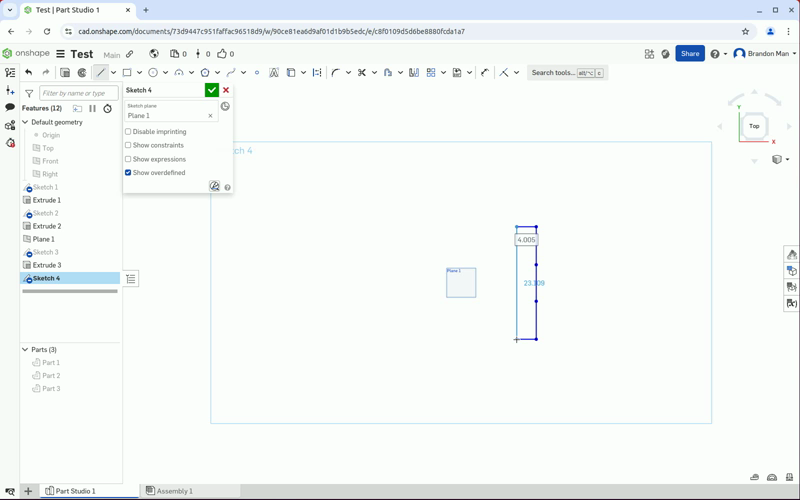
key(esc)
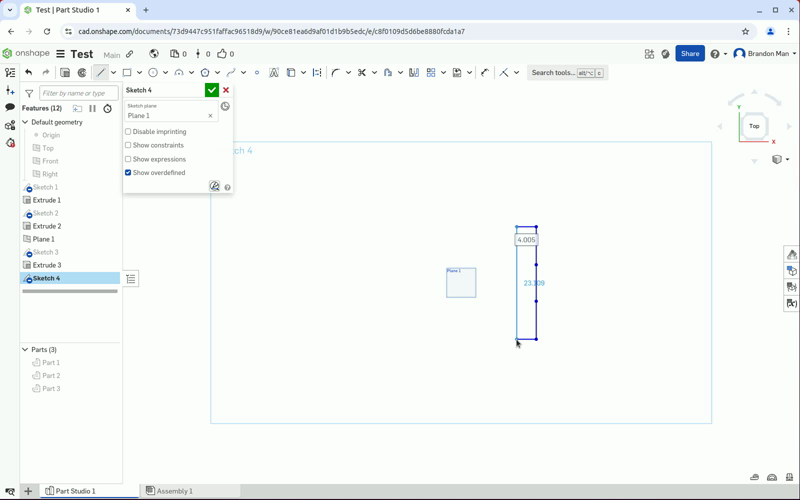
mouse_move(530, 330)
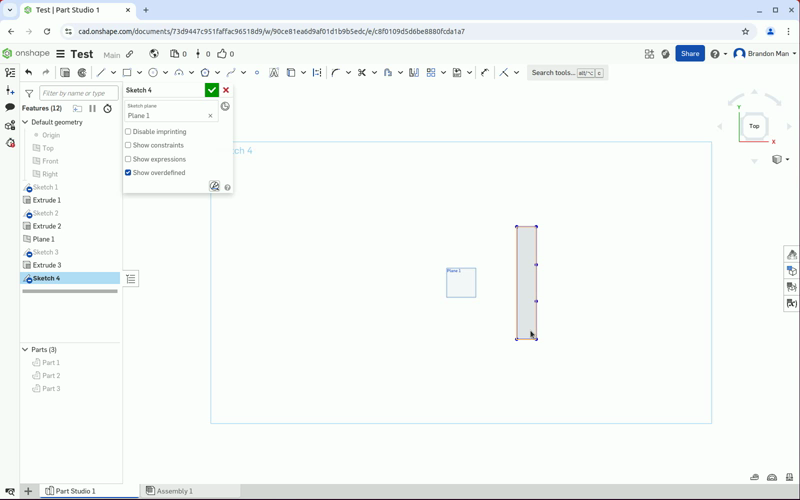
click(530, 330)
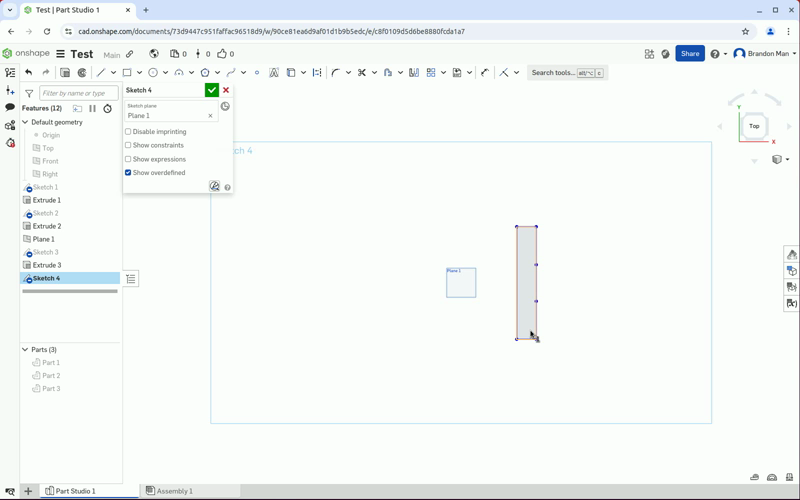
mouse_move(73, 352)
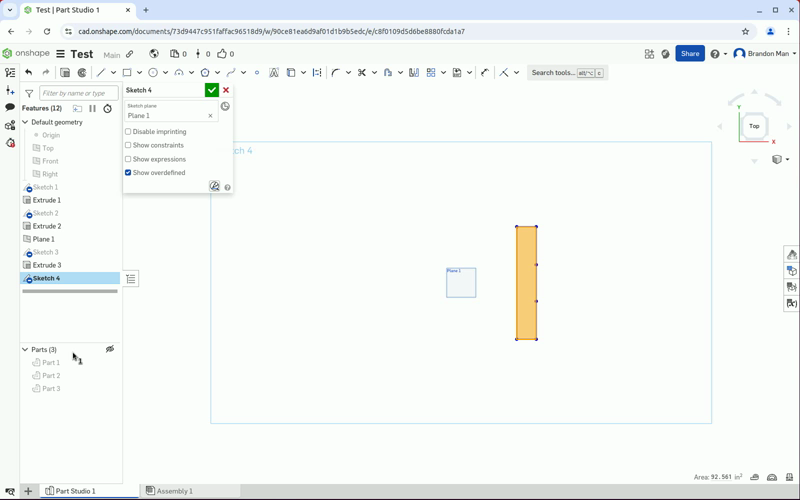
key(shift+y)
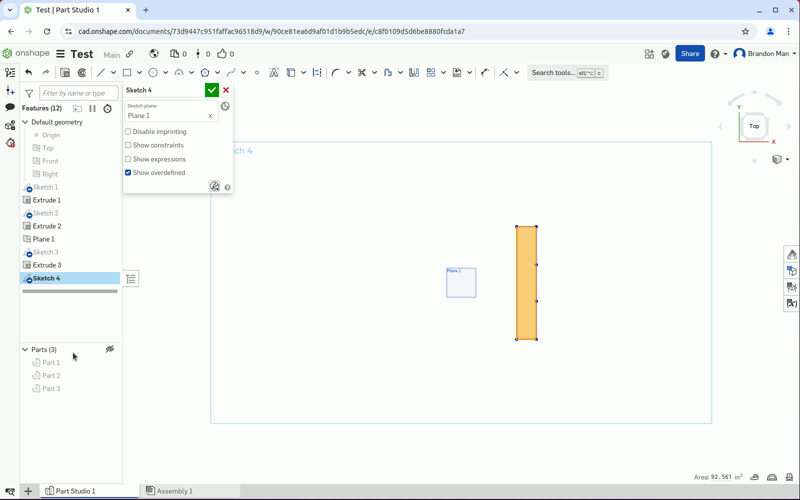
key(shift+e)
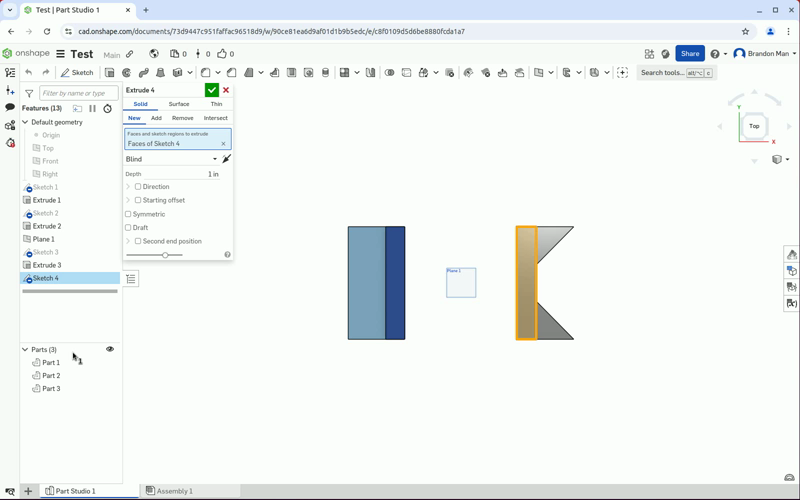
mouse_move(143, 106)
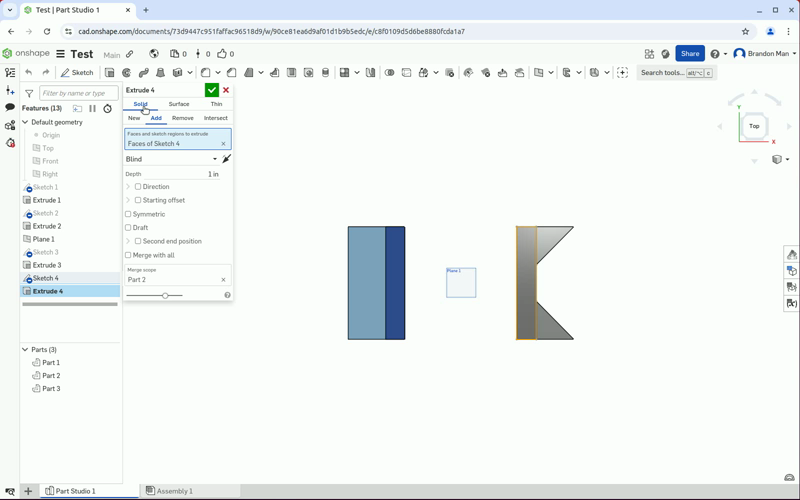
click(143, 106)
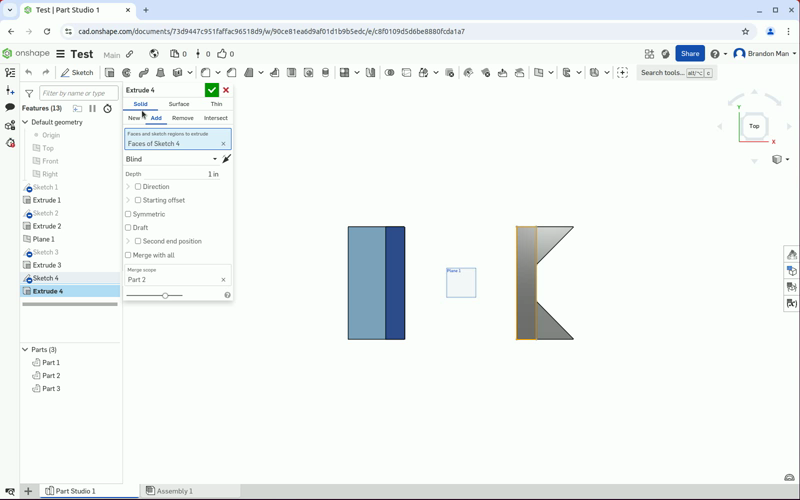
mouse_move(137, 120)
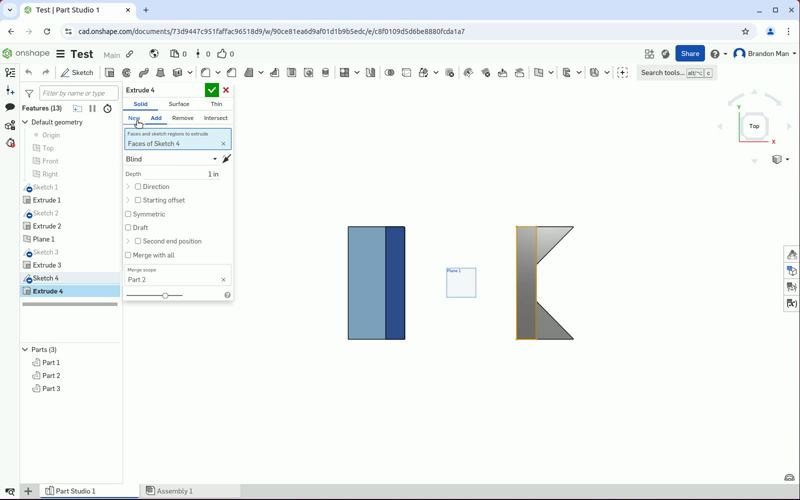
click(137, 120)
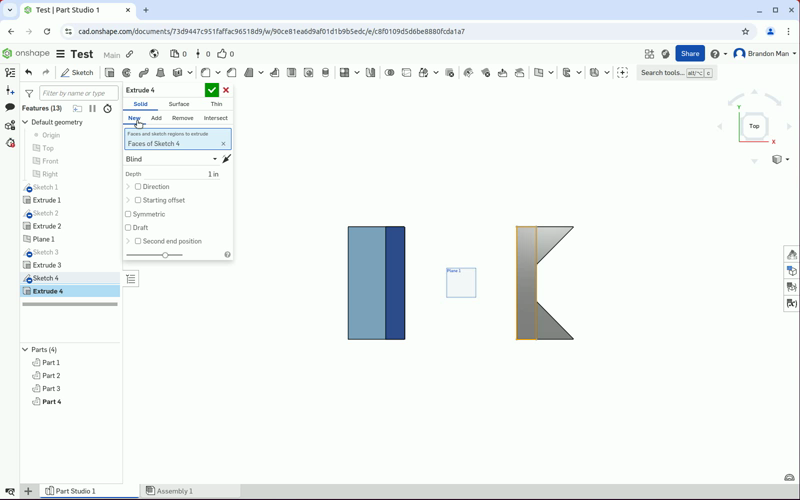
key(tab, 4)
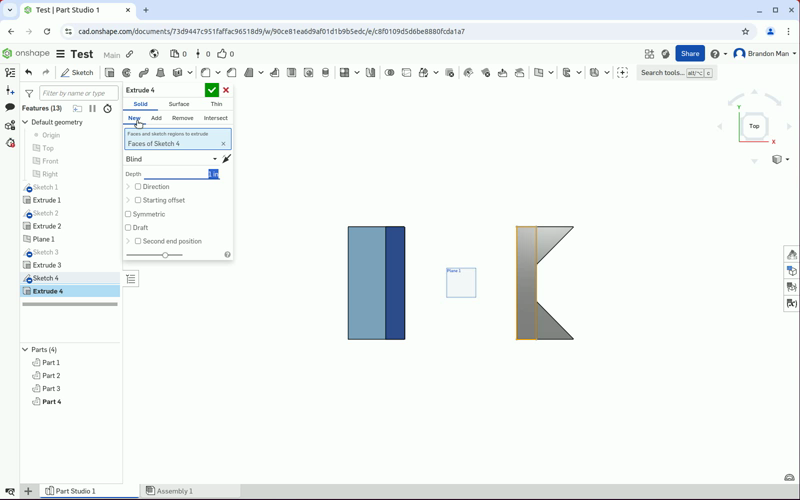
text(1.926)
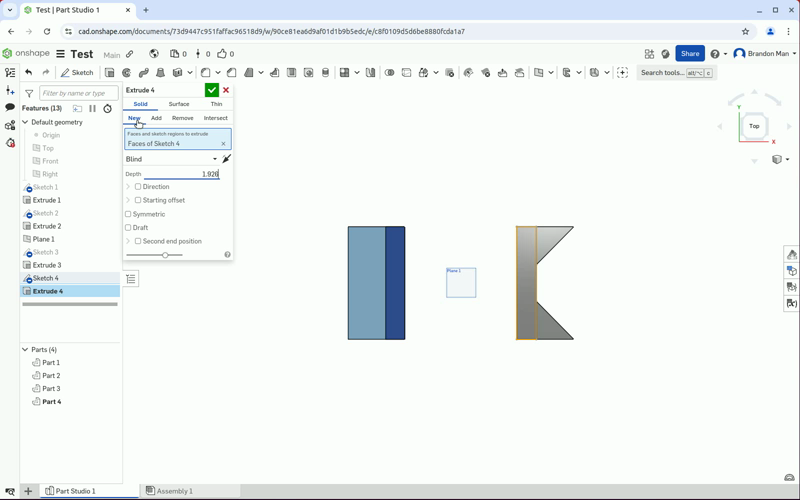
key(enter)
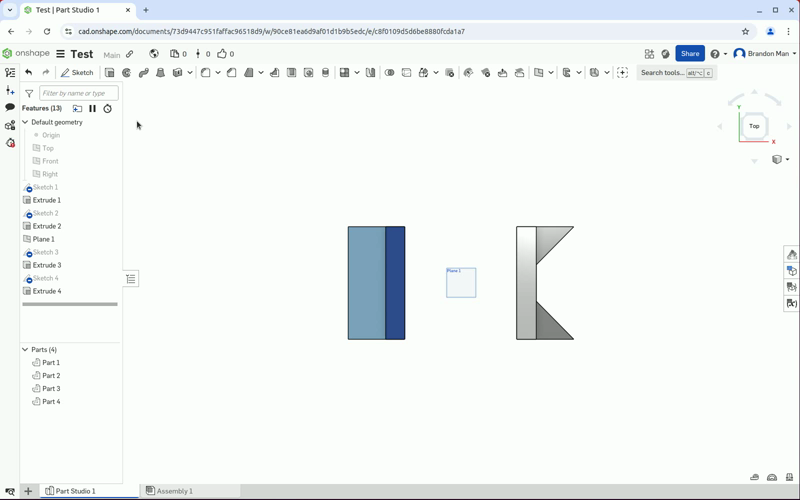
key(shift+h)
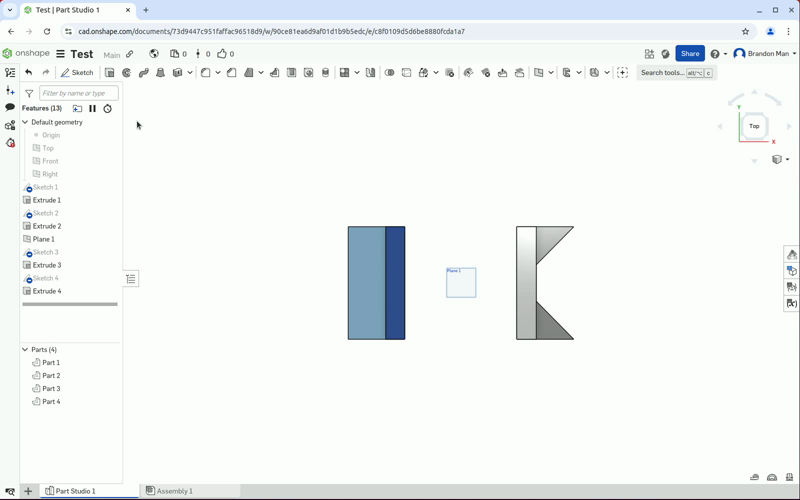
key(shift+h)
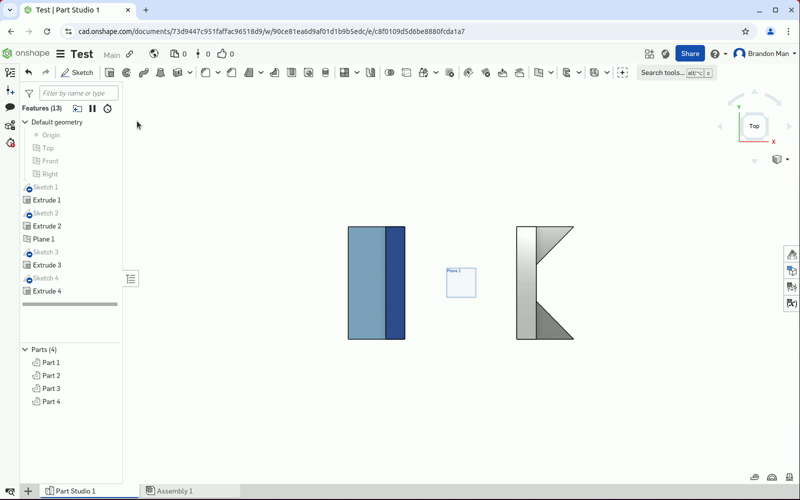
mouse_move(73, 189)
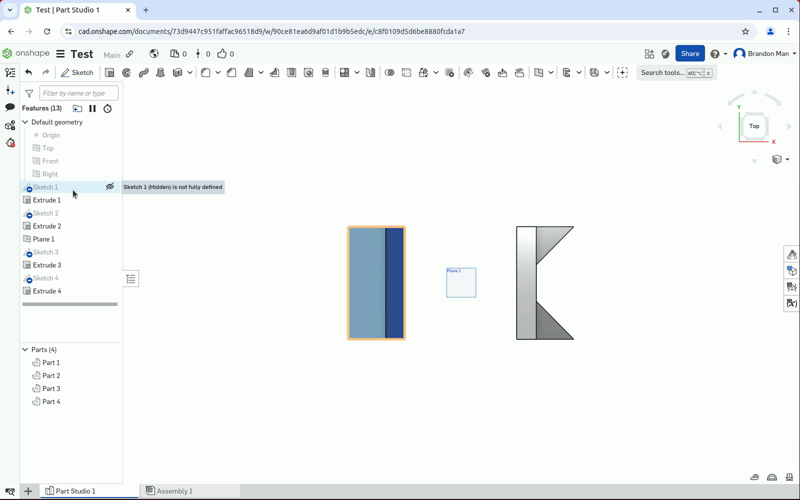
click(73, 189)
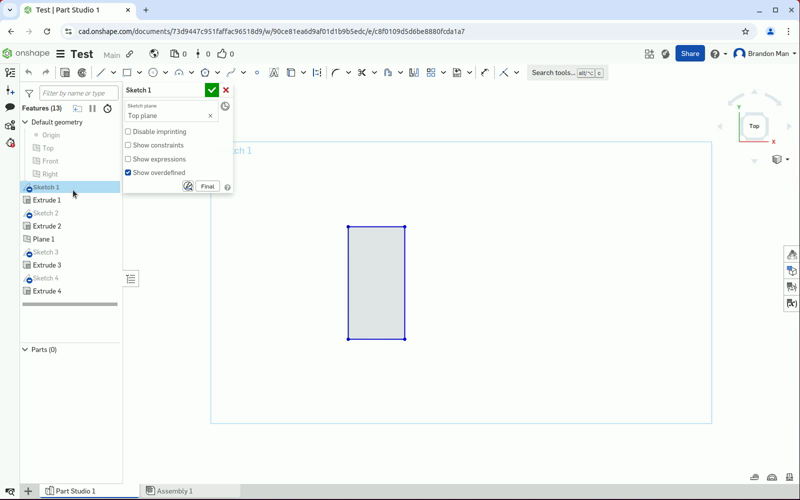
mouse_move(229, 92)
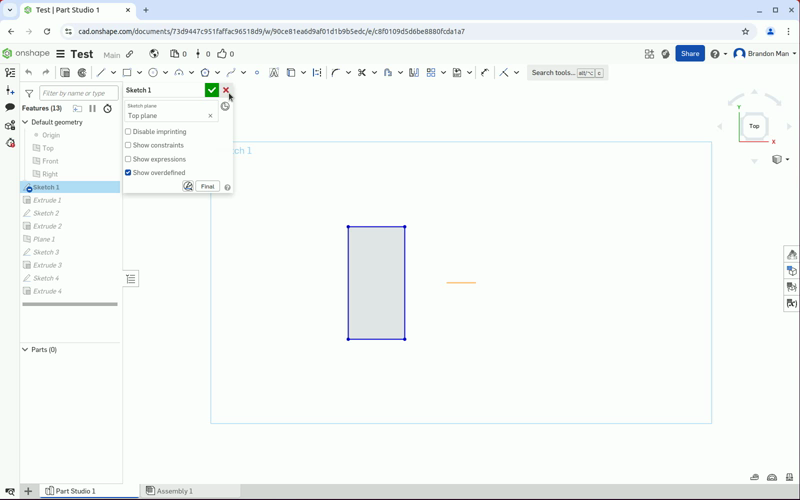
click(229, 92)
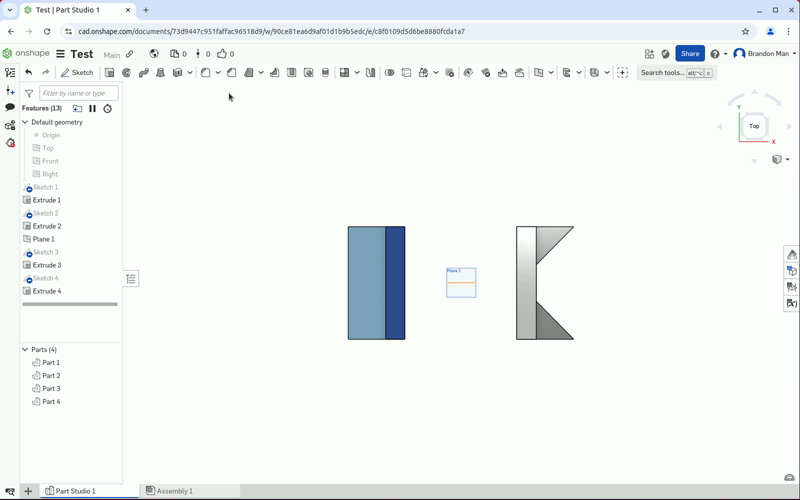
mouse_move(541, 75)
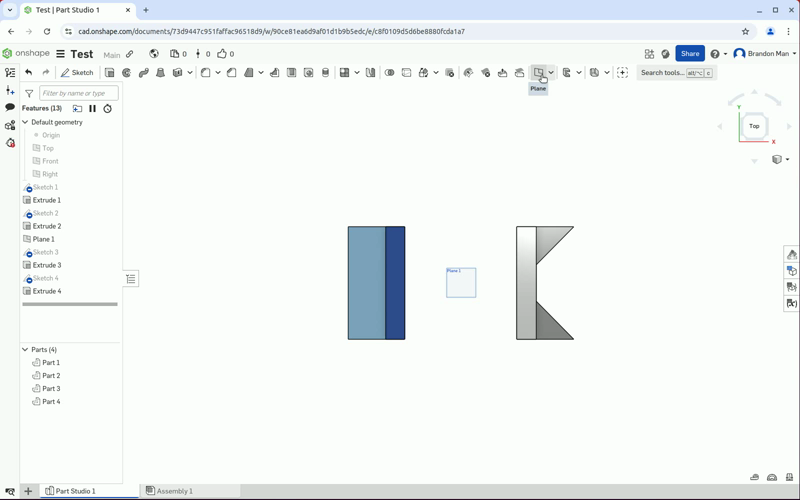
click(541, 75)
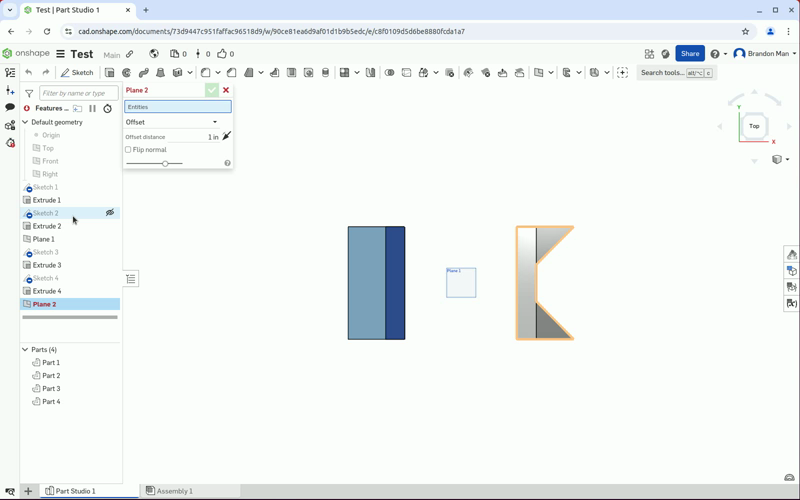
scroll(3)
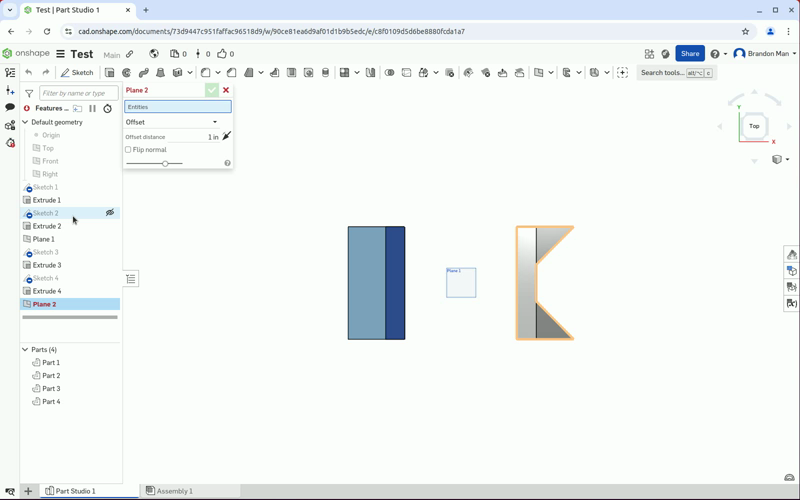
mouse_move(73, 150)
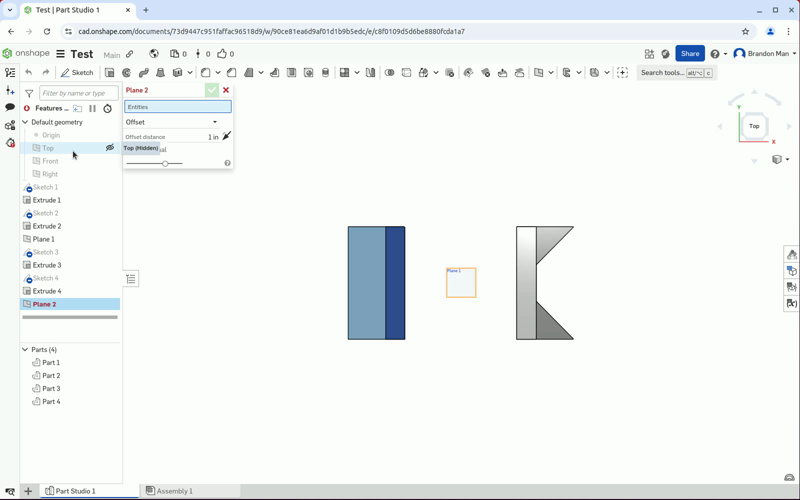
click(73, 150)
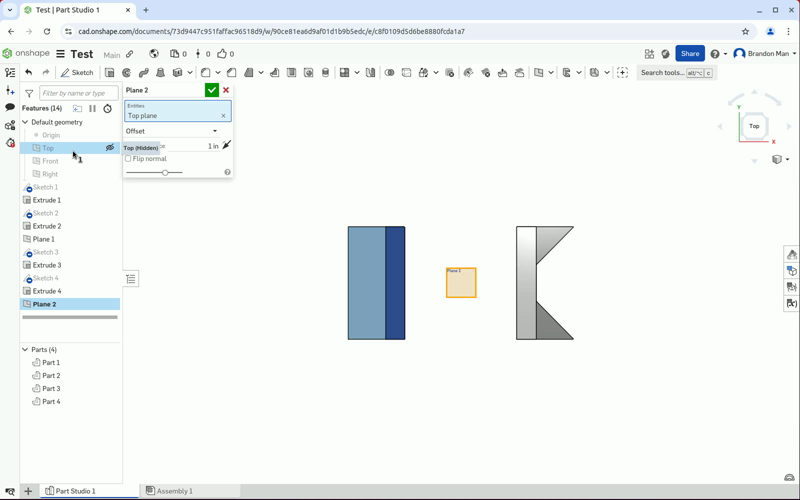
key(tab, 2)
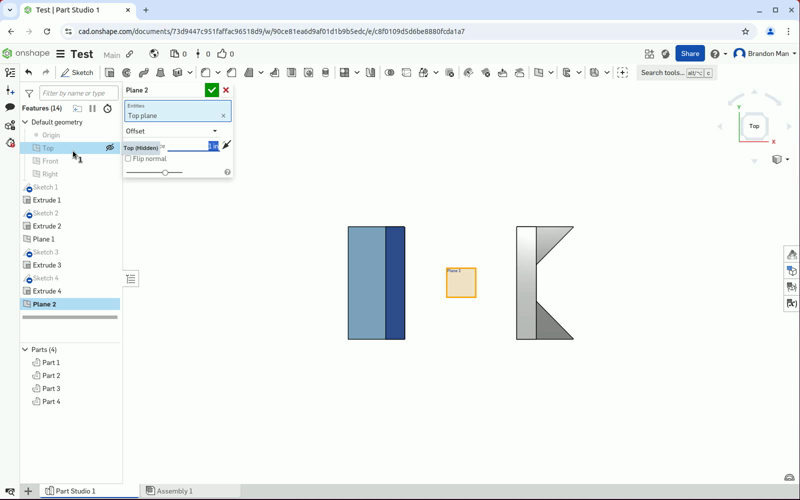
text(5.792)
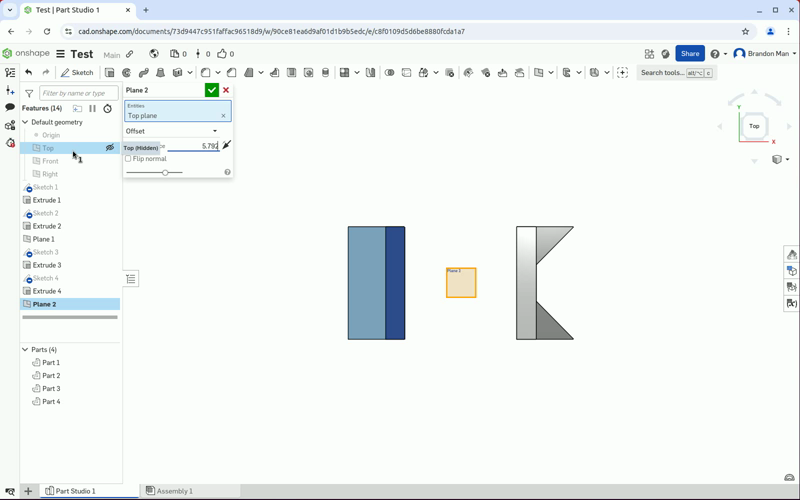
key(enter, 2)
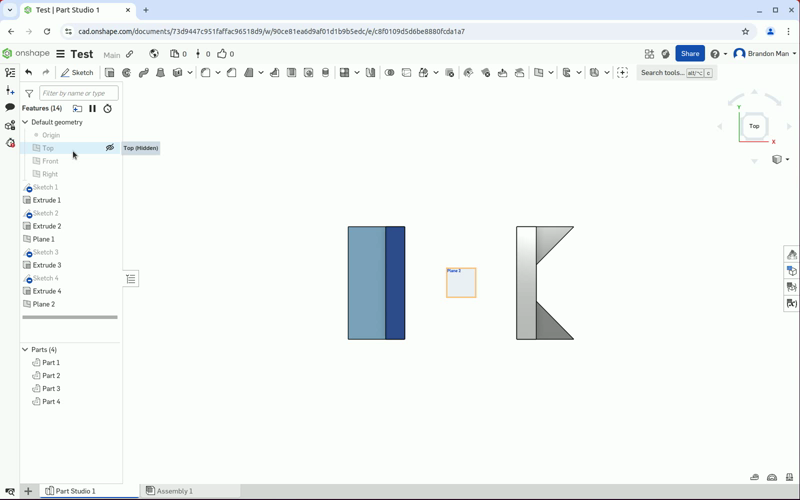
key(shift+s)
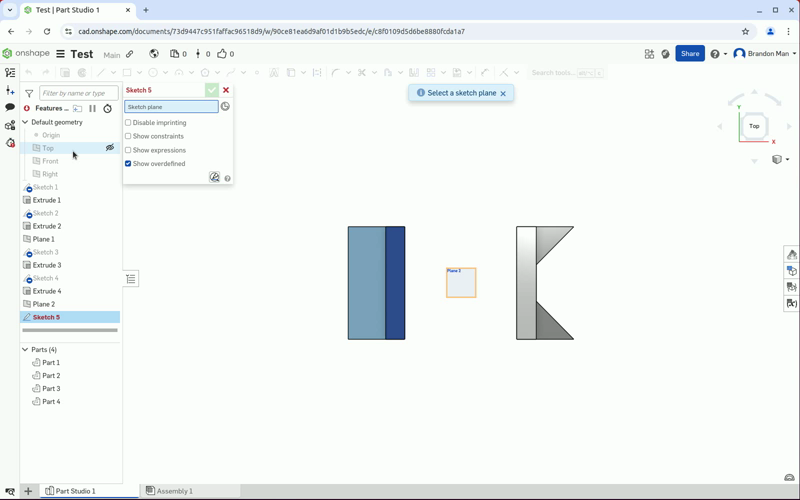
mouse_move(73, 306)
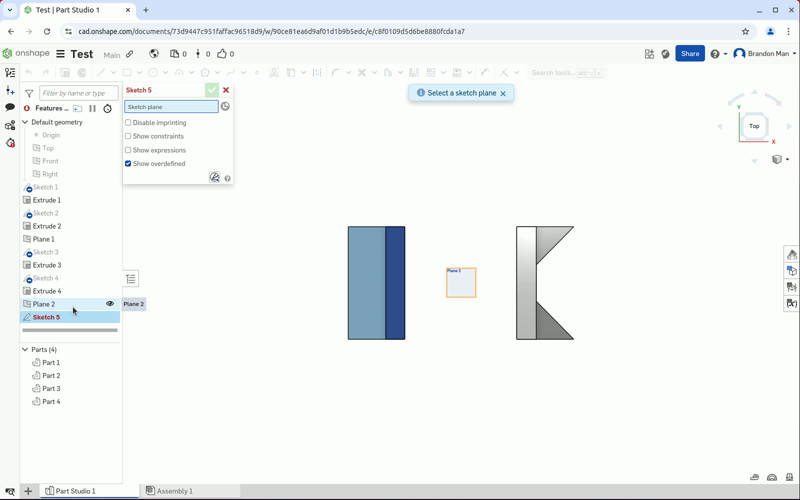
click(73, 306)
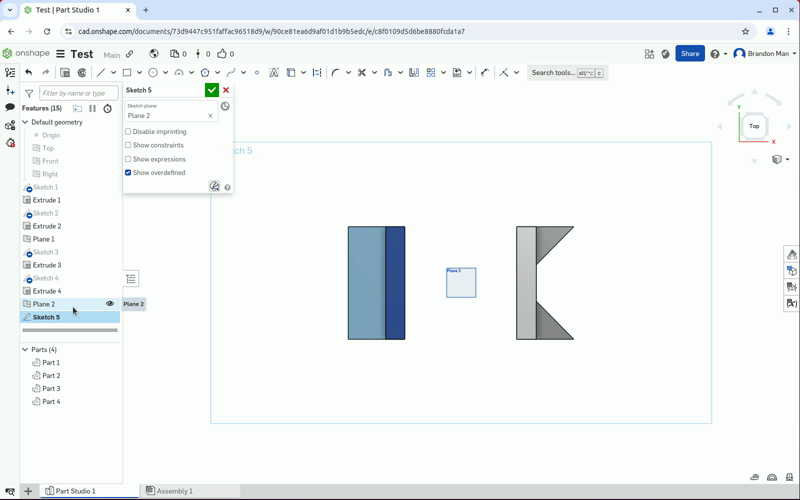
mouse_move(73, 352)
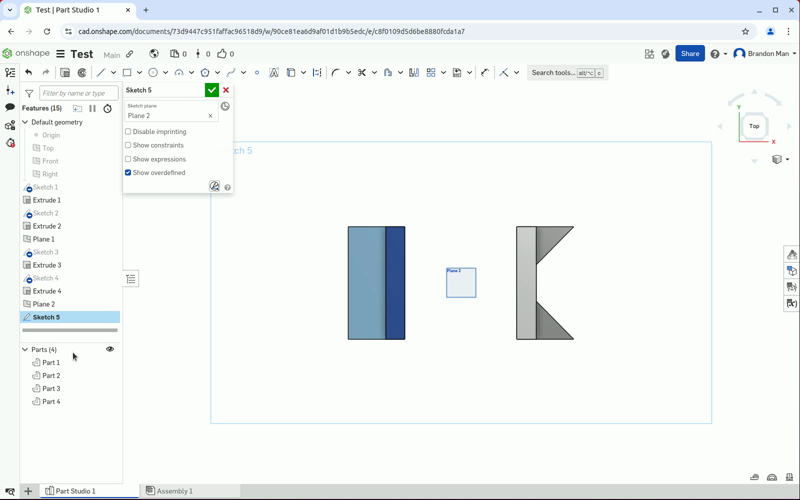
key(y)
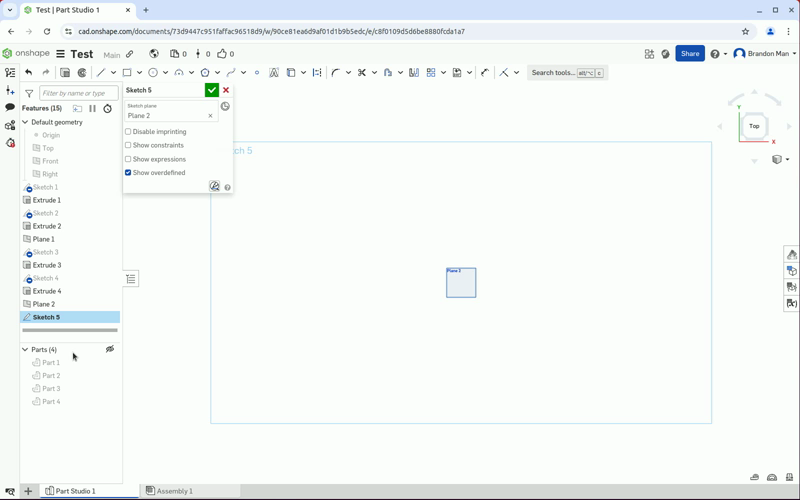
key(l)
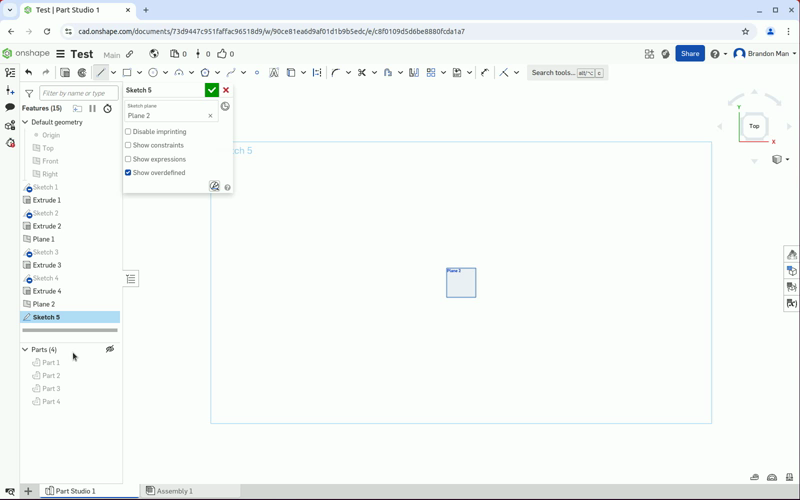
key_down(shift)
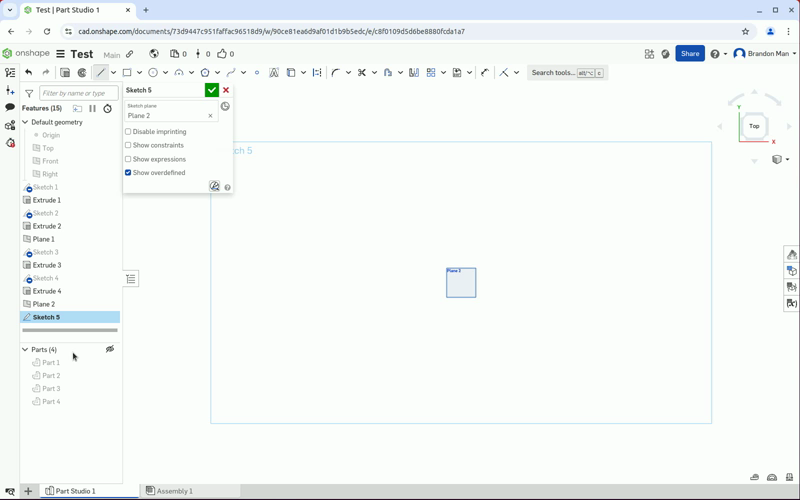
mouse_move(404, 339)
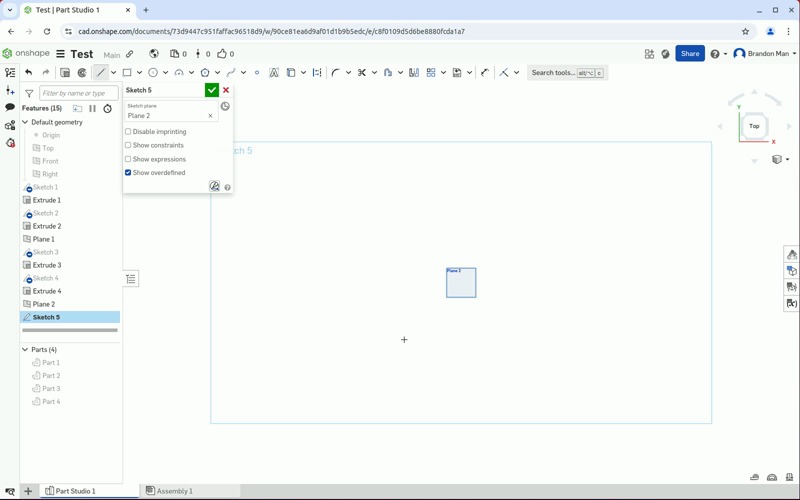
click(404, 339)
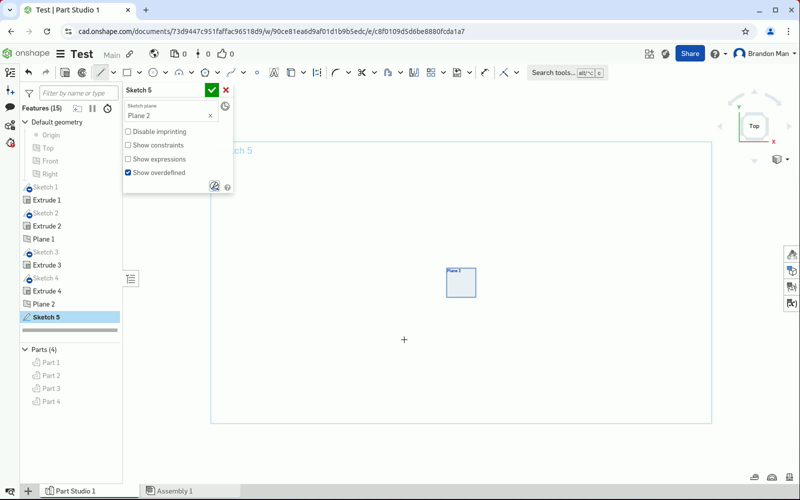
key_up(shift)
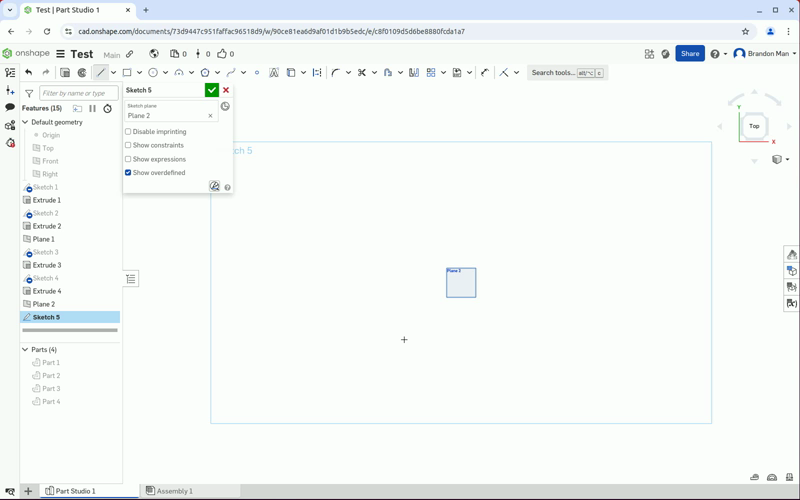
key_down(shift)
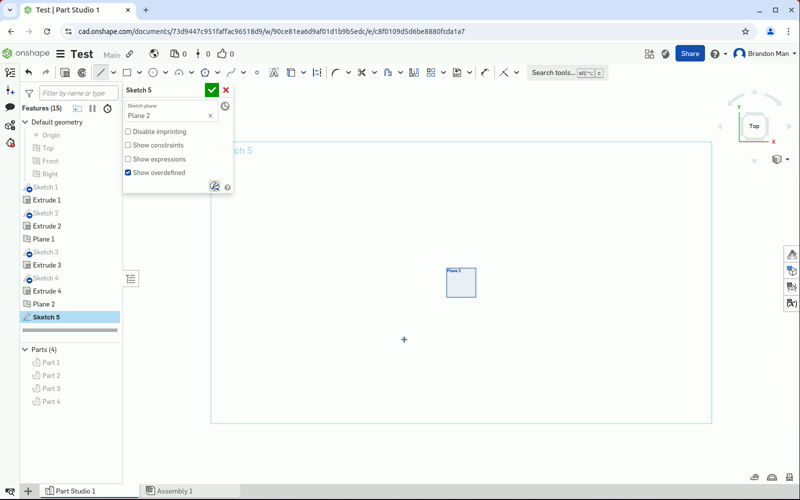
mouse_move(535, 339)
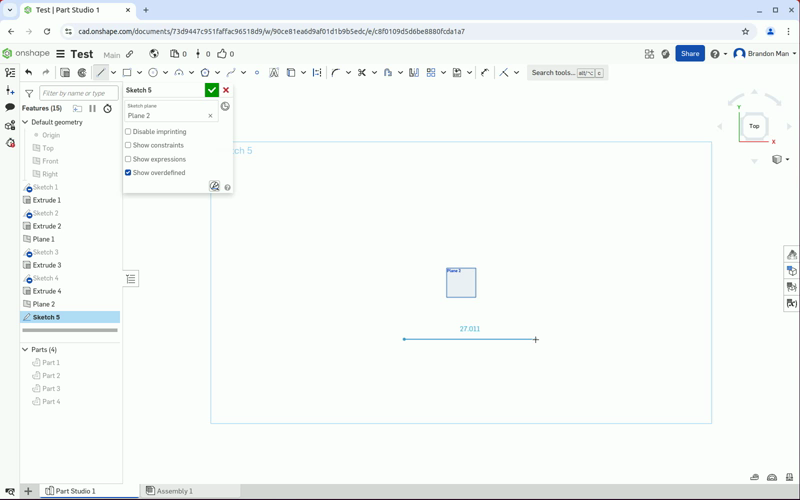
click(535, 339)
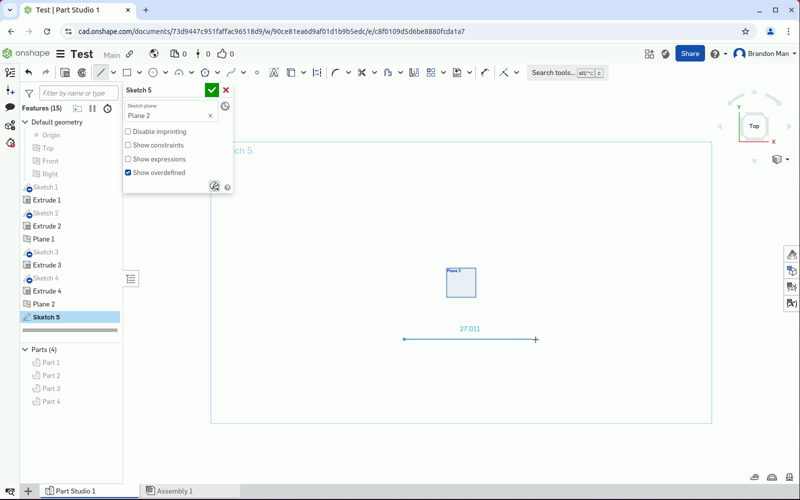
key_up(shift)
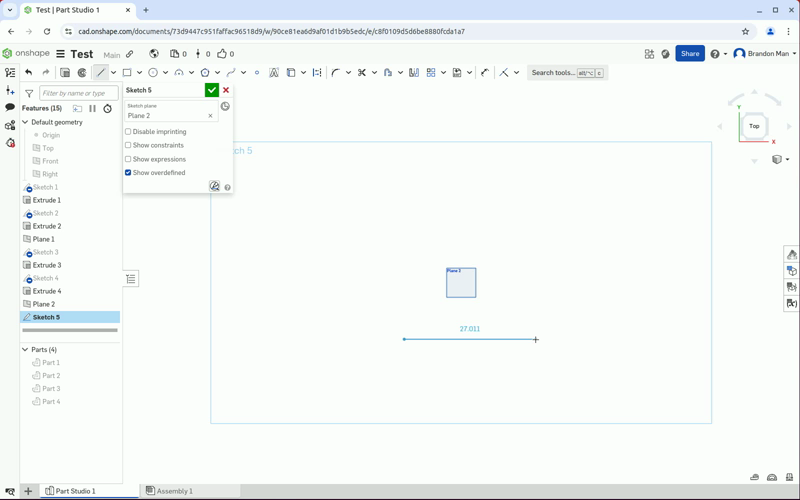
key_down(shift)
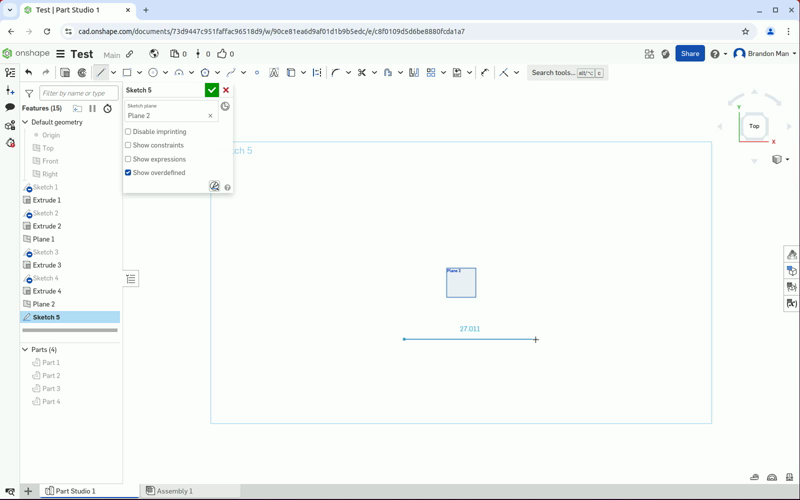
mouse_move(535, 227)
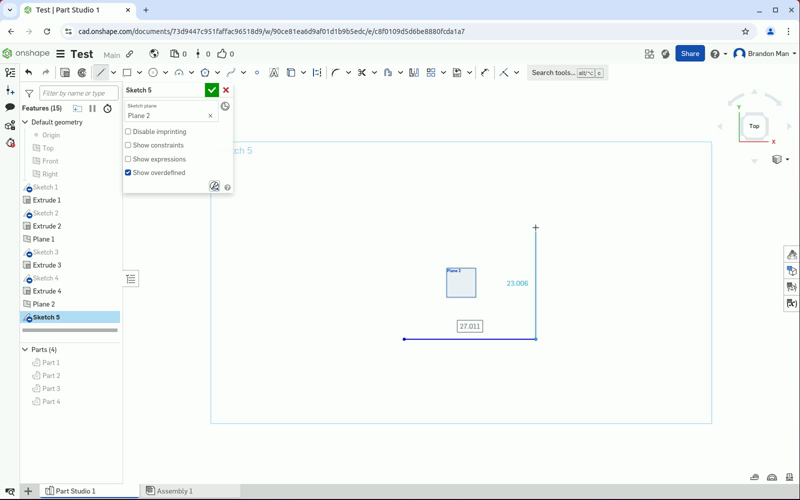
click(535, 227)
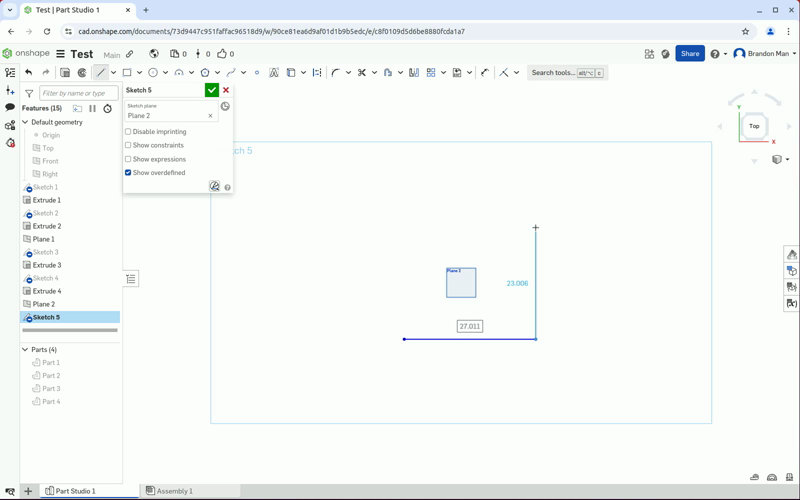
key_up(shift)
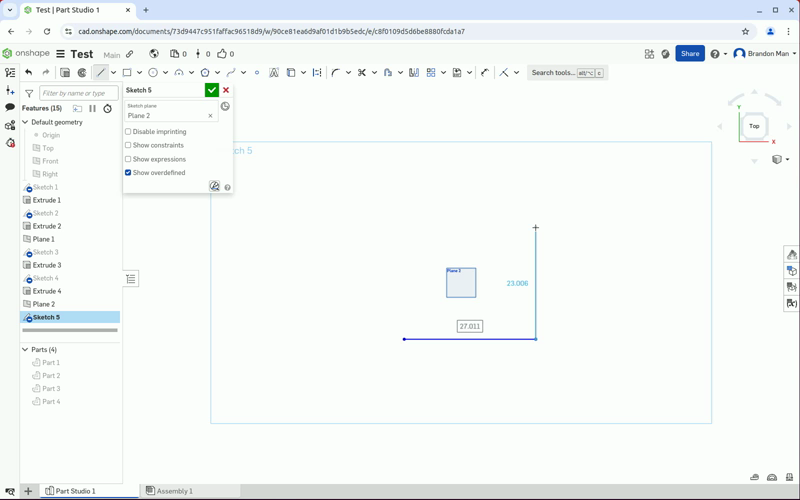
key_down(shift)
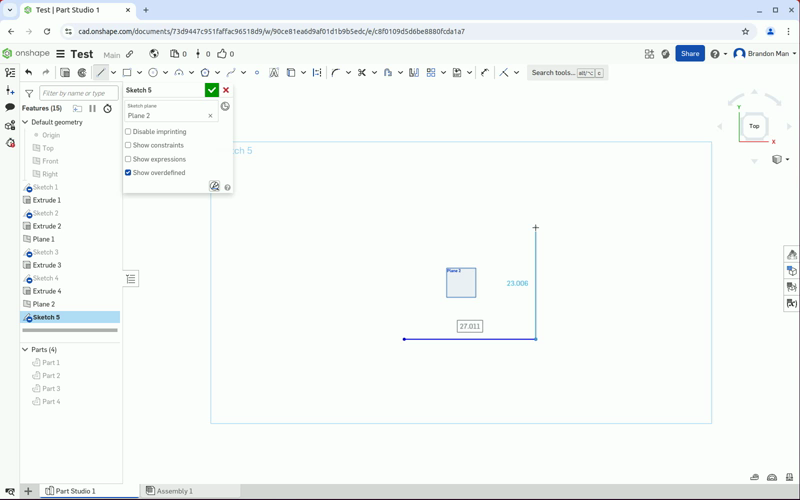
mouse_move(404, 227)
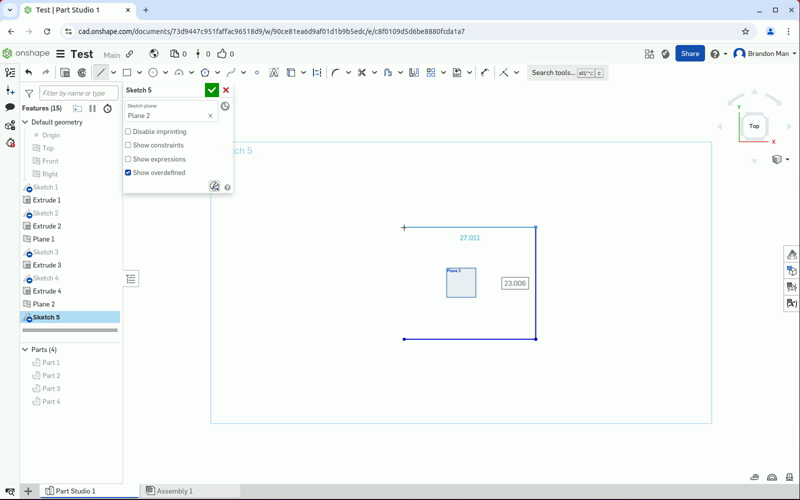
click(404, 227)
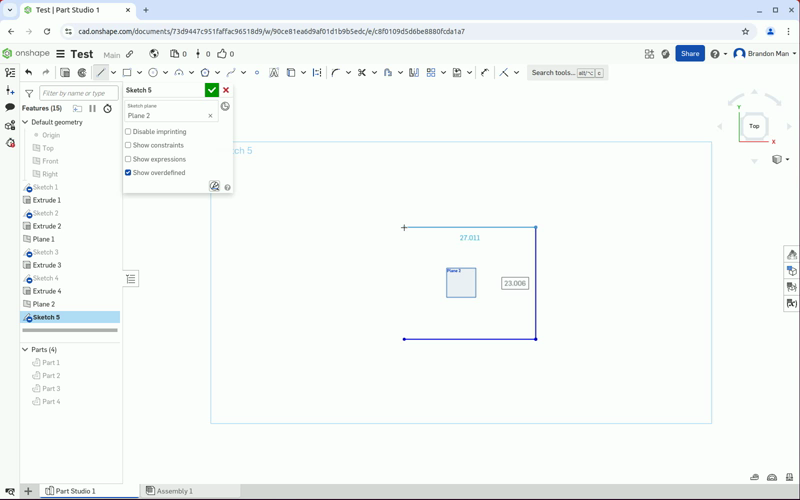
key_up(shift)
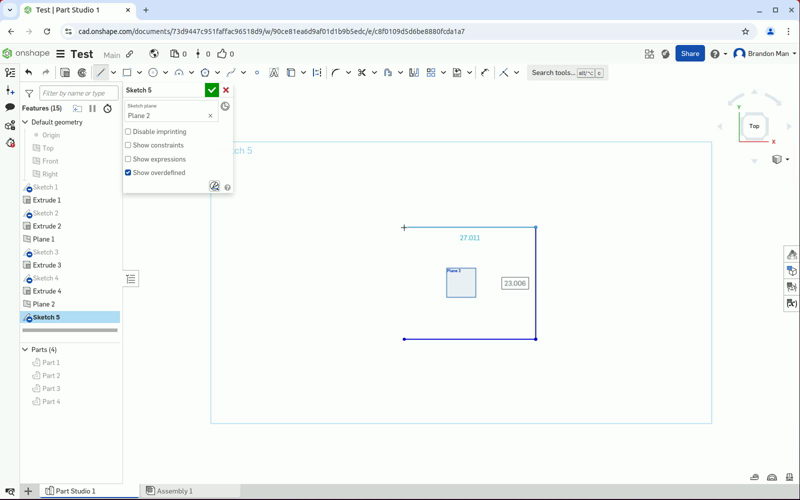
key_down(shift)
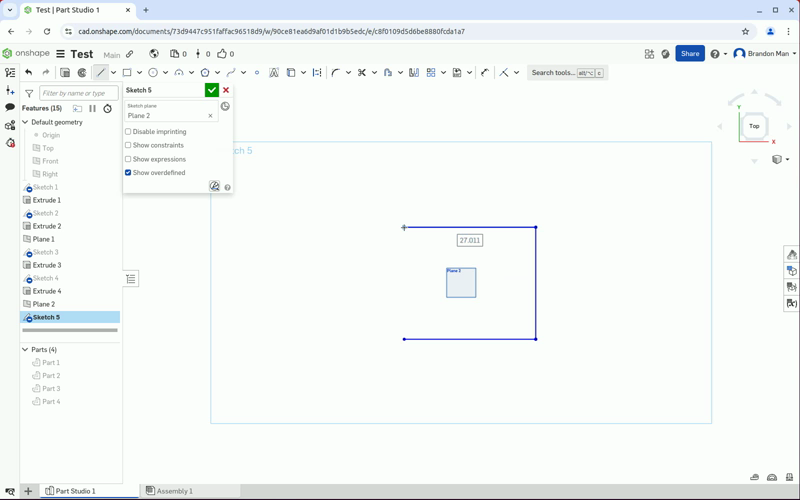
mouse_move(404, 339)
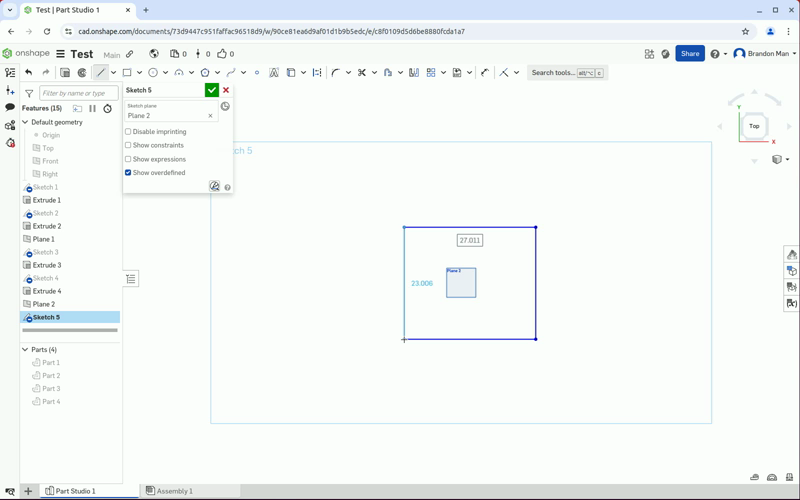
key_up(shift)
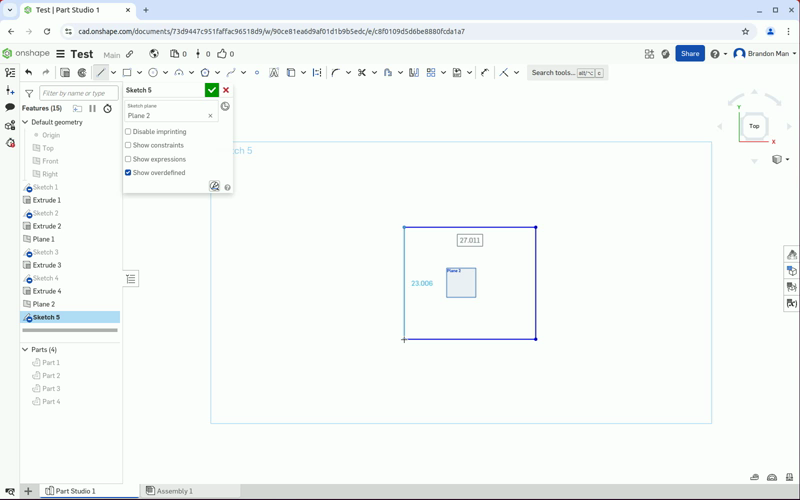
click(404, 339)
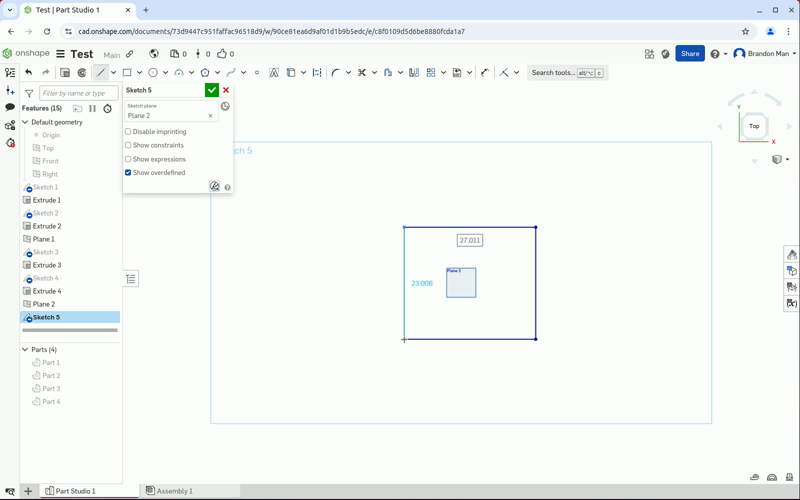
key(esc)
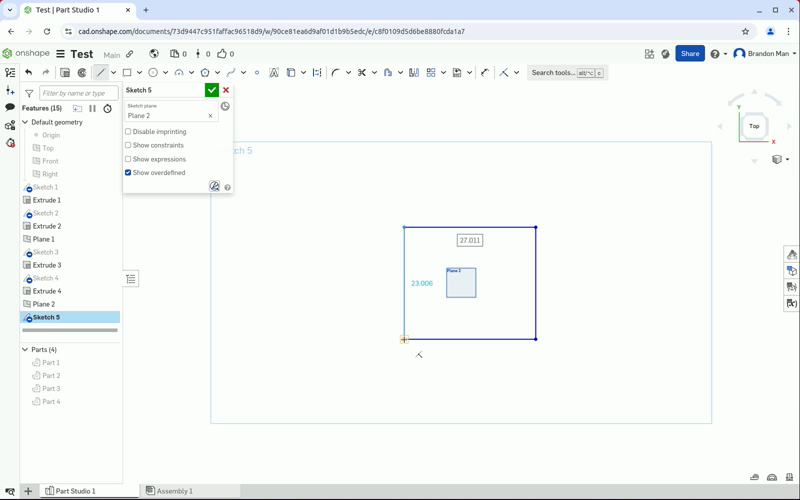
mouse_move(442, 278)
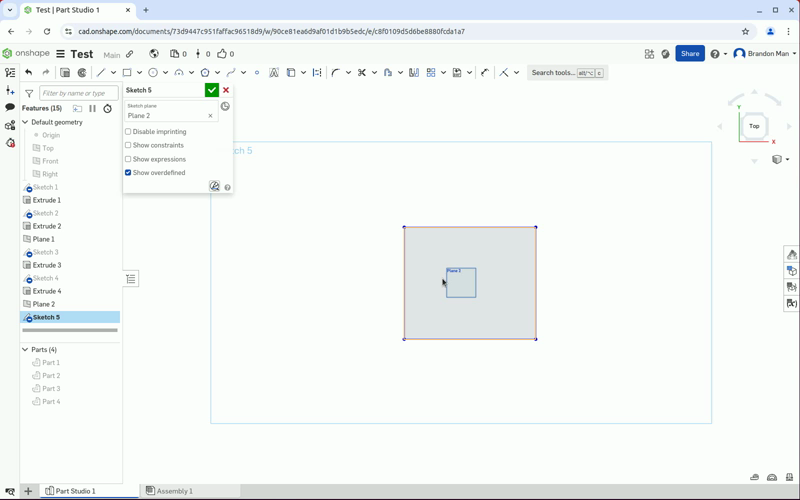
click(442, 278)
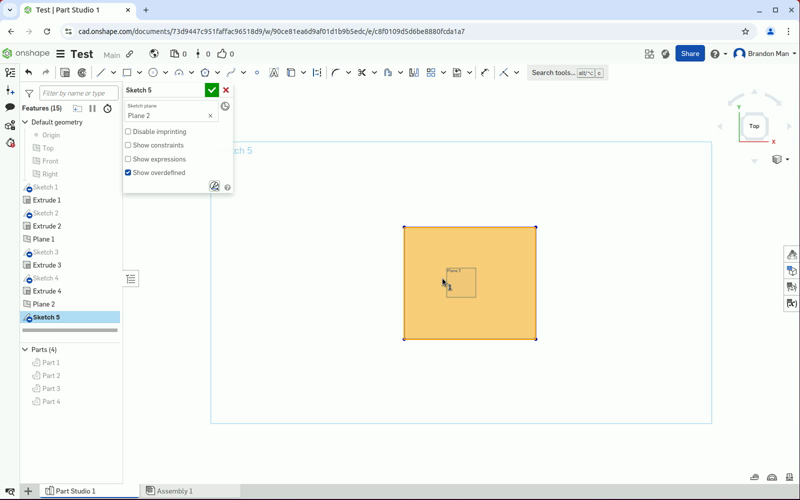
mouse_move(73, 352)
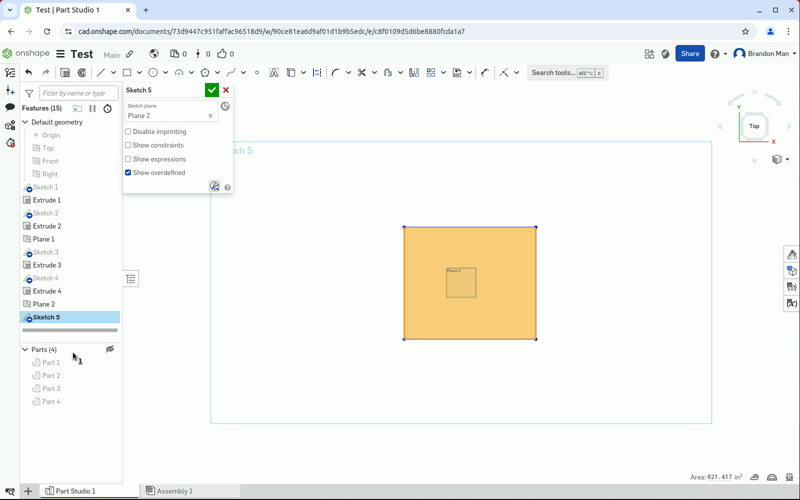
key(shift+y)
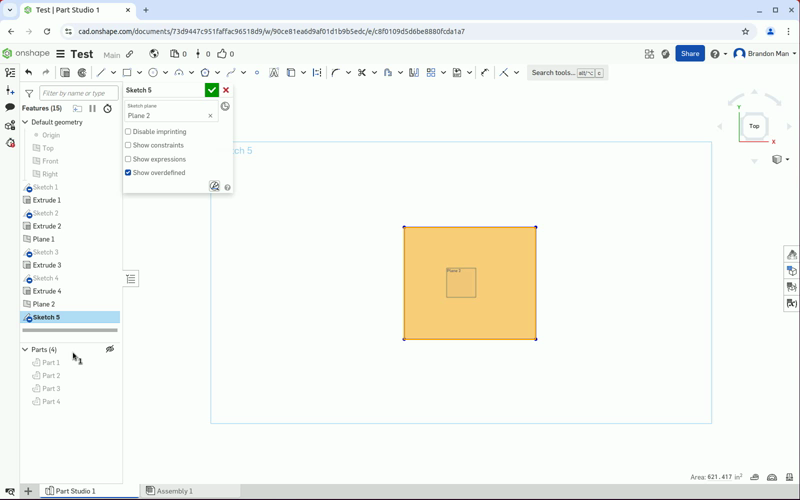
key(shift+e)
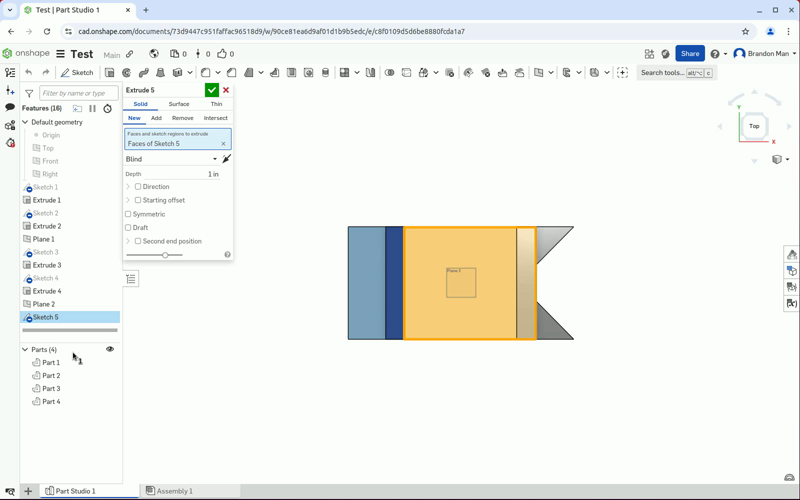
mouse_move(143, 106)
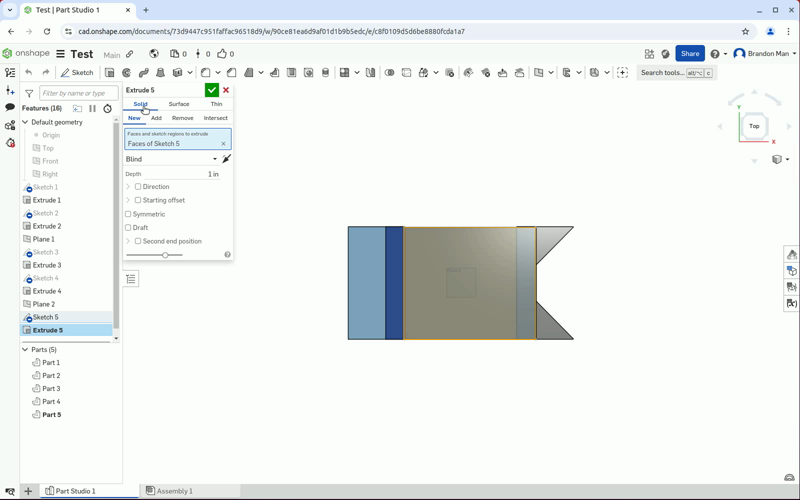
click(143, 106)
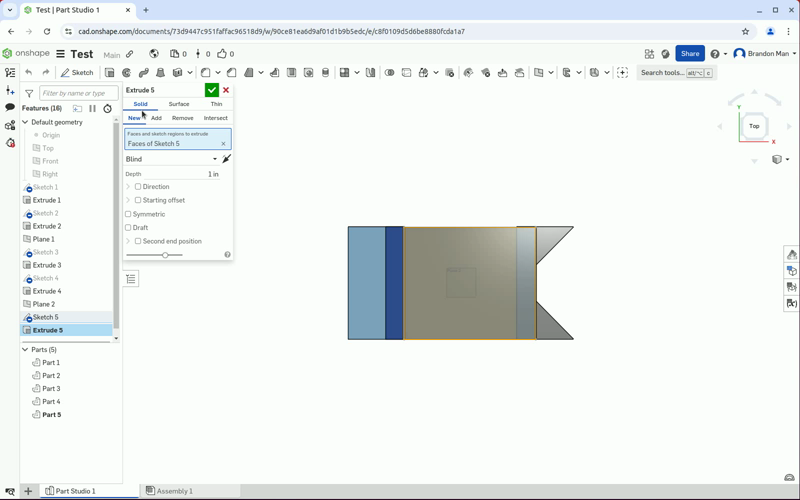
mouse_move(137, 120)
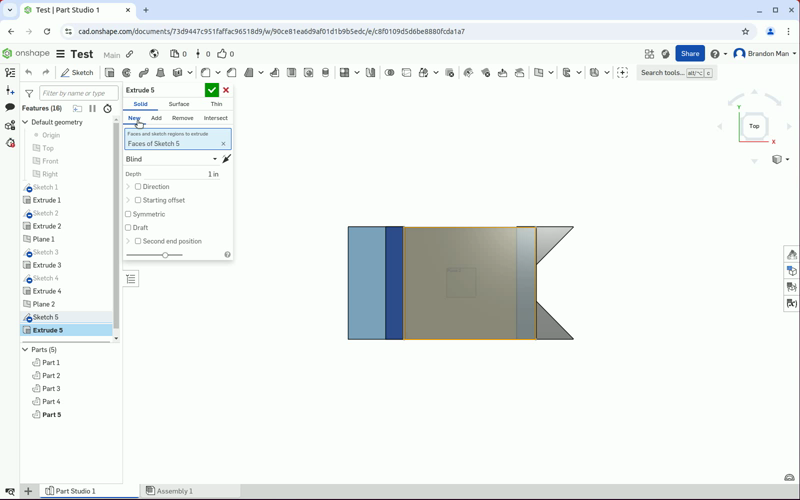
click(137, 120)
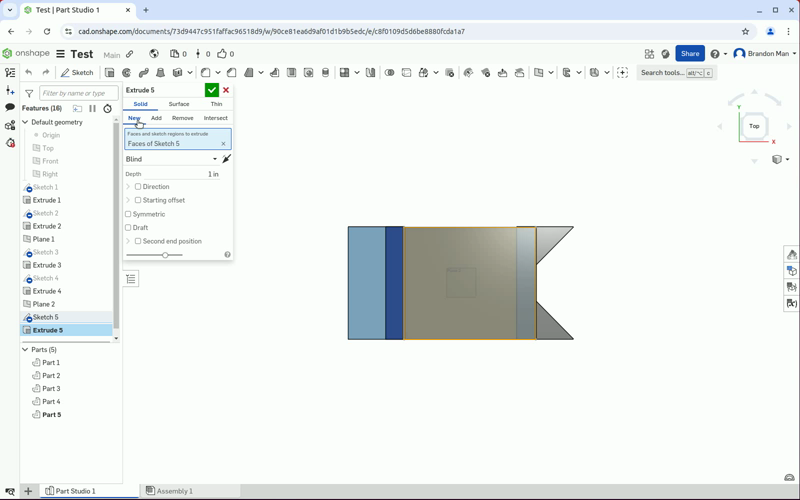
key(tab, 4)
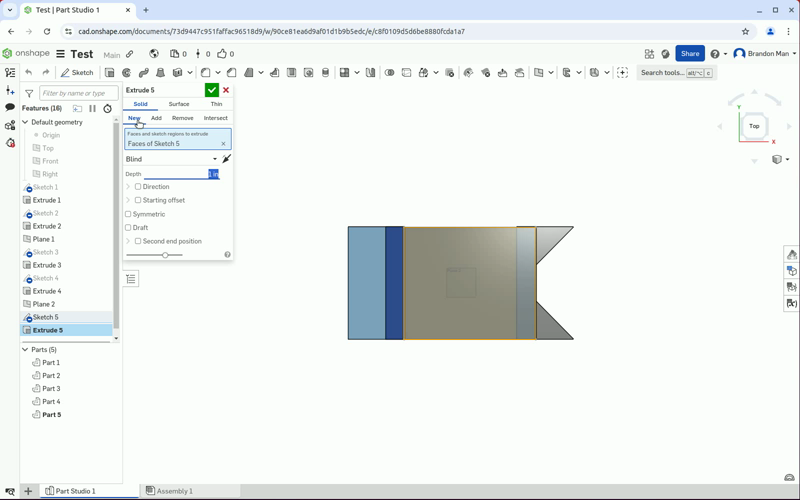
text(9.628)
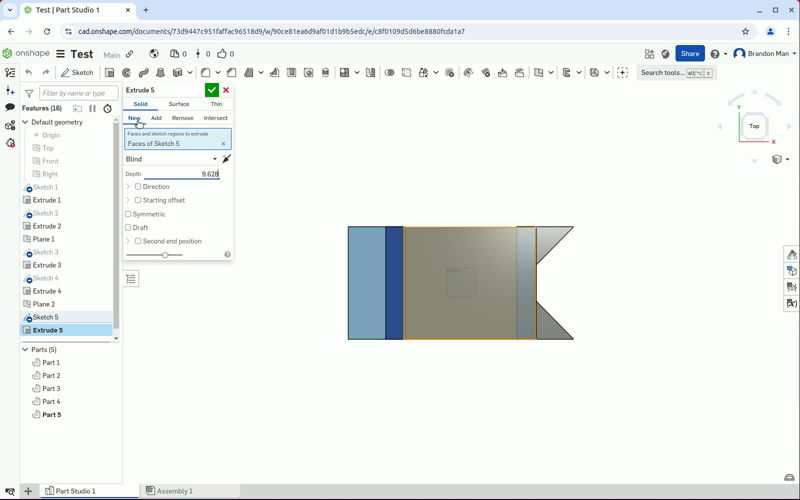
key(enter)
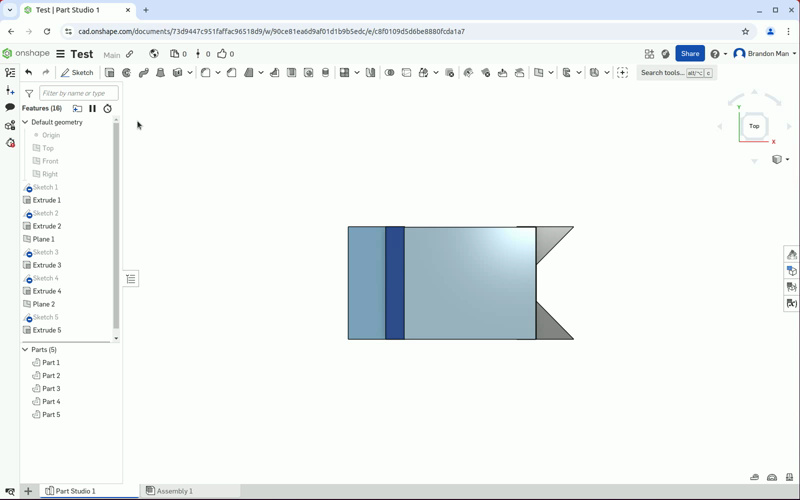
key(shift+h)
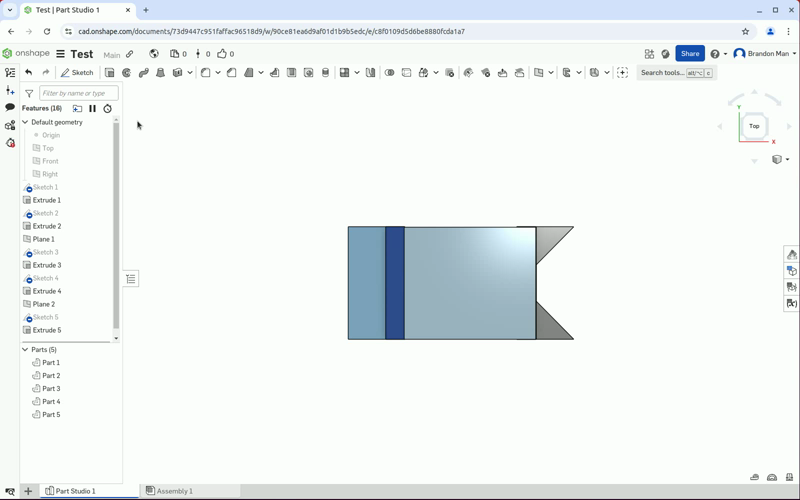
key(shift+h)
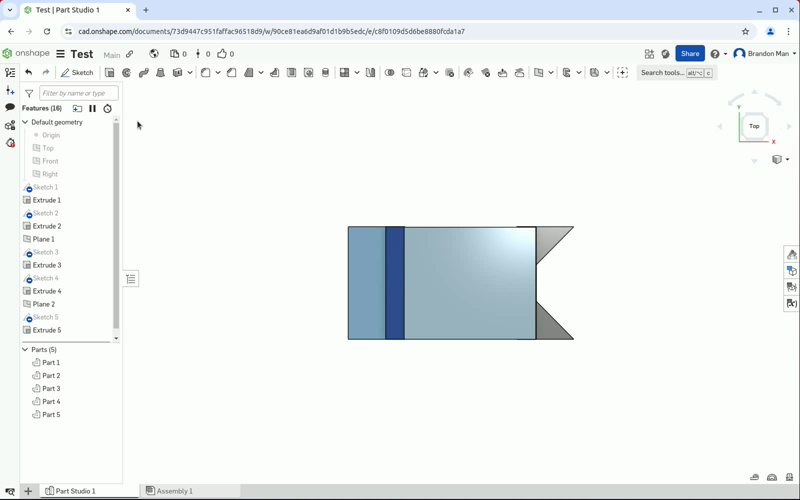
mouse_move(69, 189)
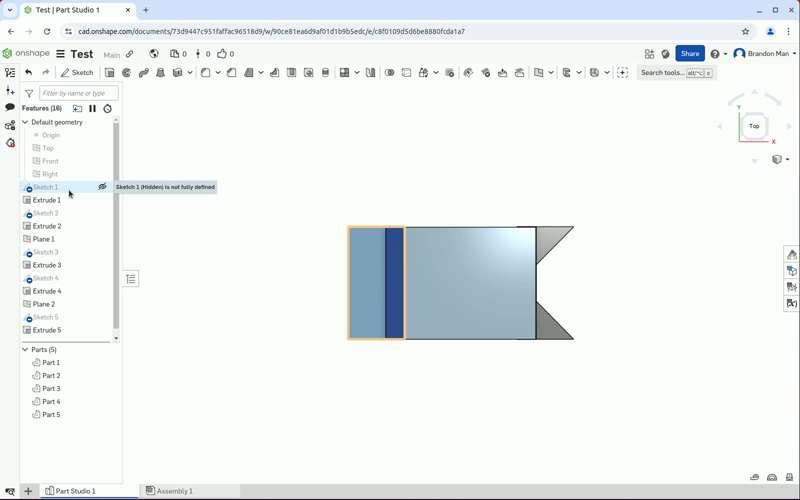
click(69, 189)
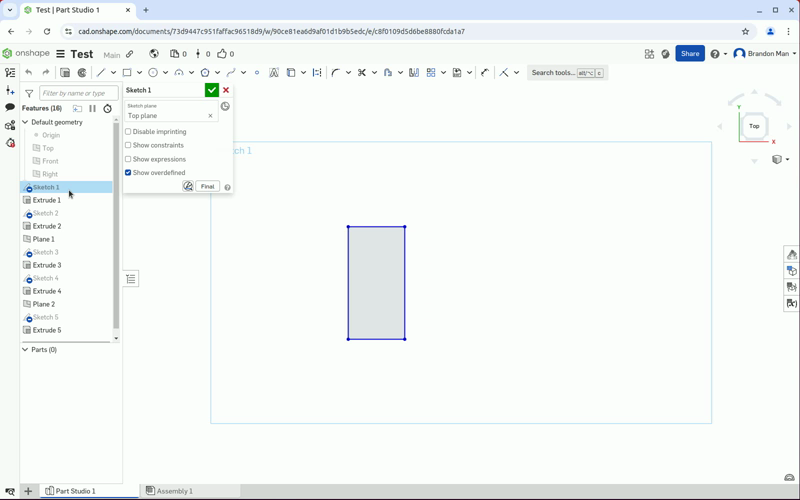
mouse_move(229, 92)
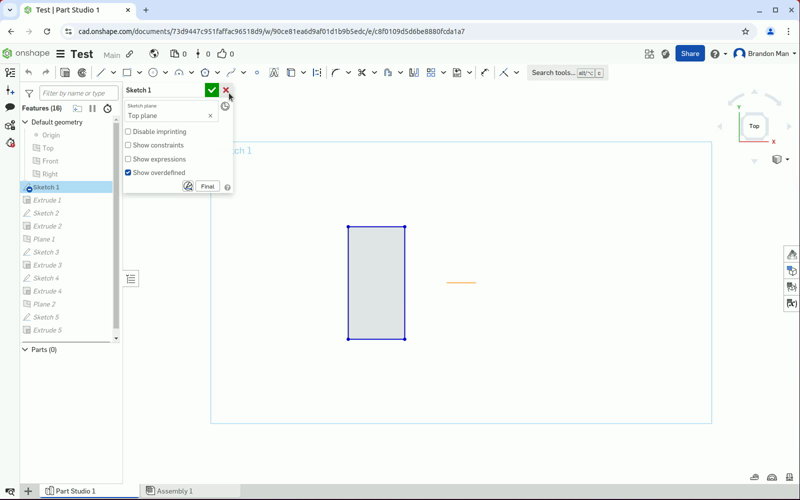
click(229, 92)
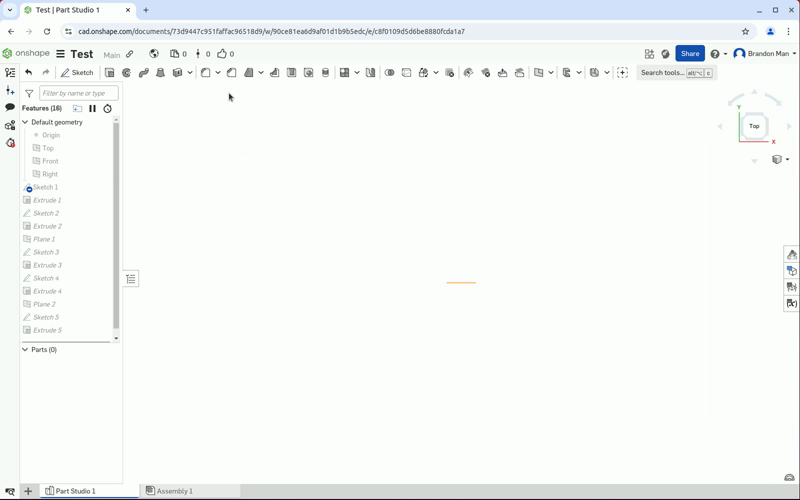
key(shift+s)
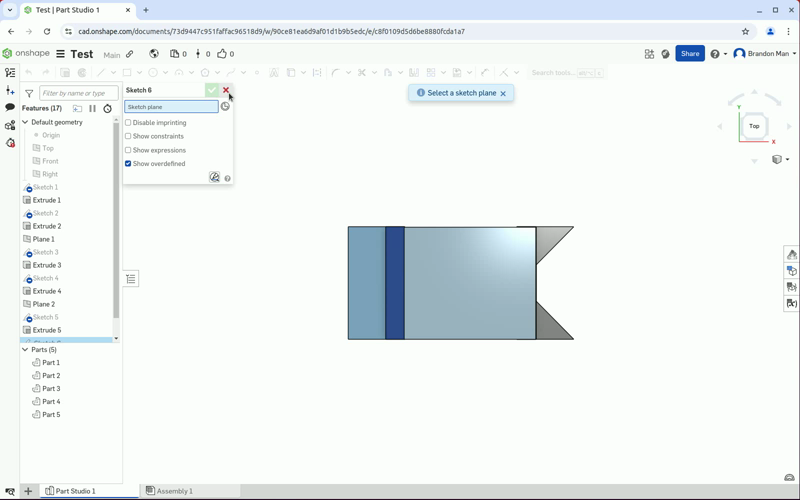
mouse_move(69, 293)
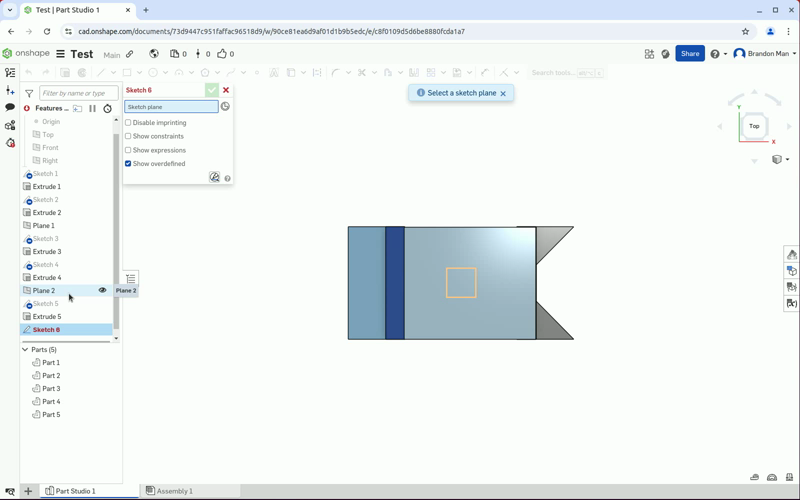
click(69, 293)
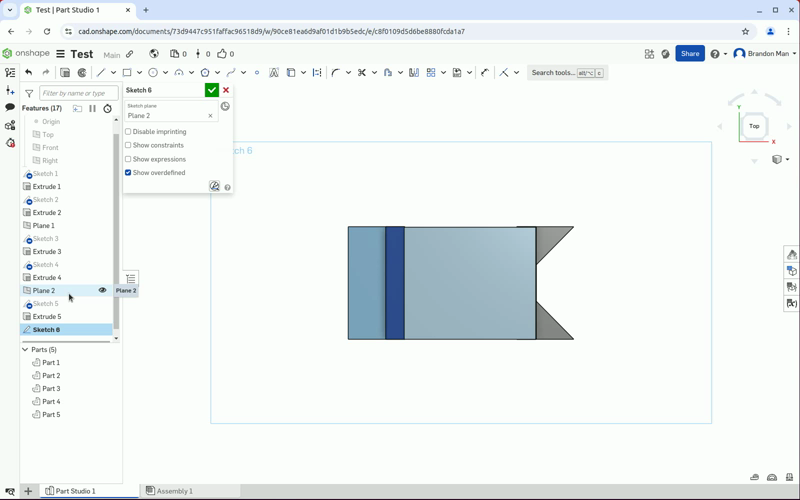
mouse_move(73, 352)
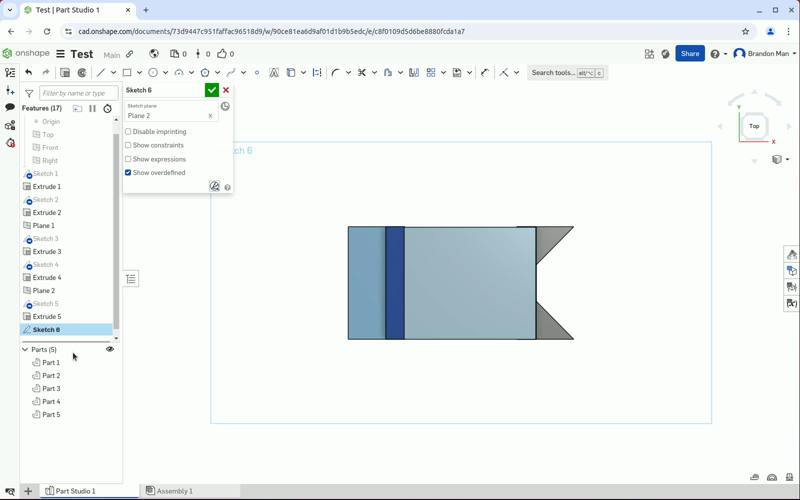
key(y)
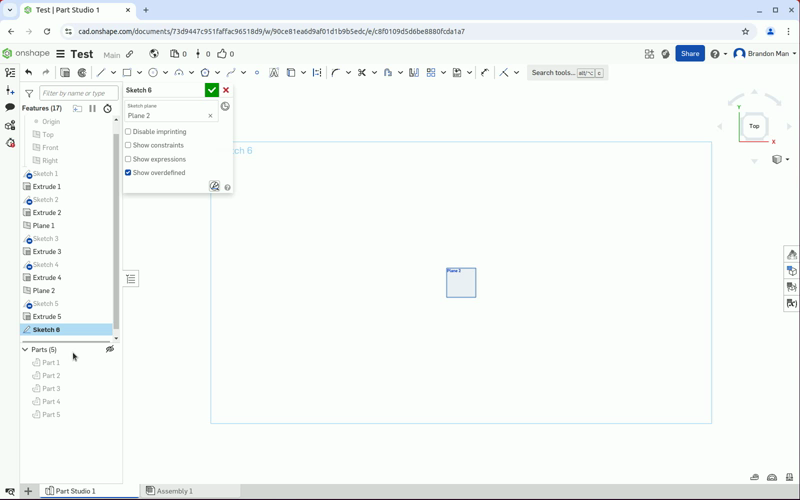
key(l)
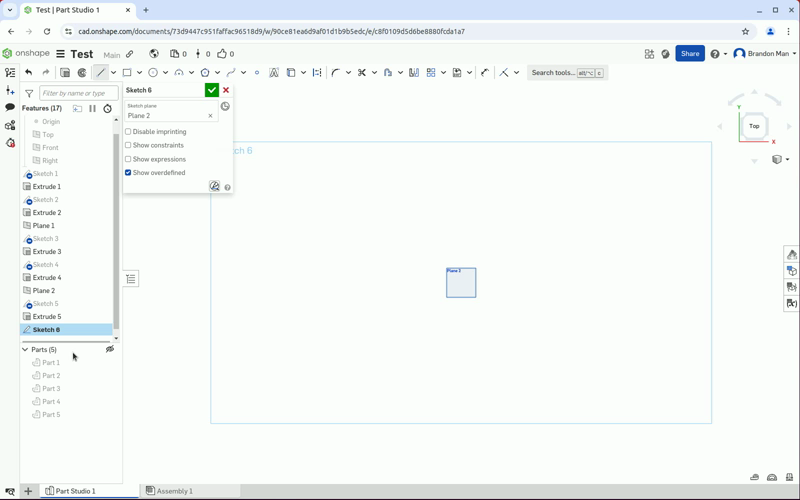
key_down(shift)
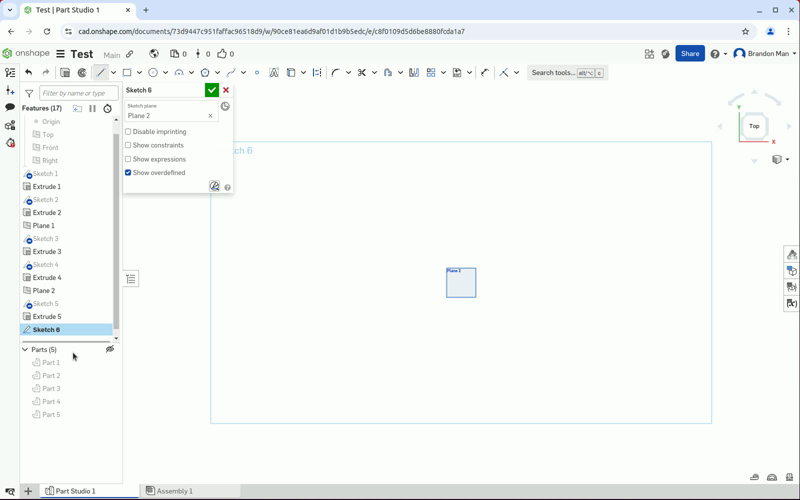
mouse_move(385, 339)
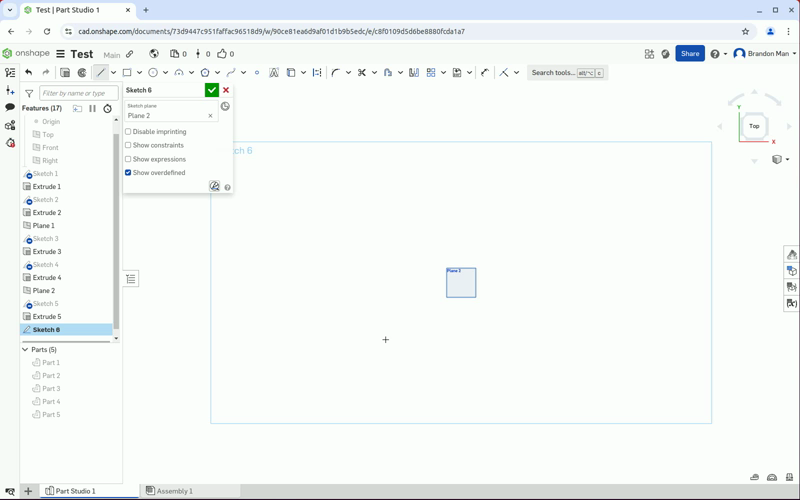
click(385, 339)
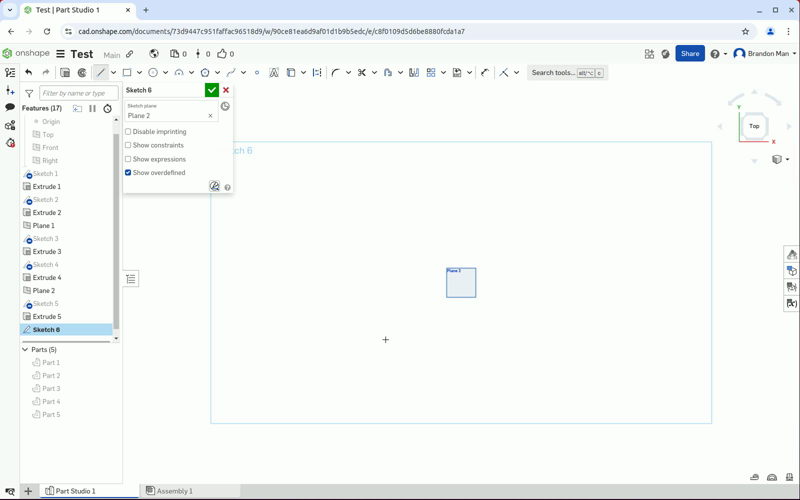
key_up(shift)
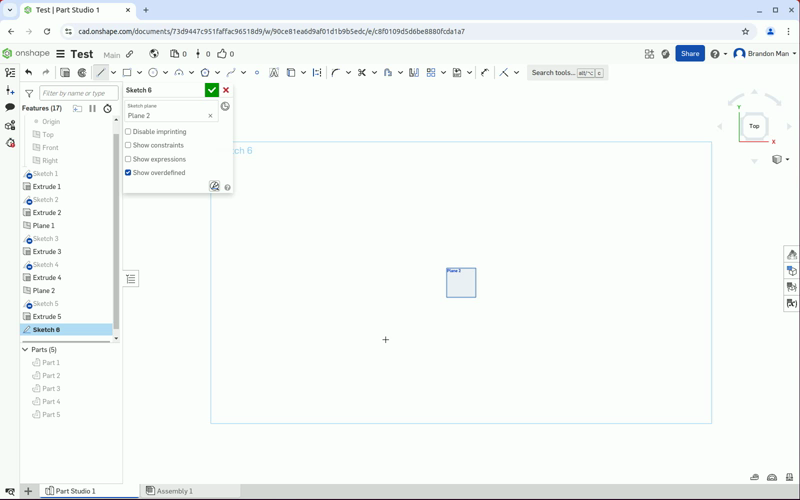
key_down(shift)
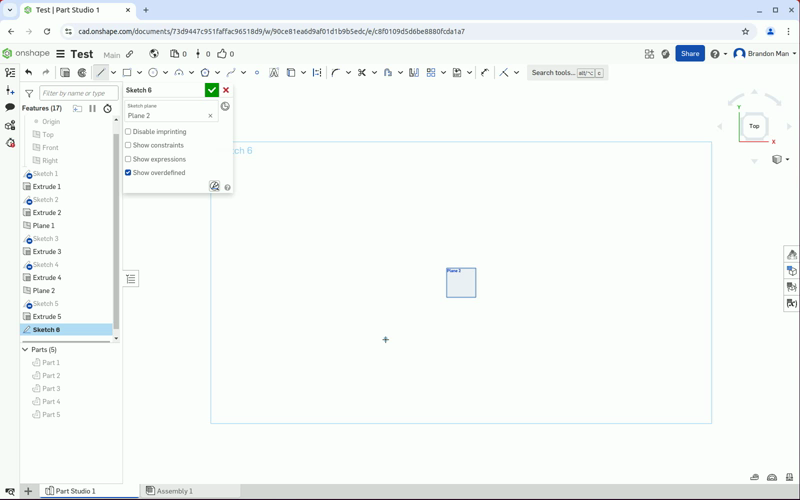
mouse_move(415, 339)
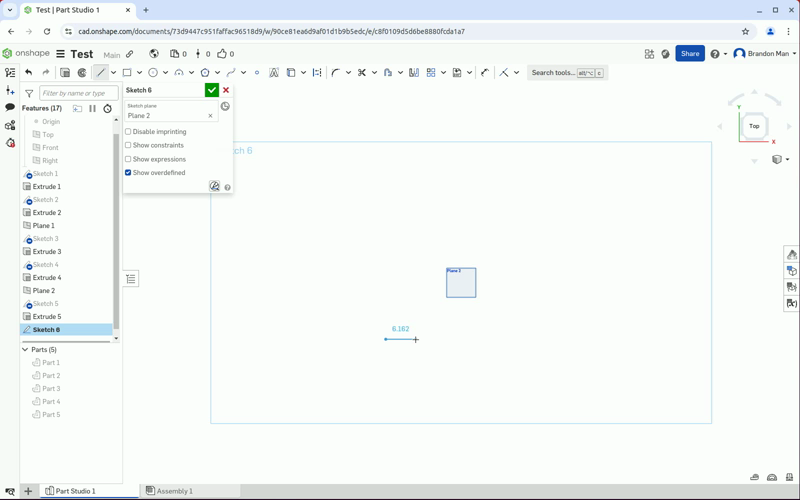
mouse_move(404, 339)
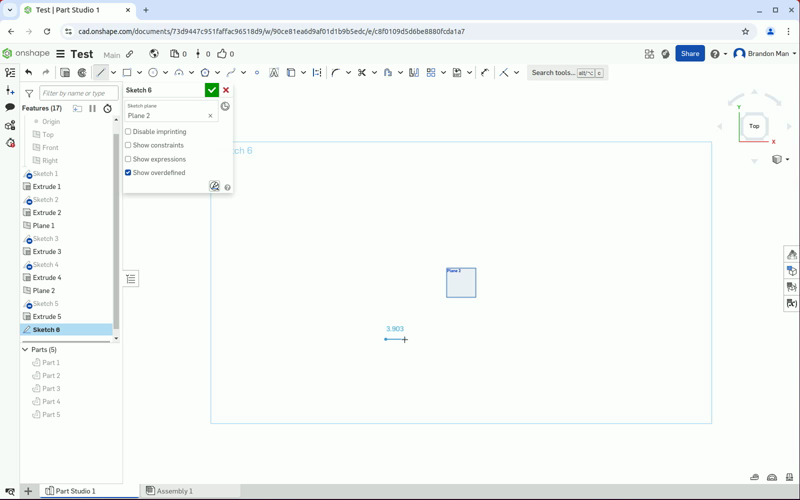
click(404, 339)
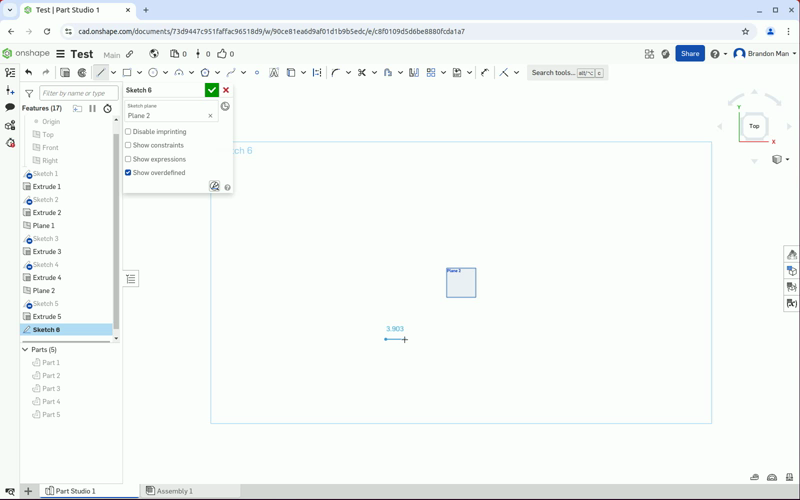
key_up(shift)
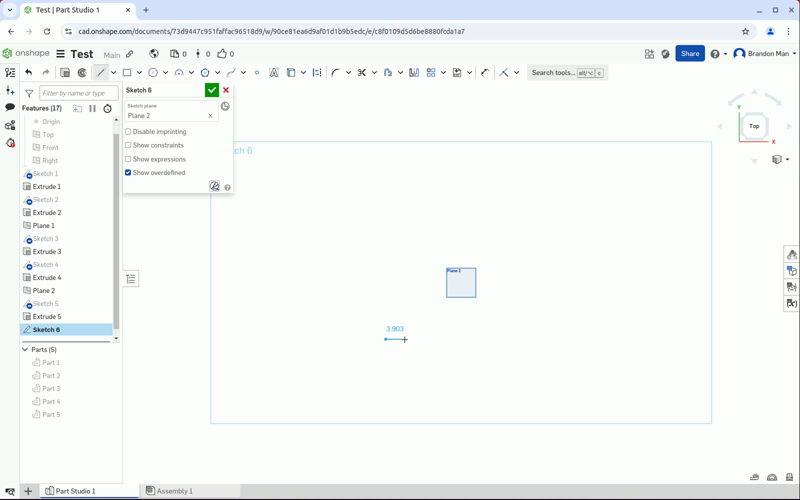
key_down(shift)
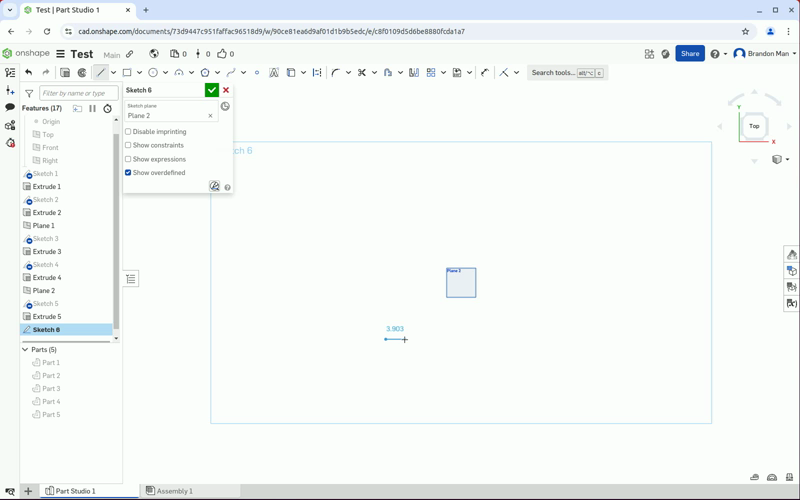
mouse_move(404, 226)
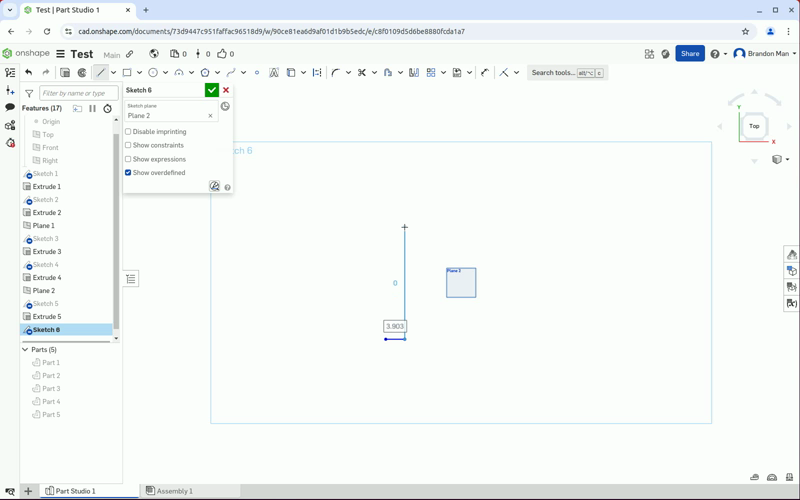
click(404, 226)
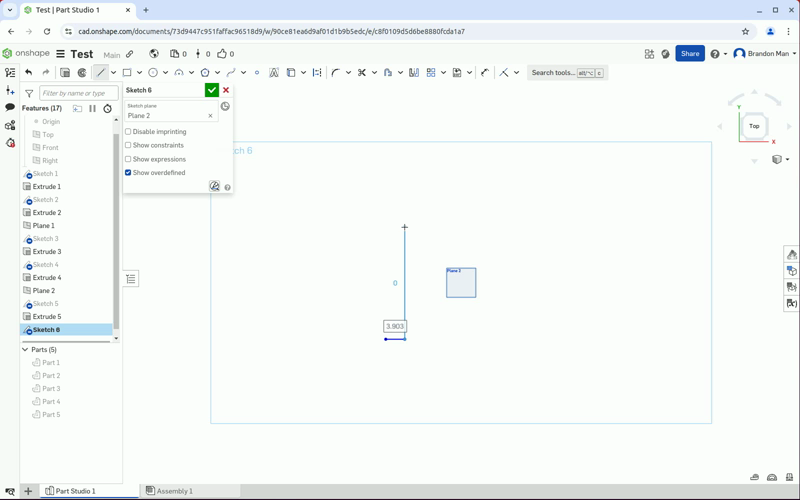
key_up(shift)
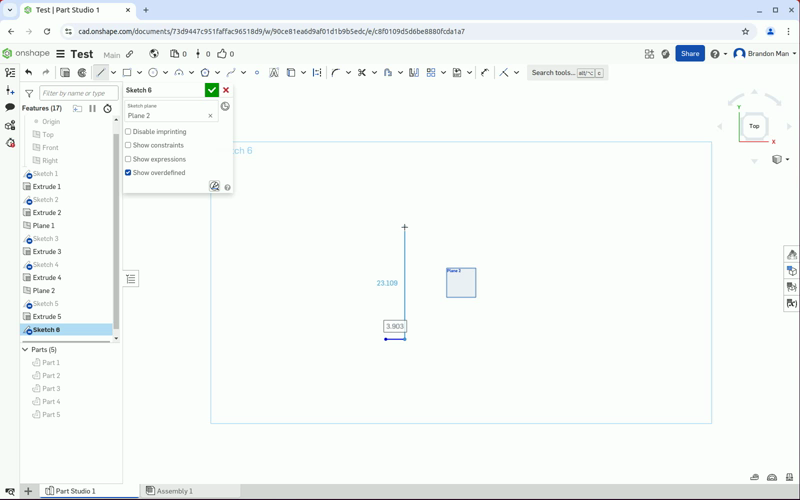
key_down(shift)
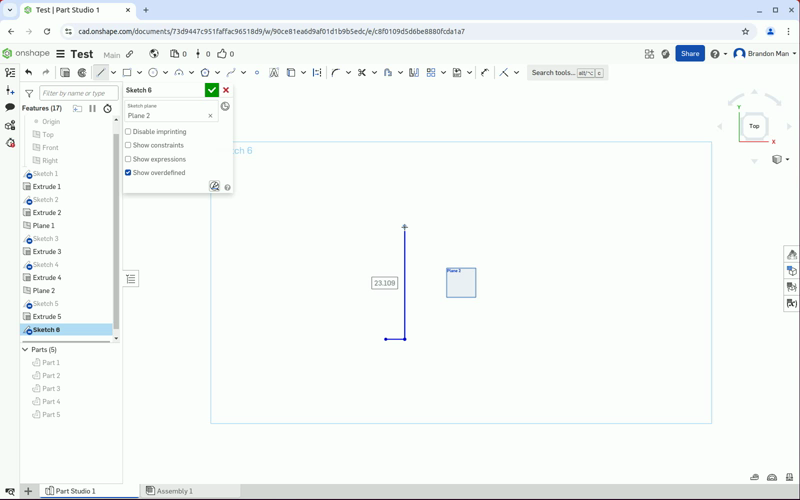
mouse_move(434, 226)
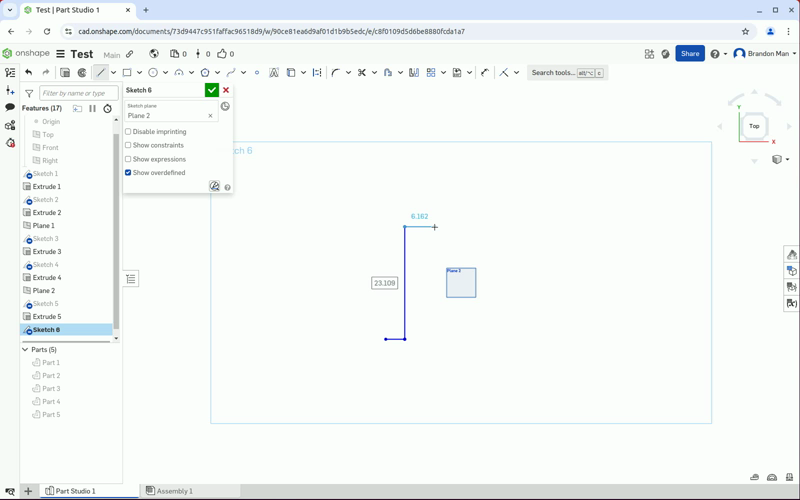
mouse_move(385, 226)
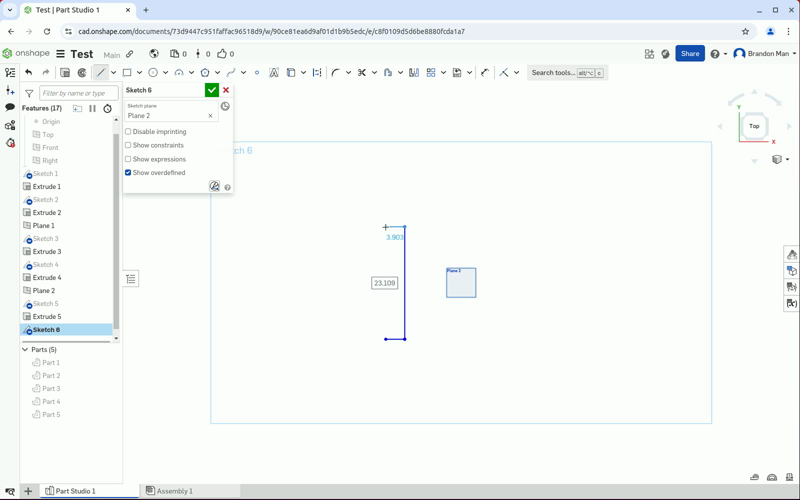
click(385, 226)
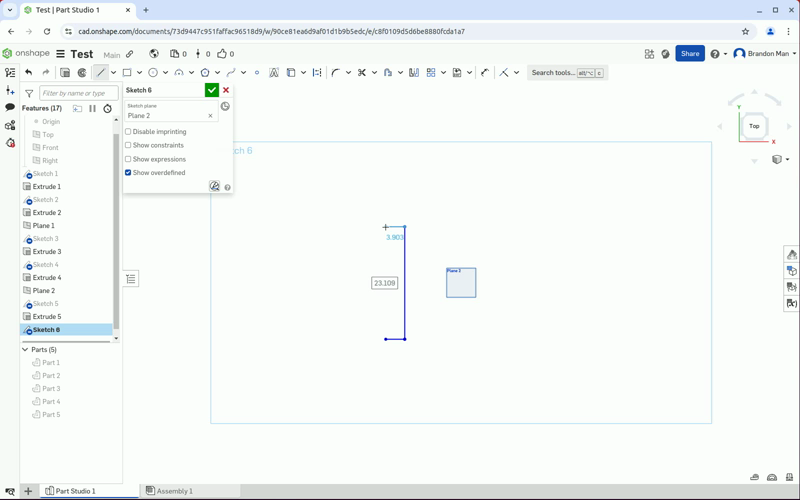
key_up(shift)
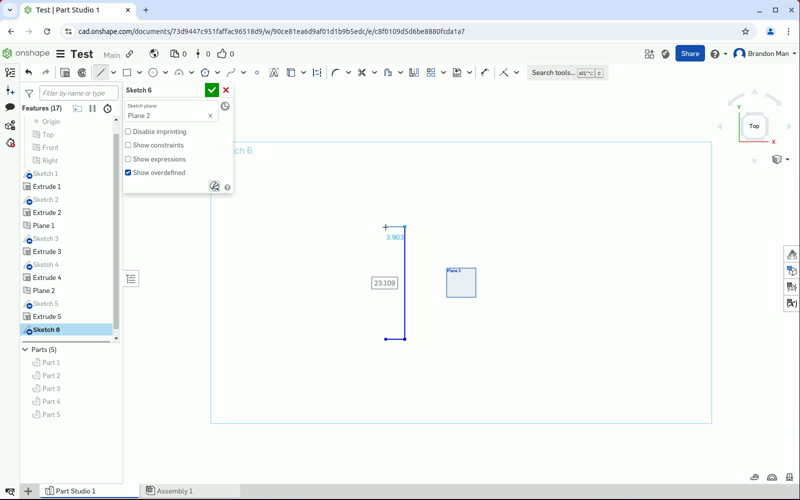
key_down(shift)
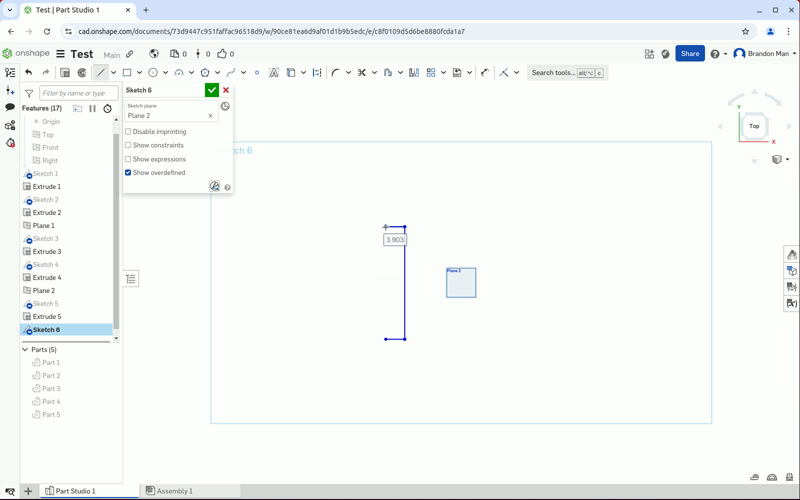
mouse_move(385, 339)
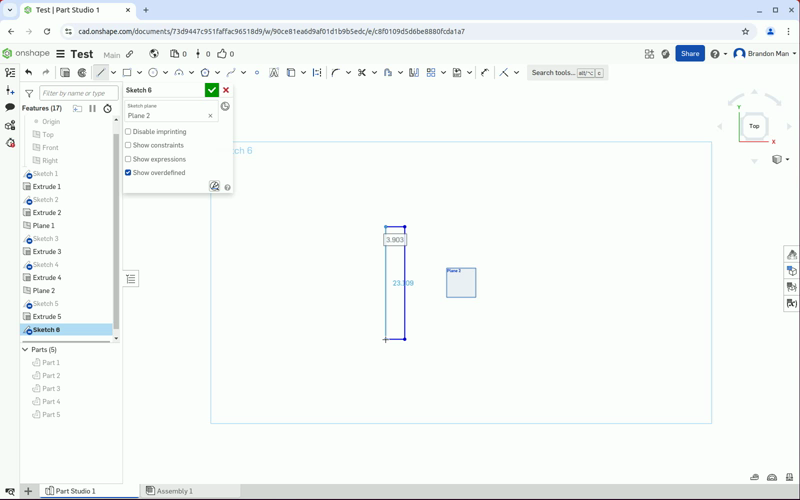
key_up(shift)
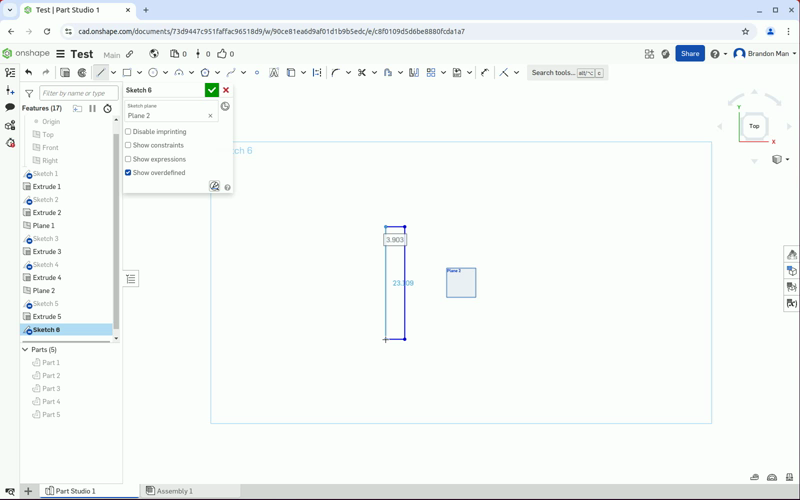
click(385, 339)
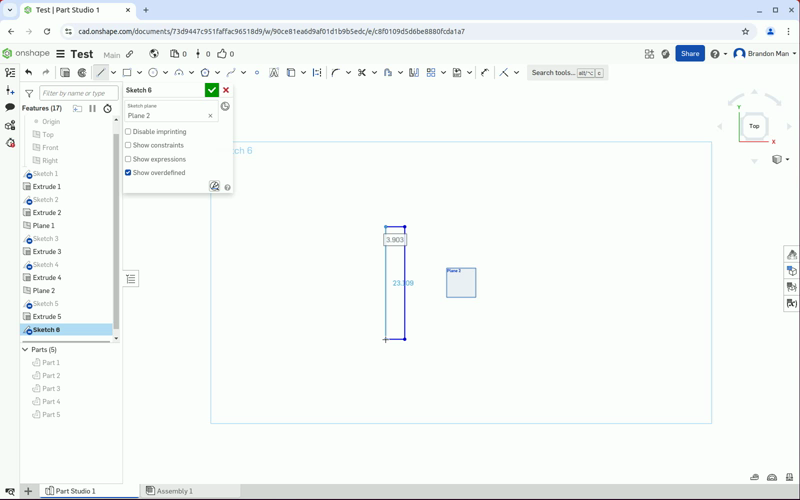
key(esc)
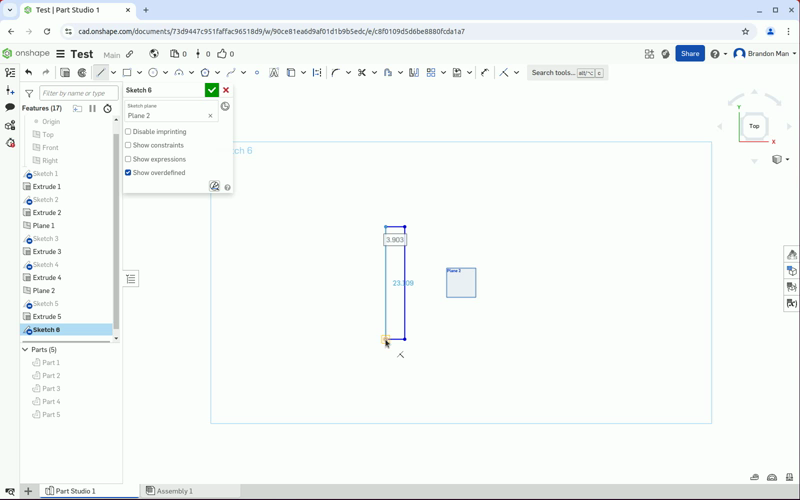
mouse_move(392, 250)
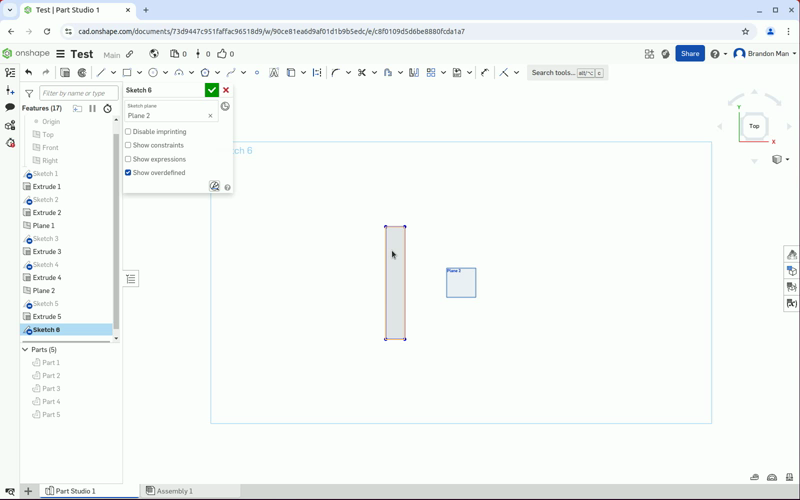
click(392, 250)
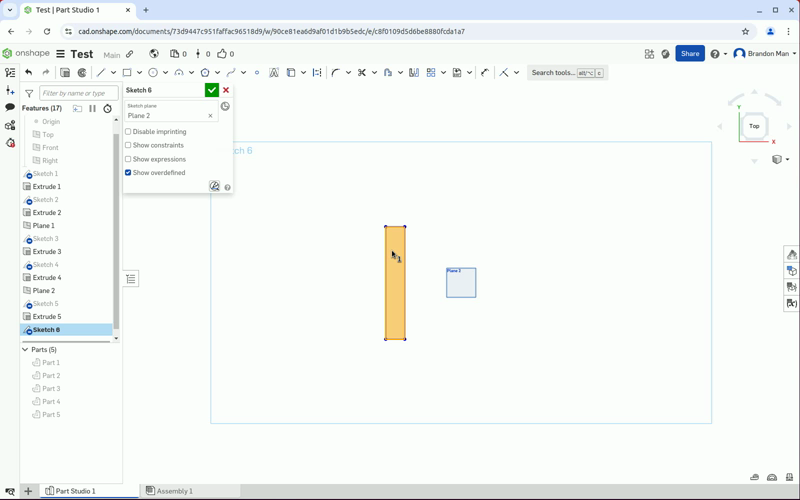
mouse_move(73, 352)
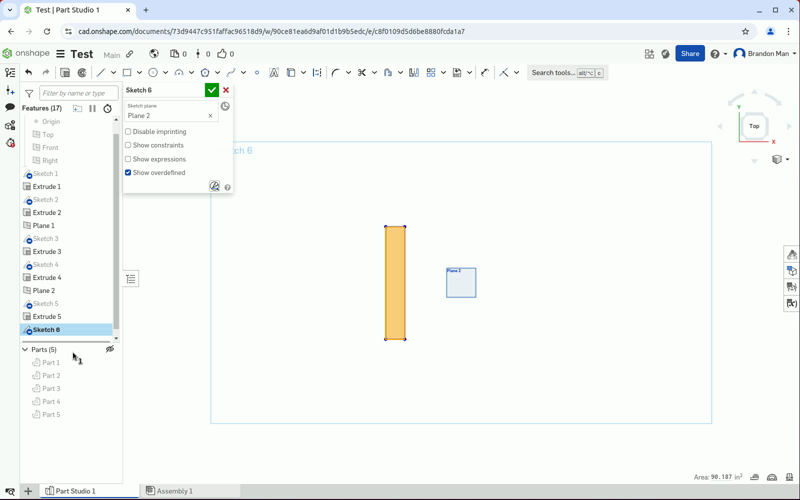
key(shift+y)
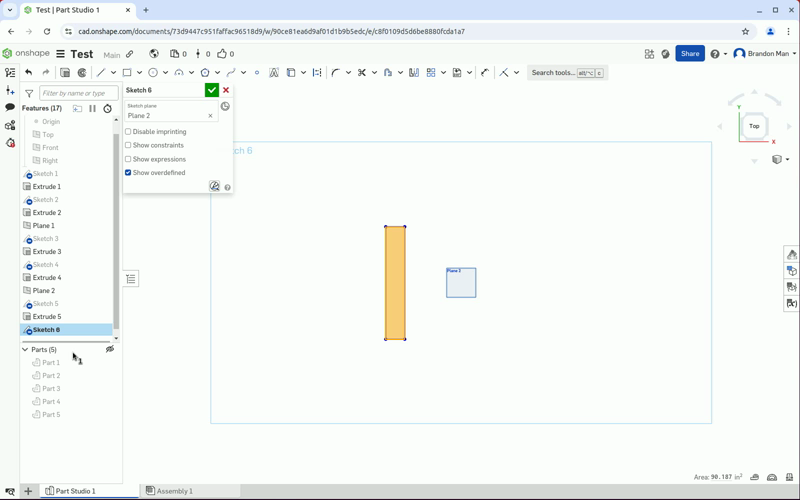
key(shift+e)
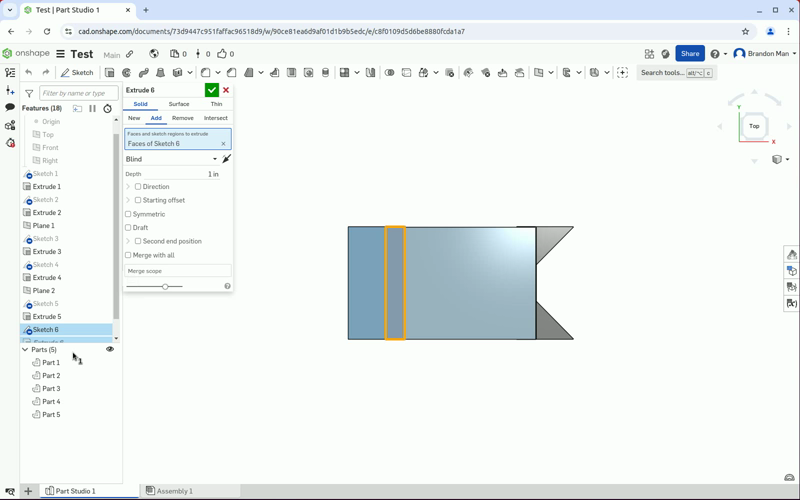
mouse_move(143, 106)
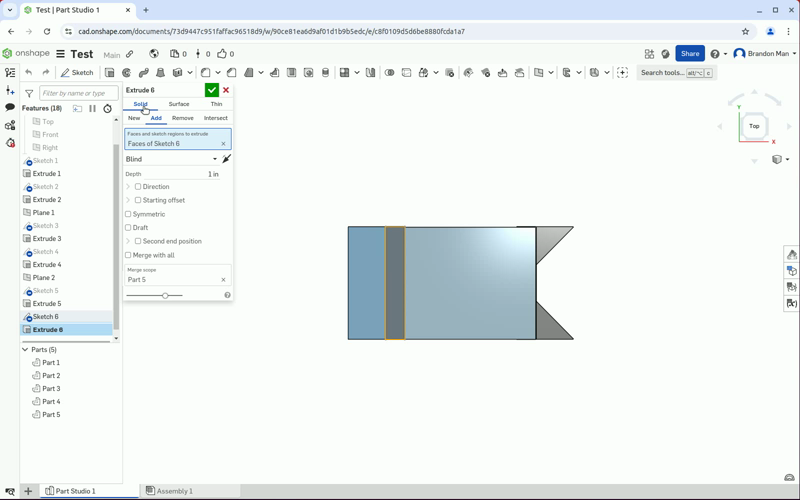
click(143, 106)
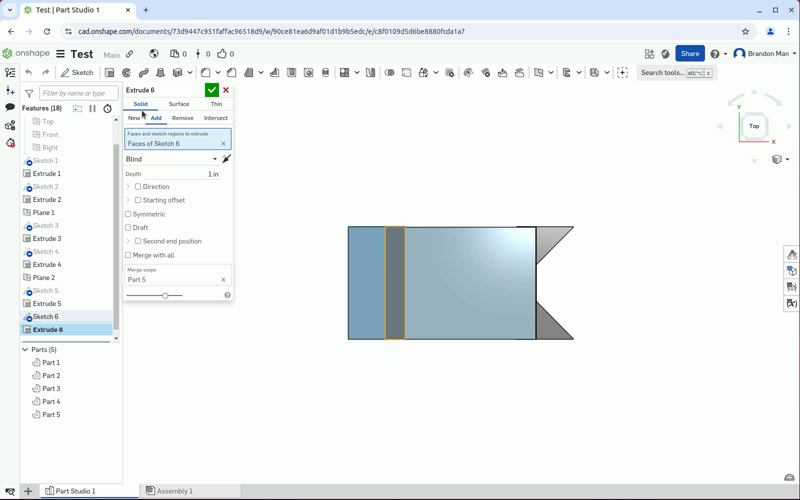
mouse_move(137, 120)
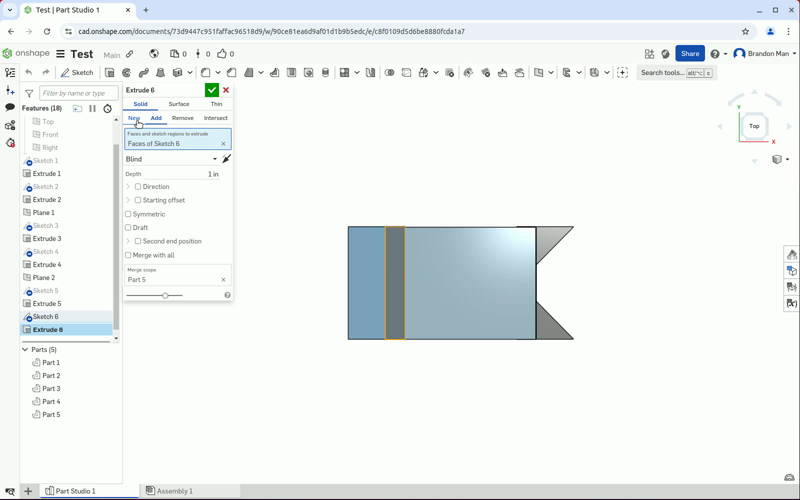
click(137, 120)
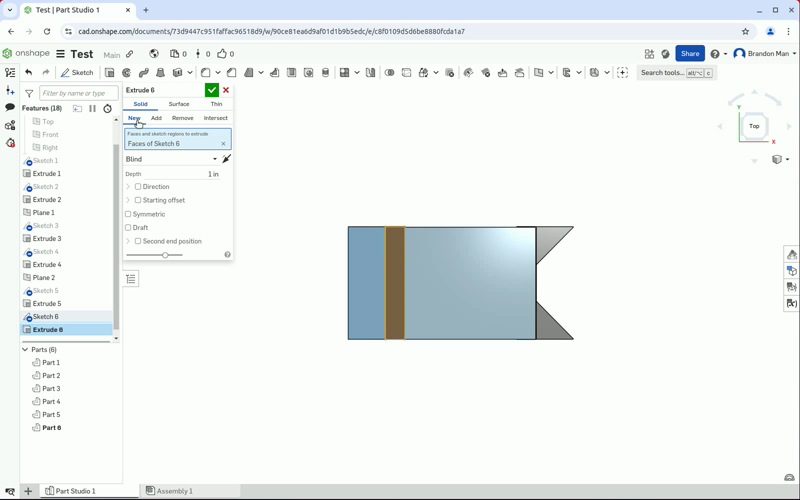
key(tab, 4)
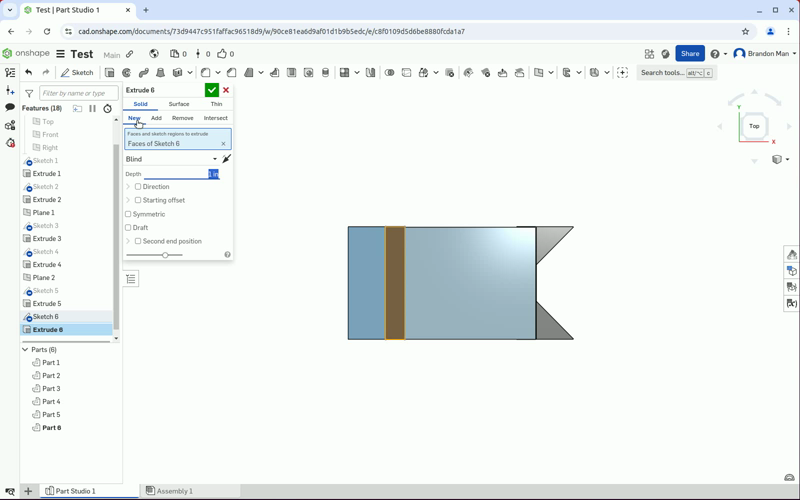
text(9.628)
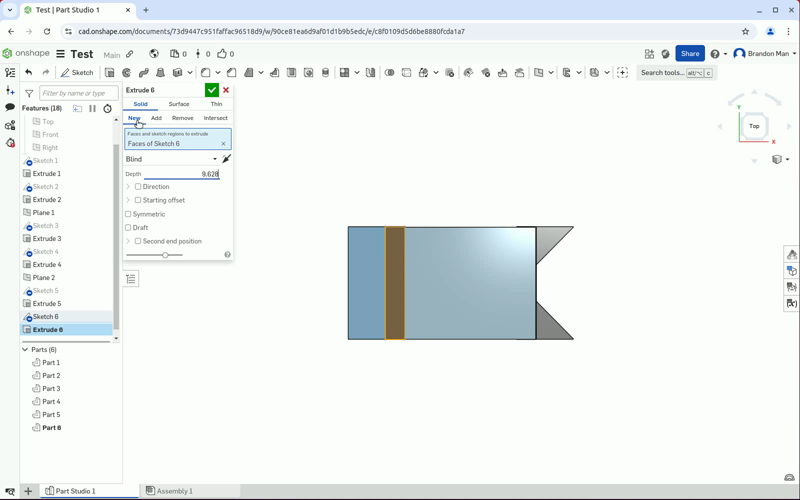
key(enter)
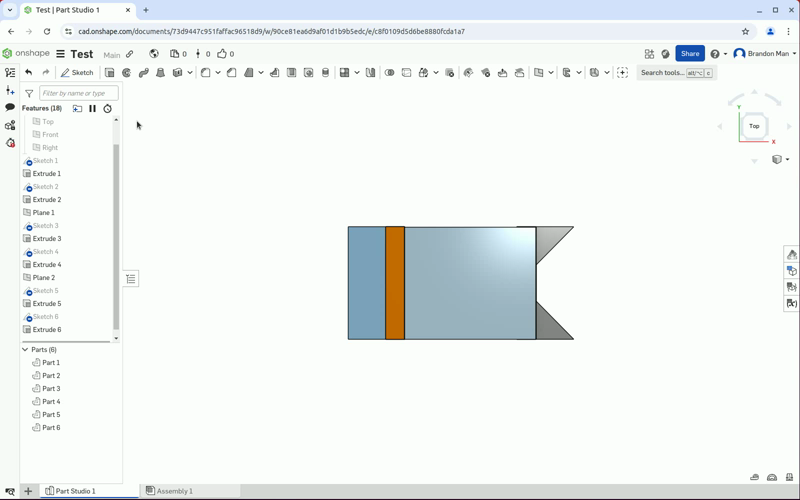
key(shift+h)
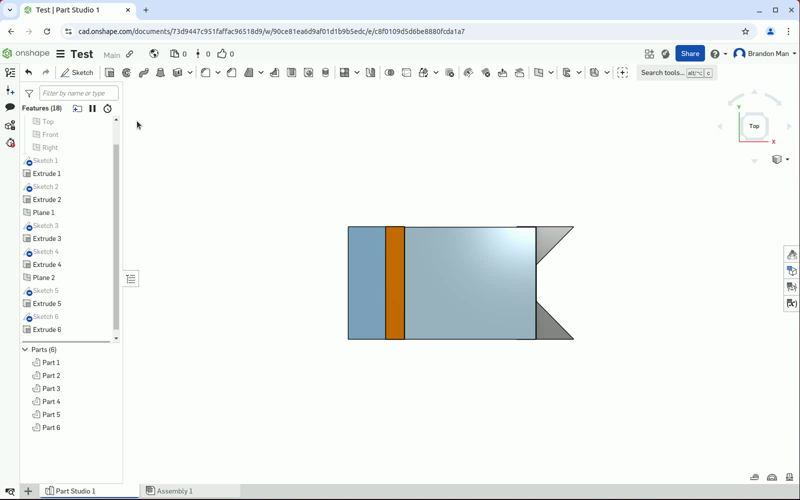
key(shift+h)
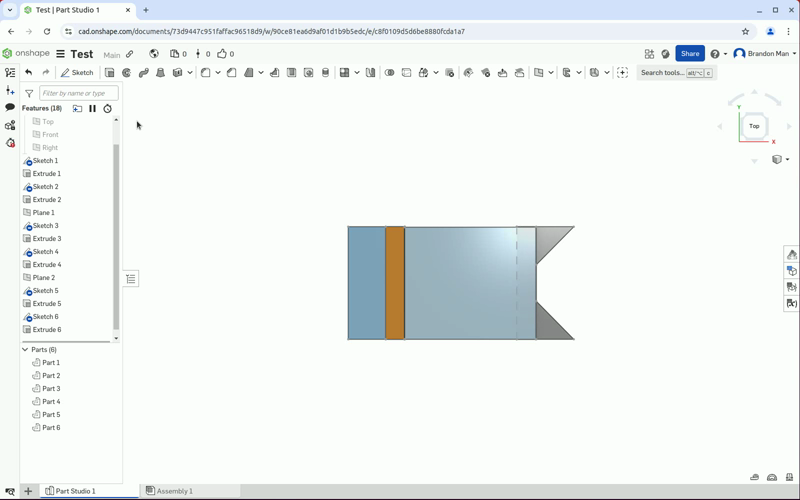
key(shift+7)
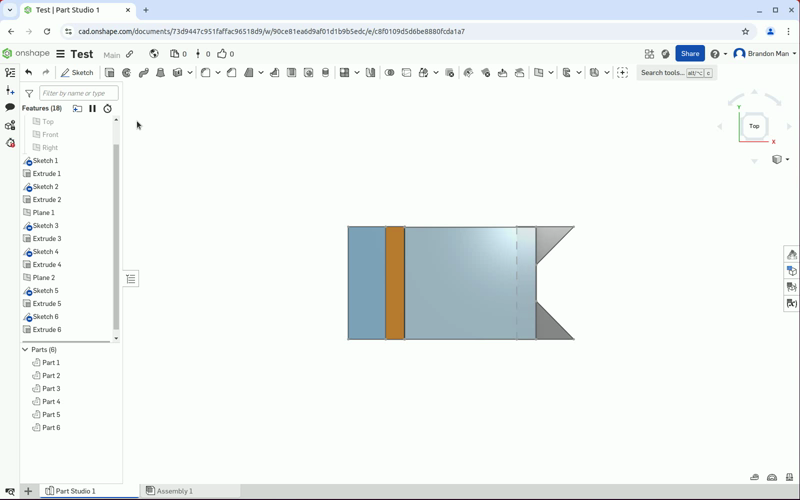
key(up, 3)
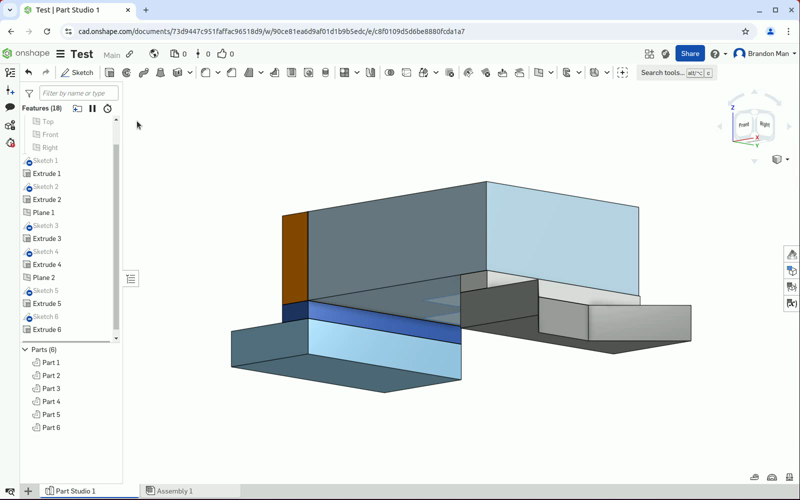
key(left, 3)
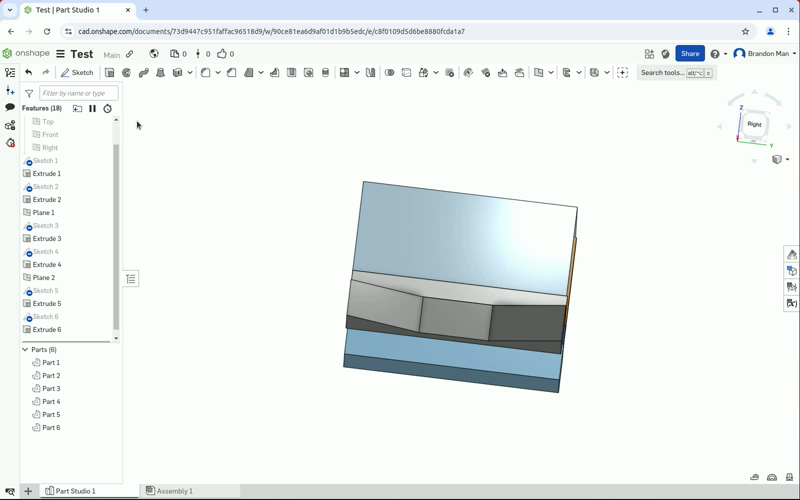
key(right, 3)
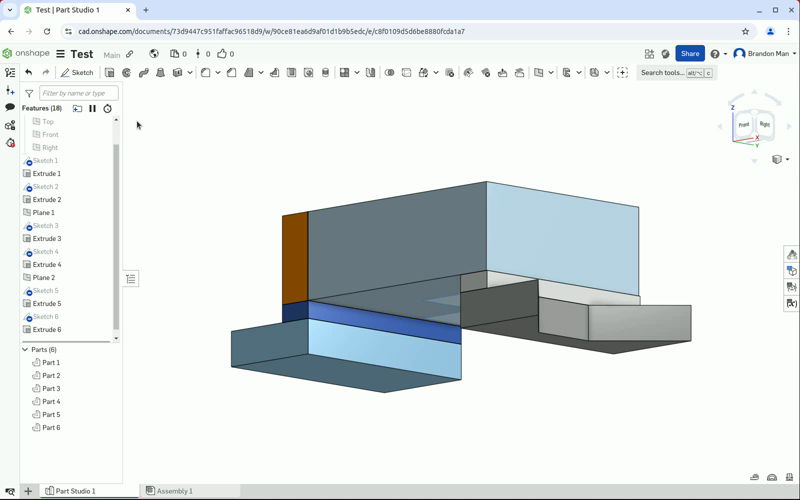
key(down, 3)
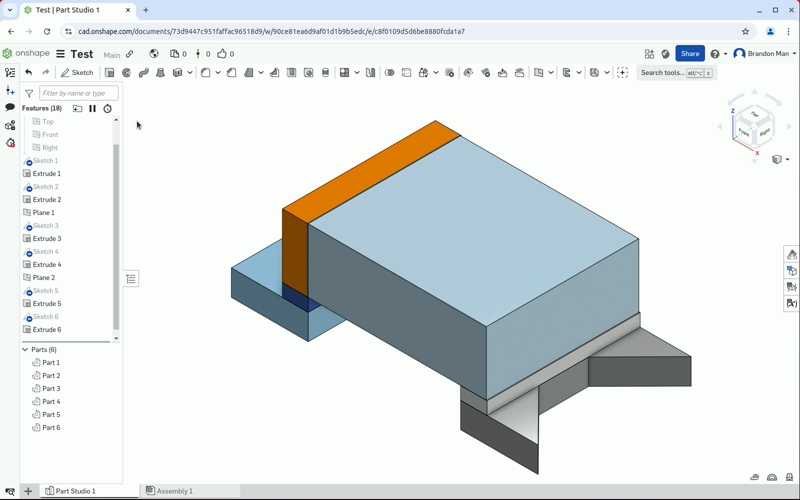
mouse_move(69, 163)
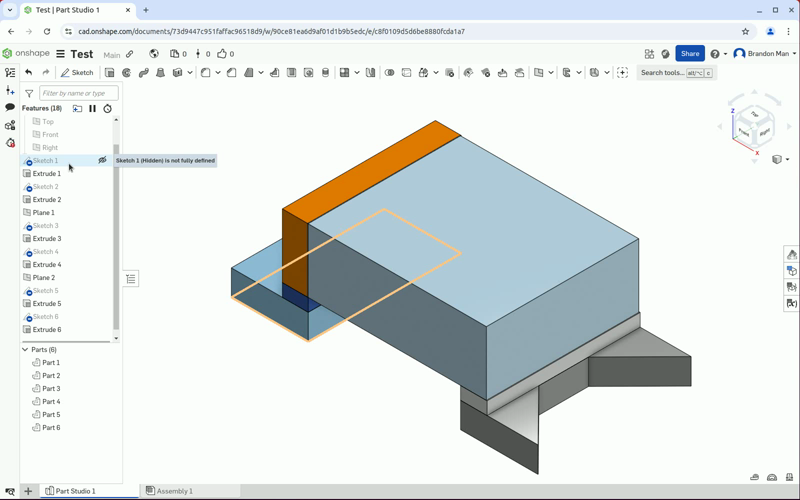
click(69, 163)